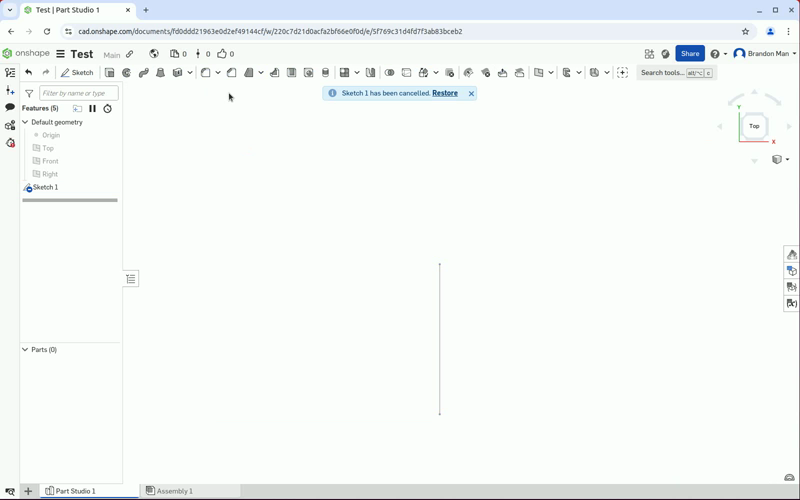
key(shift+h)
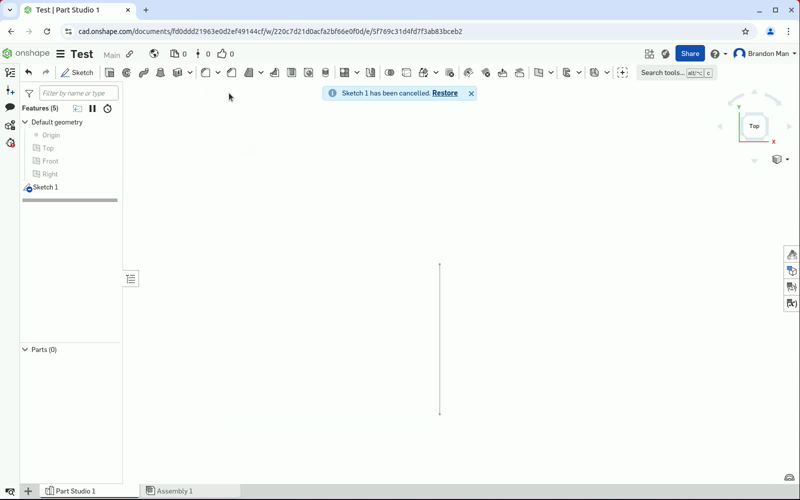
key(shift+s)
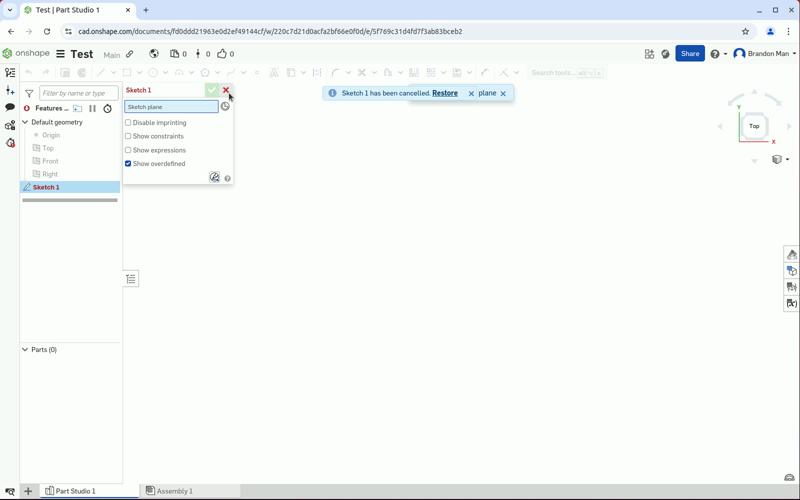
mouse_move(73, 150)
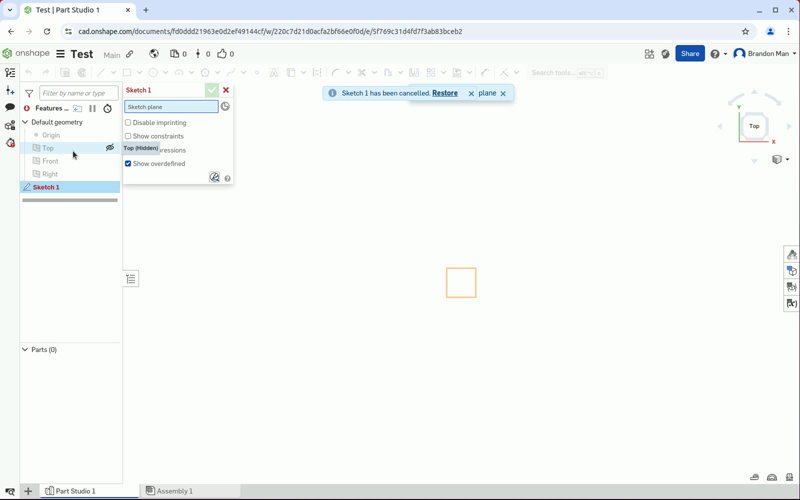
click(73, 150)
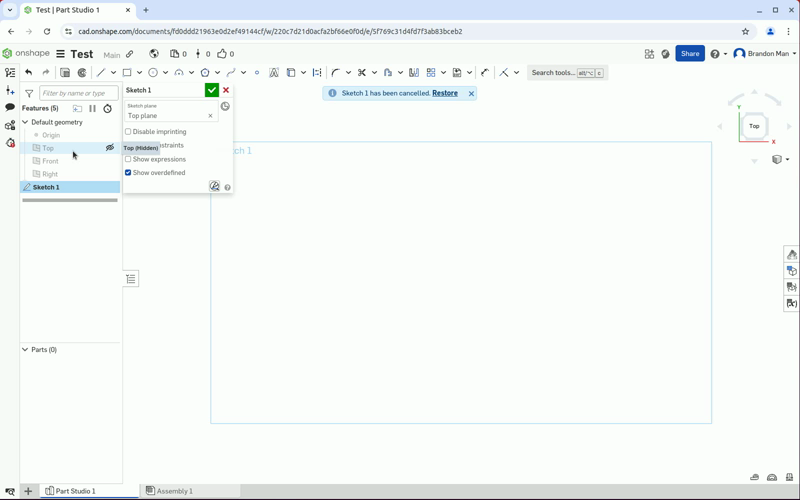
mouse_move(73, 352)
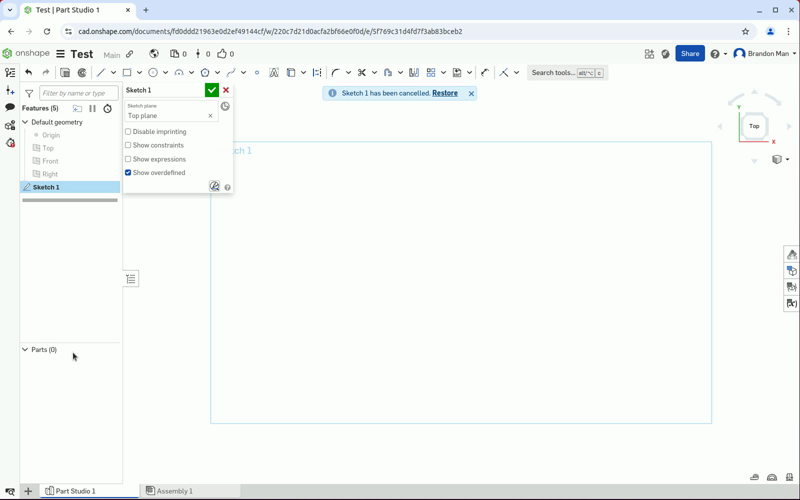
key(y)
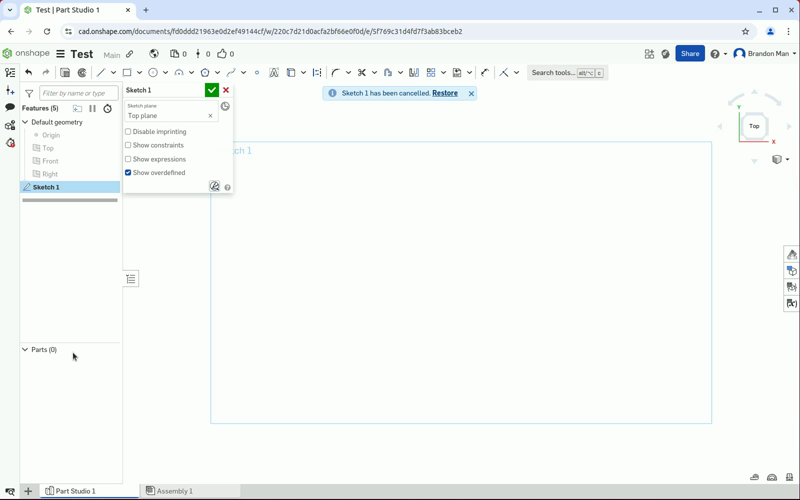
key(a)
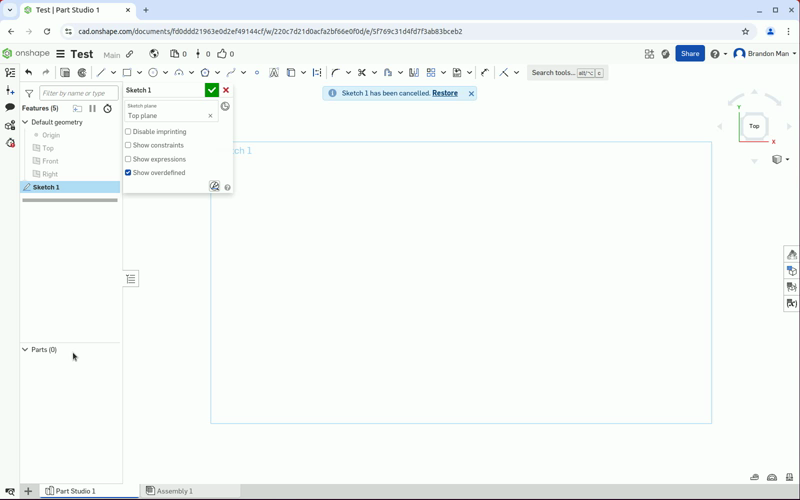
key_down(shift)
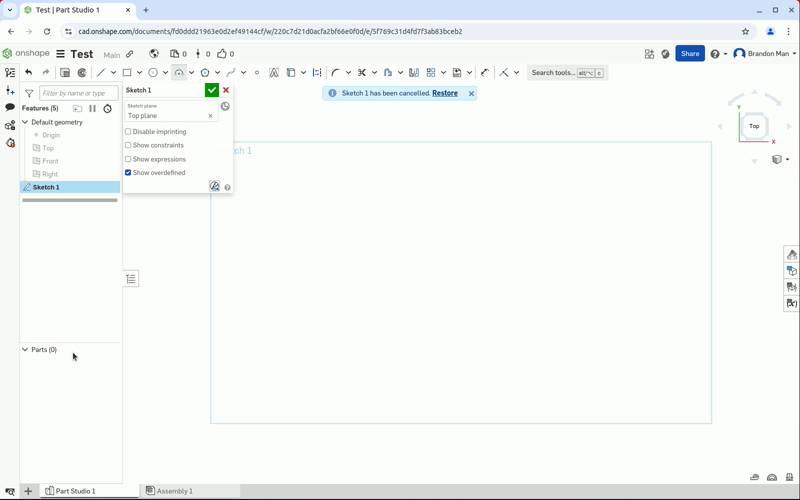
mouse_move(386, 381)
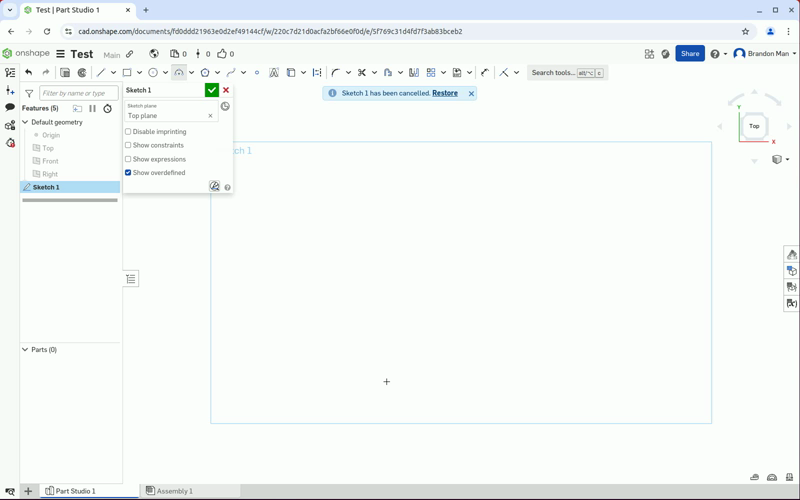
click(386, 381)
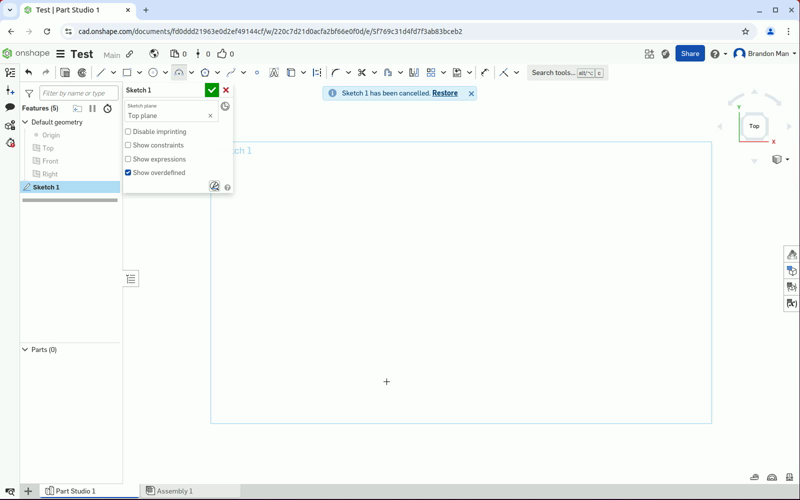
key_up(shift)
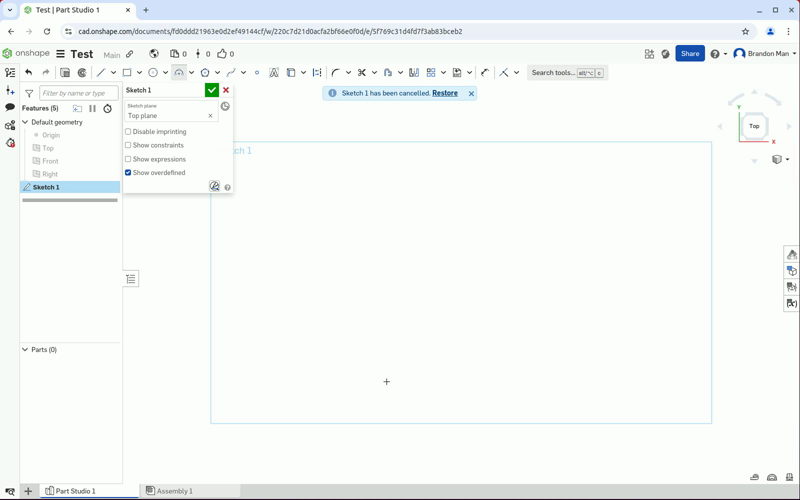
key_down(shift)
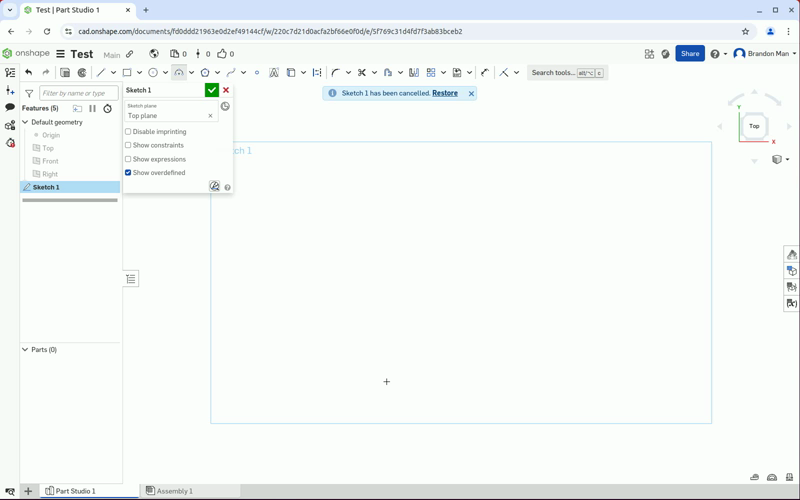
mouse_move(413, 381)
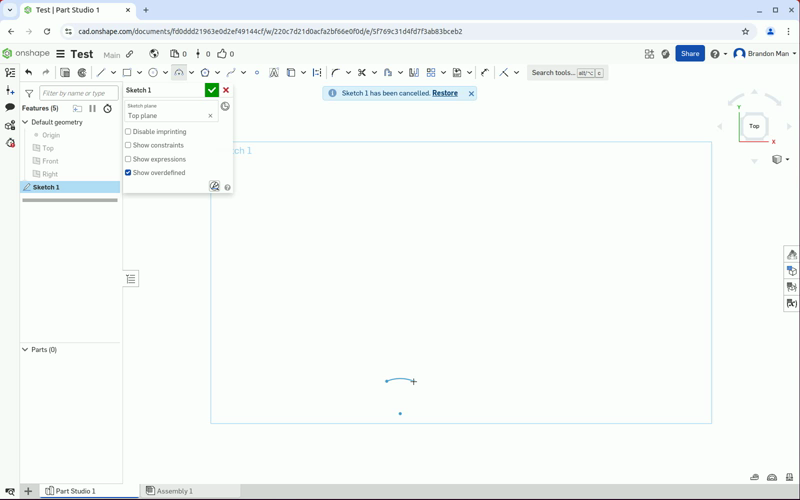
click(413, 381)
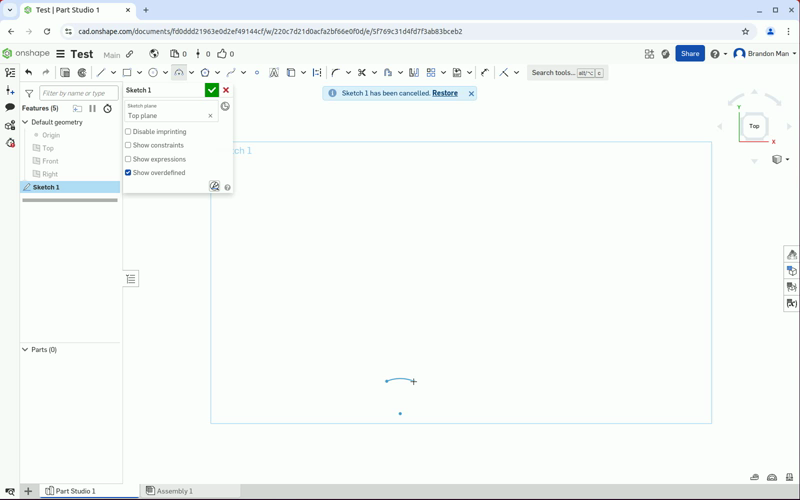
mouse_move(400, 394)
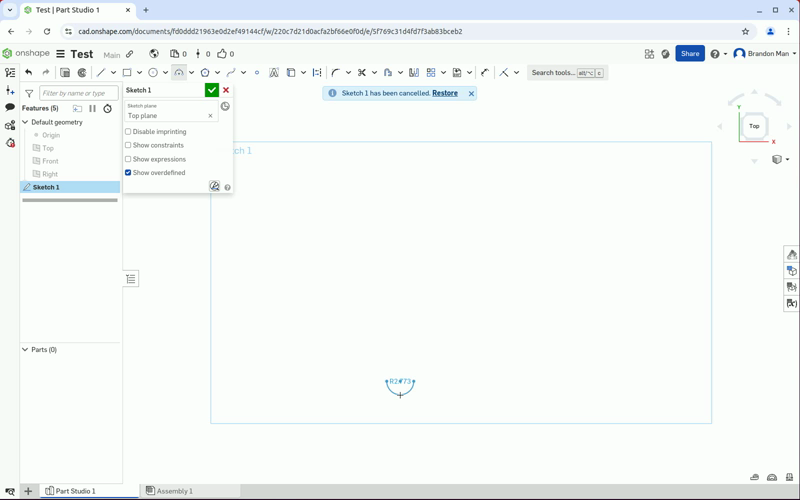
click(400, 394)
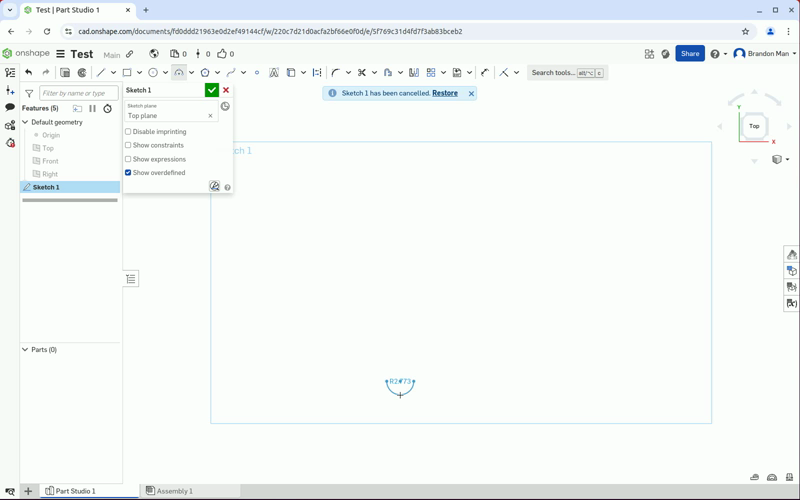
key_up(shift)
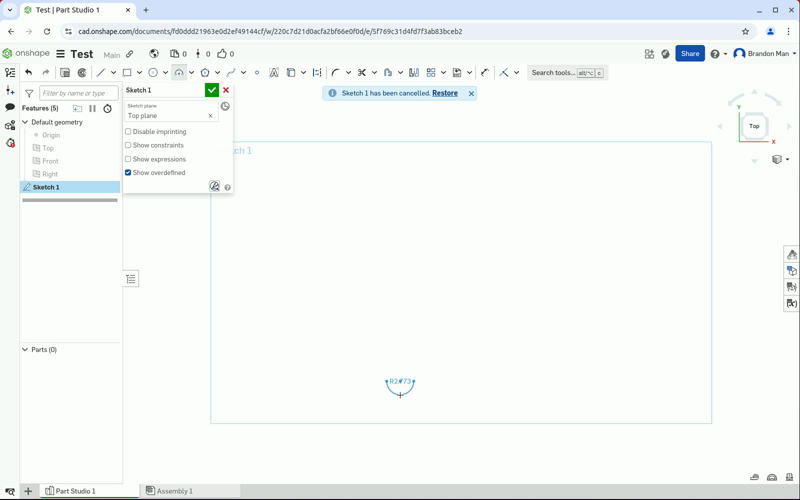
key(esc)
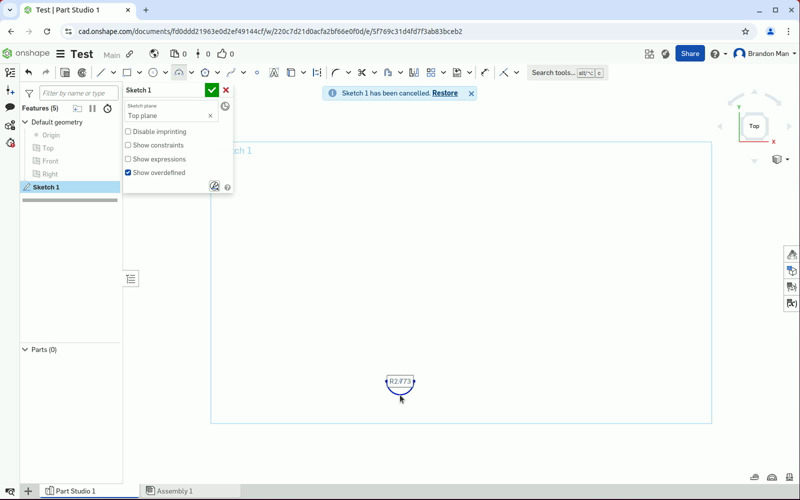
key(l)
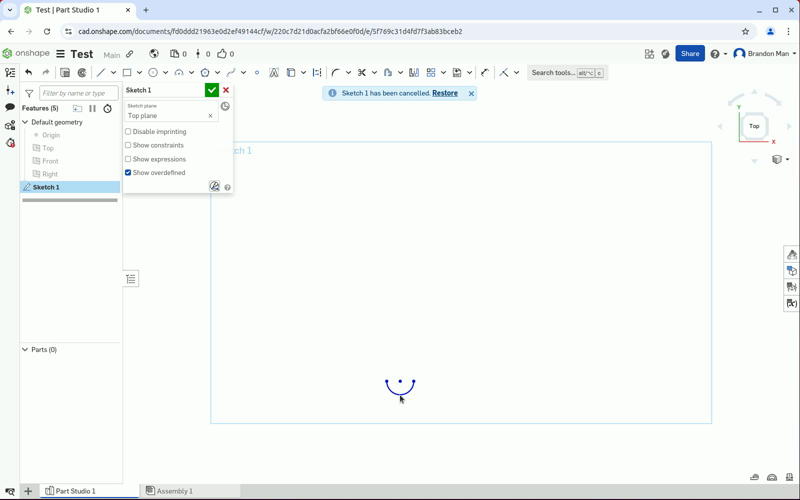
mouse_move(413, 381)
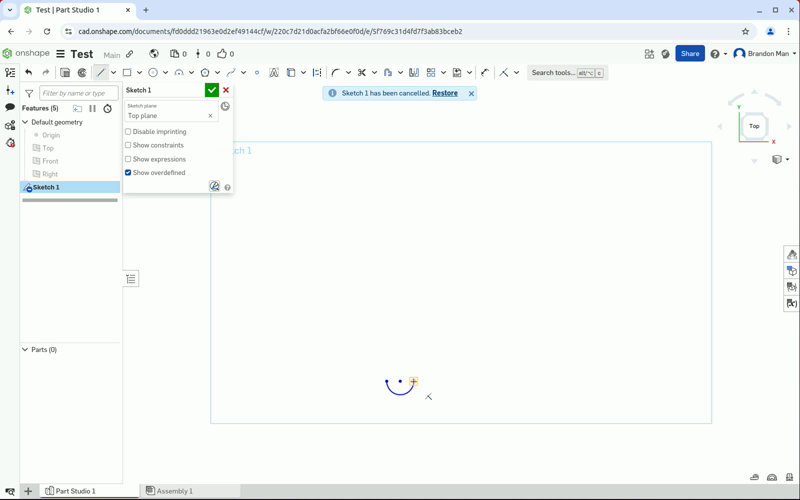
click(413, 381)
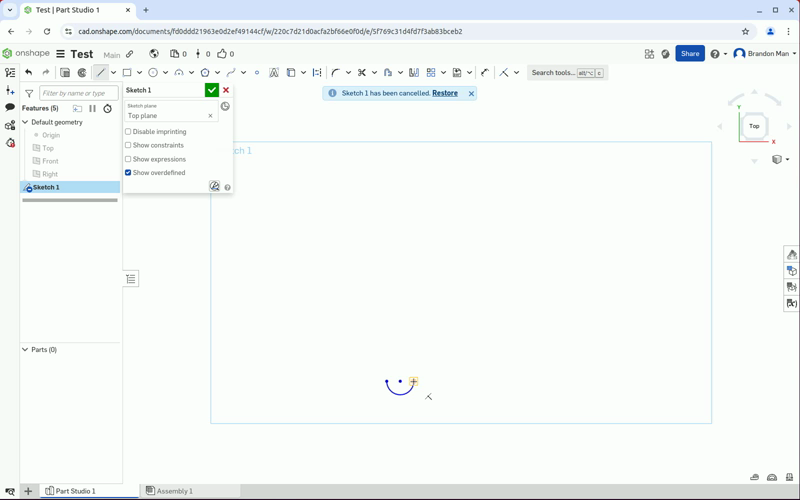
key_down(shift)
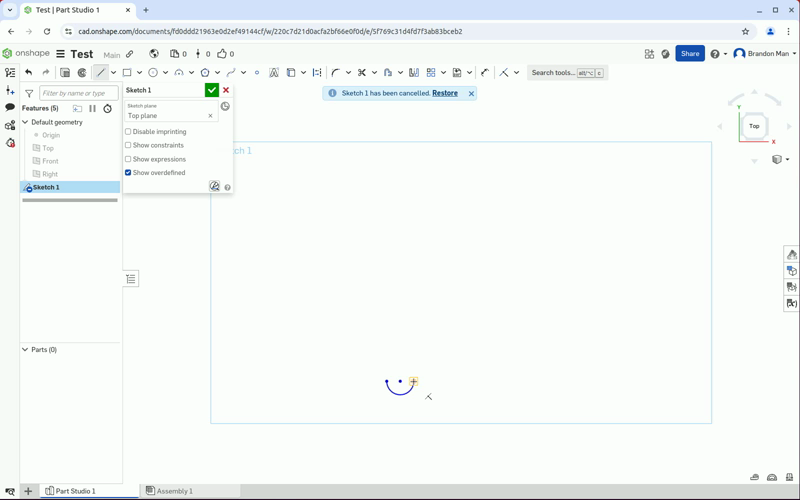
mouse_move(413, 213)
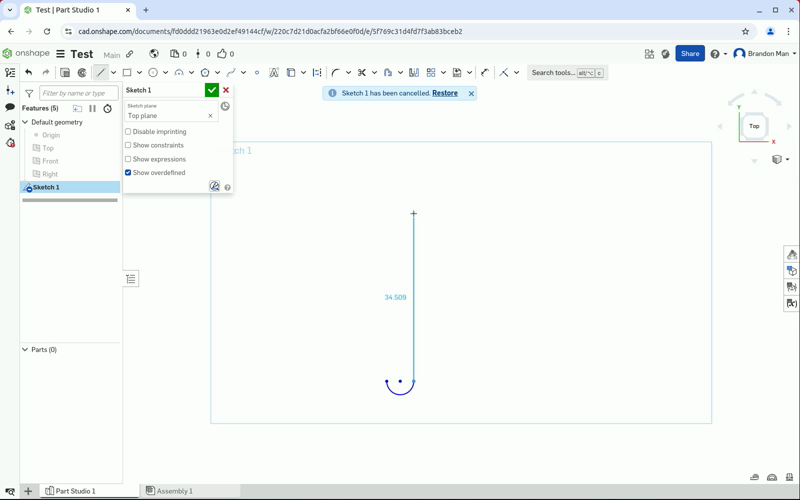
click(413, 213)
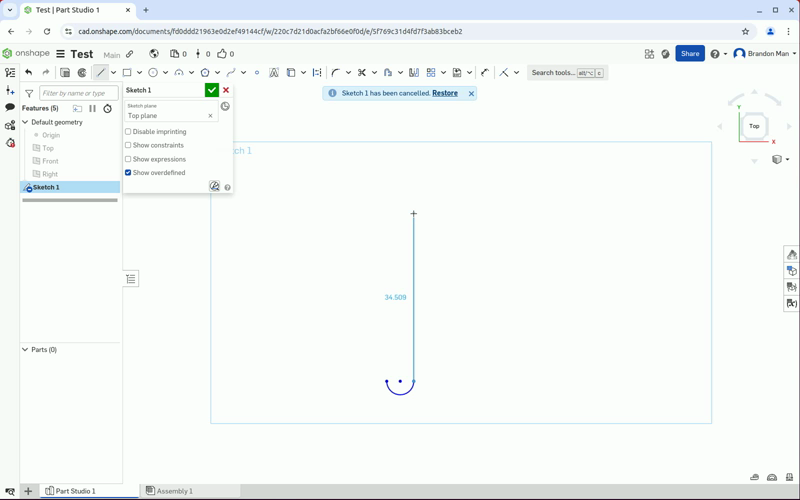
key_up(shift)
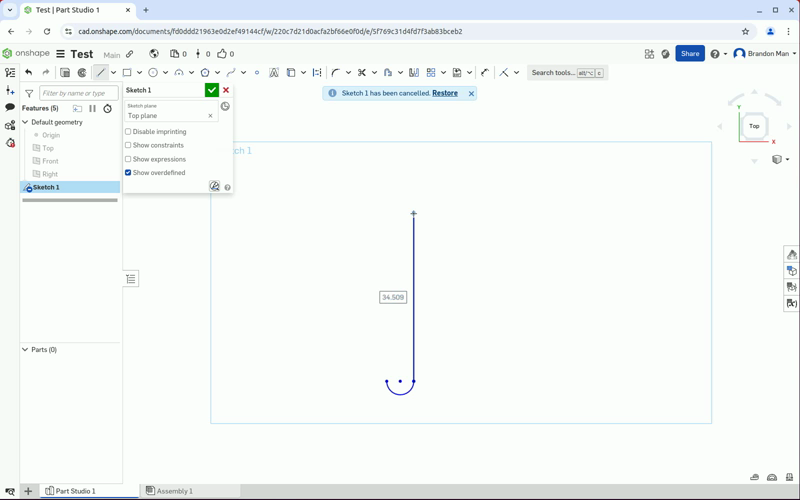
key(esc)
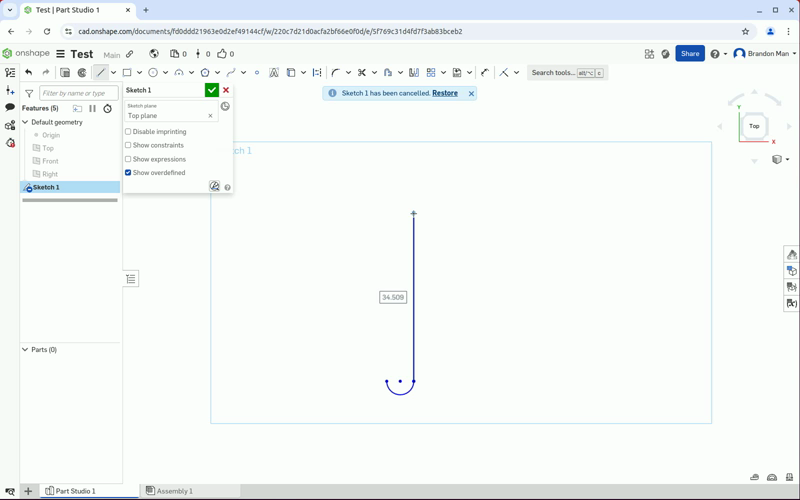
key(a)
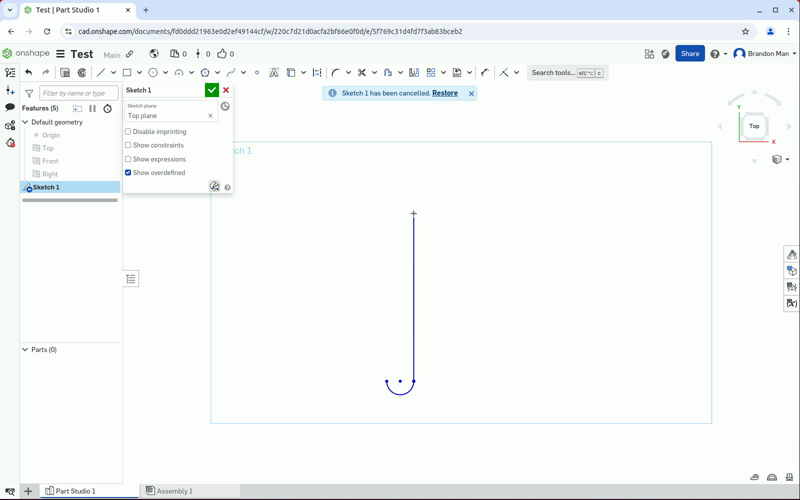
mouse_move(413, 213)
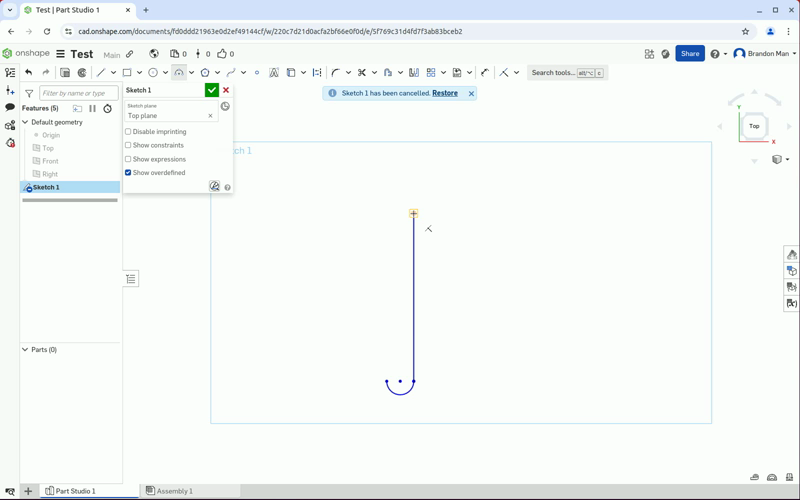
click(413, 213)
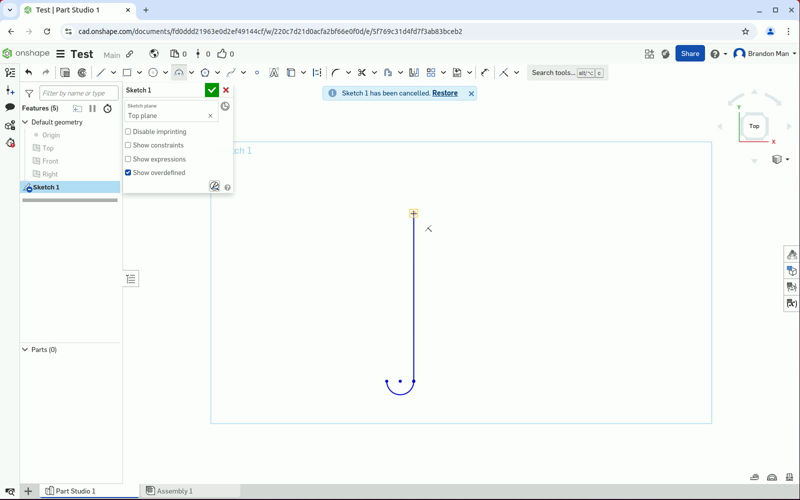
key_down(shift)
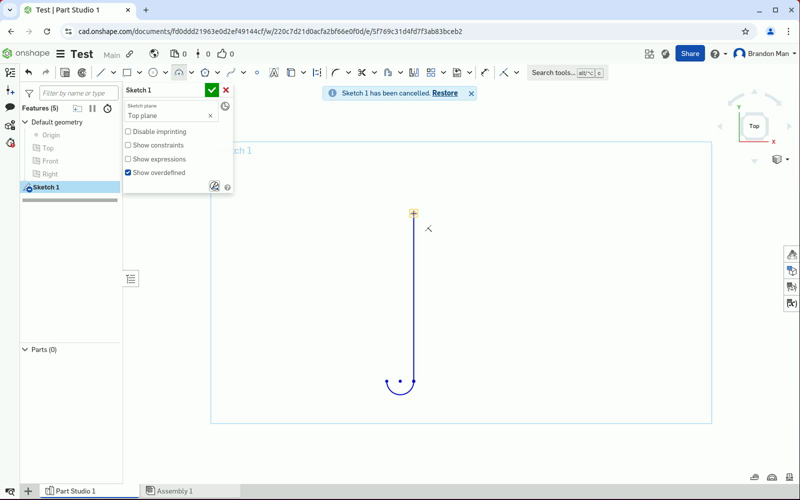
mouse_move(386, 213)
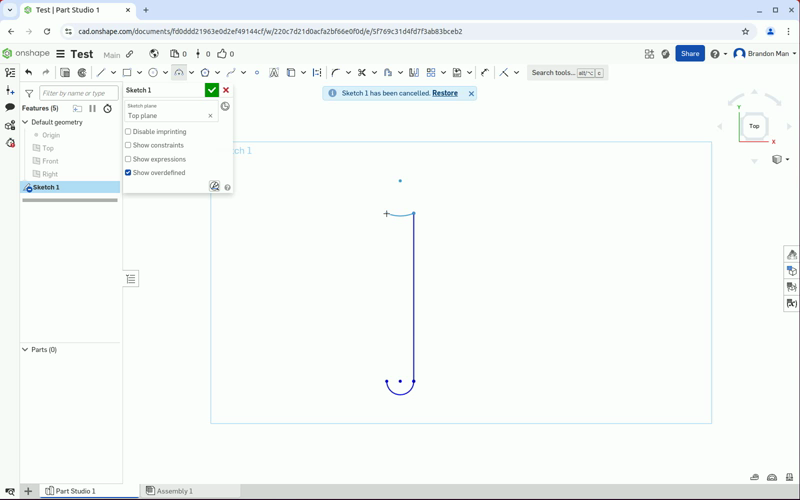
click(386, 213)
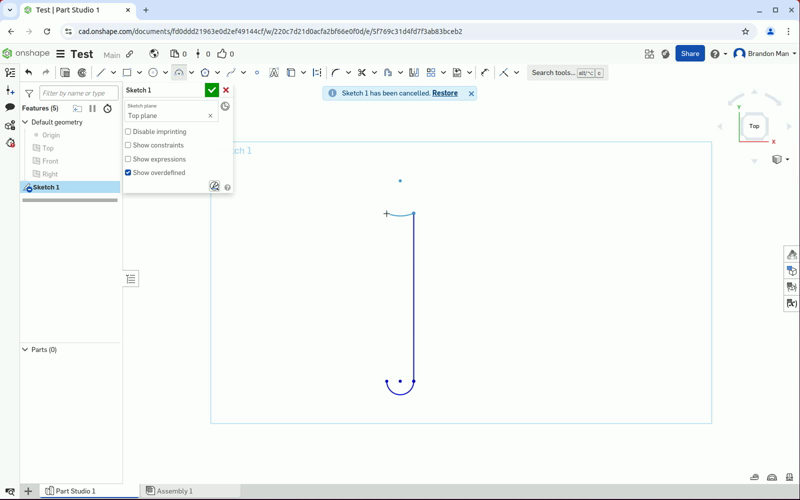
mouse_move(400, 226)
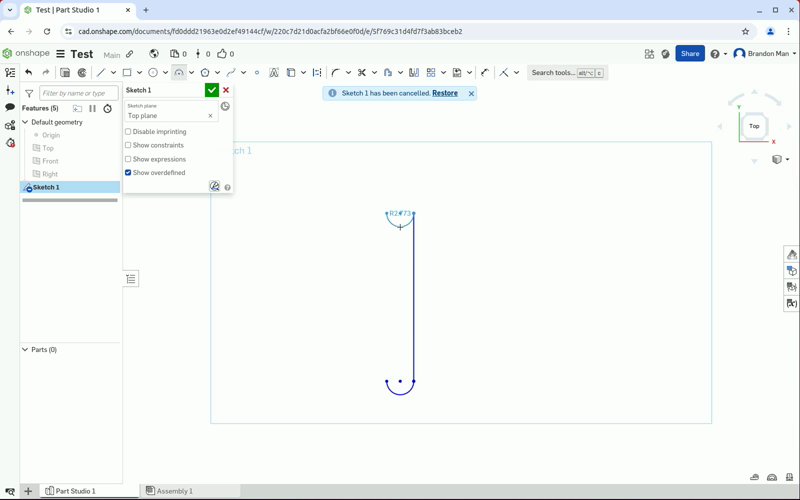
click(400, 226)
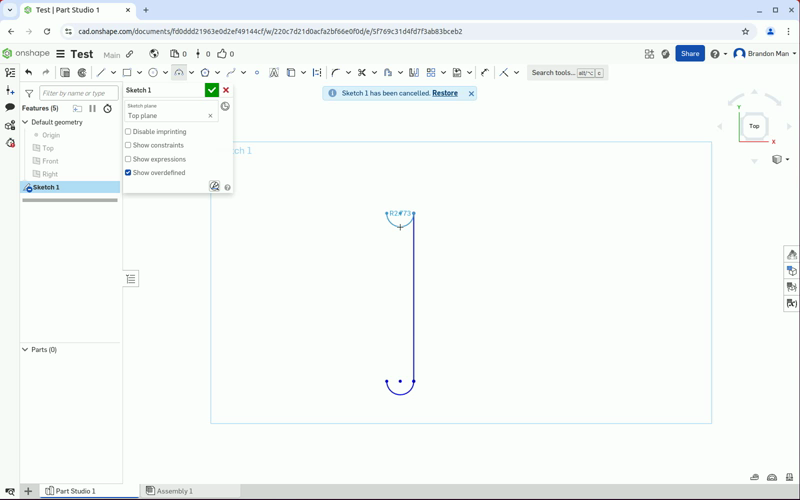
key_up(shift)
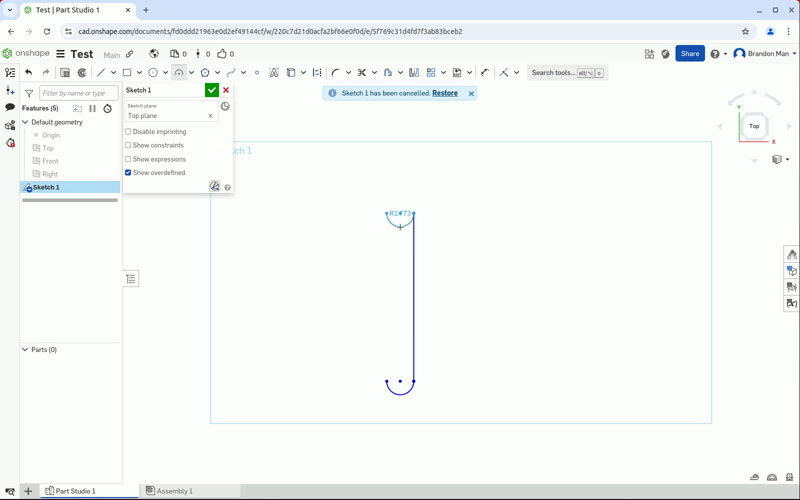
key(esc)
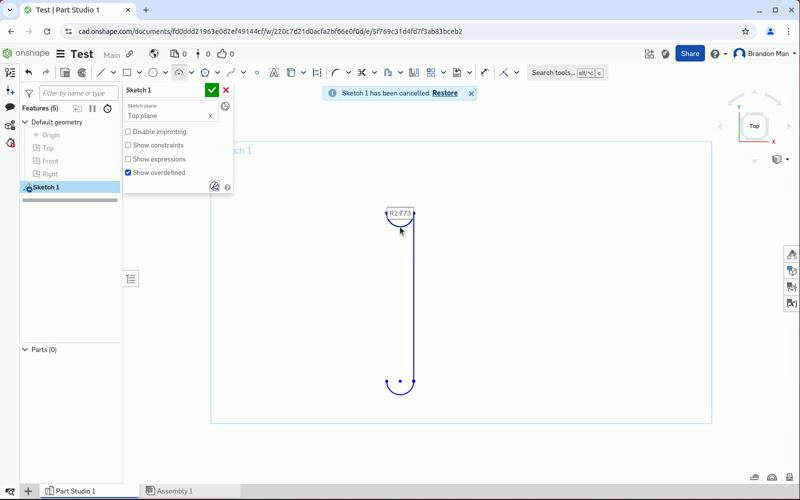
key(l)
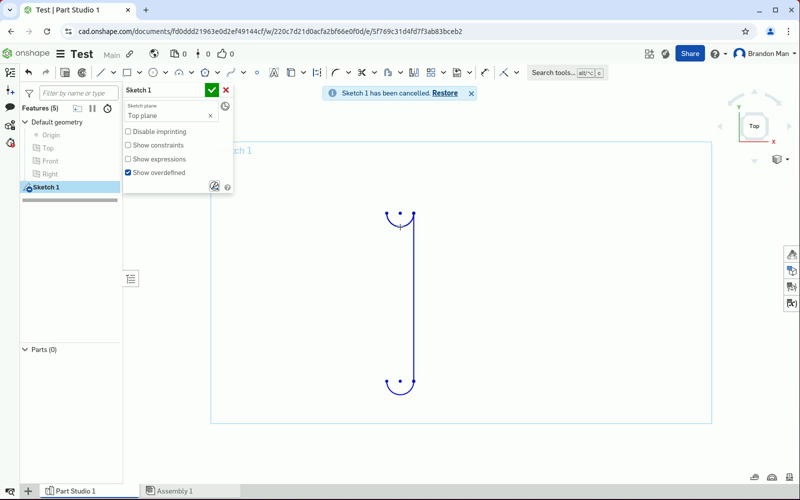
mouse_move(386, 213)
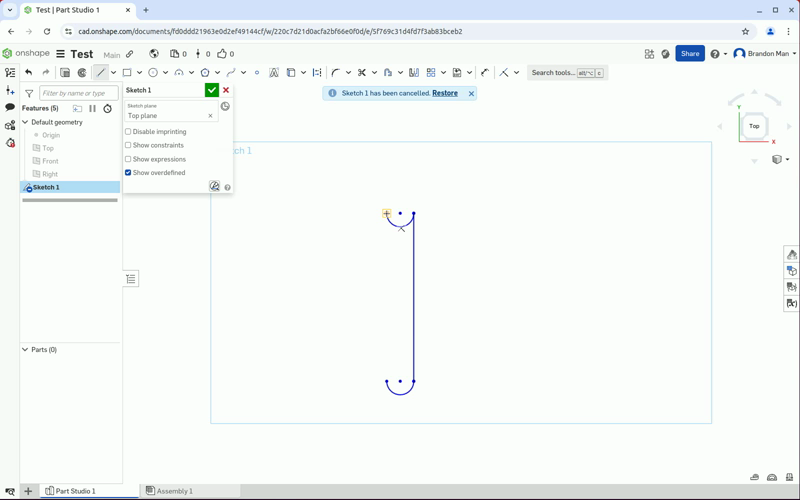
click(386, 213)
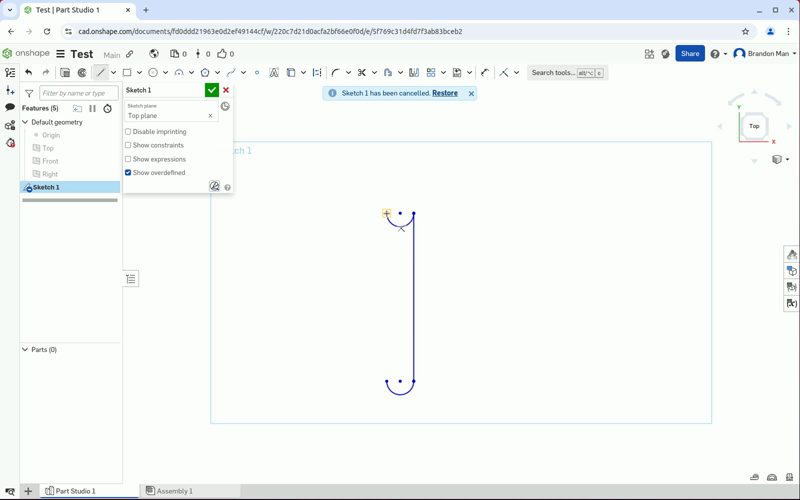
key_down(shift)
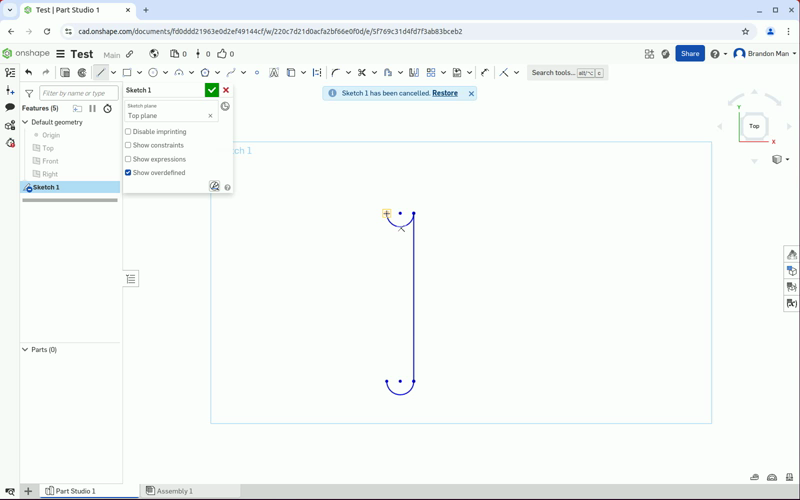
mouse_move(386, 381)
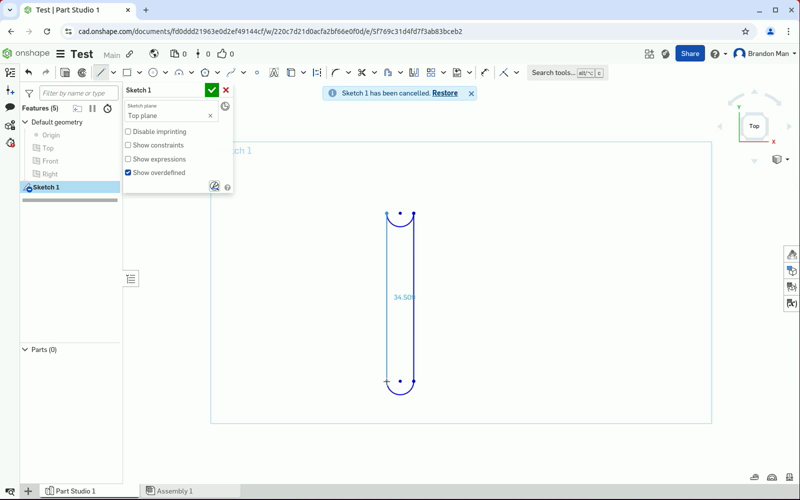
key_up(shift)
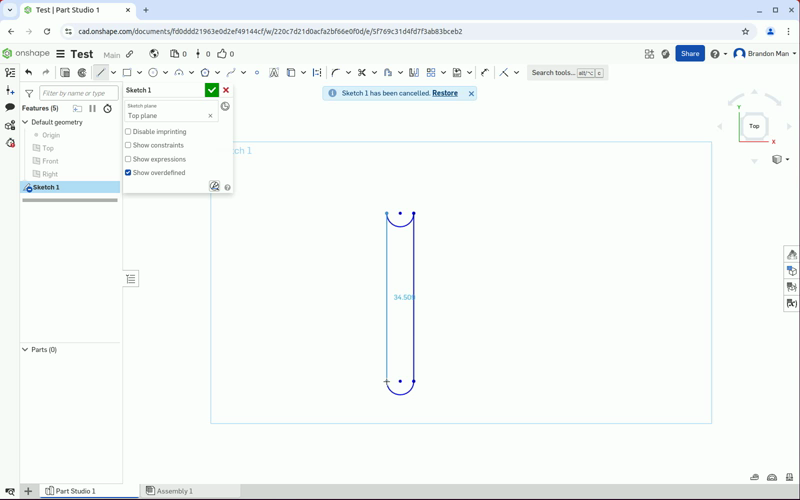
click(386, 381)
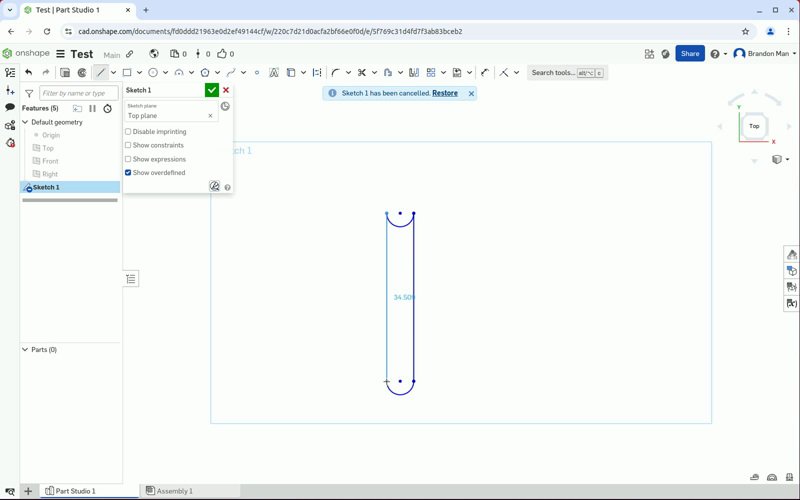
key(esc)
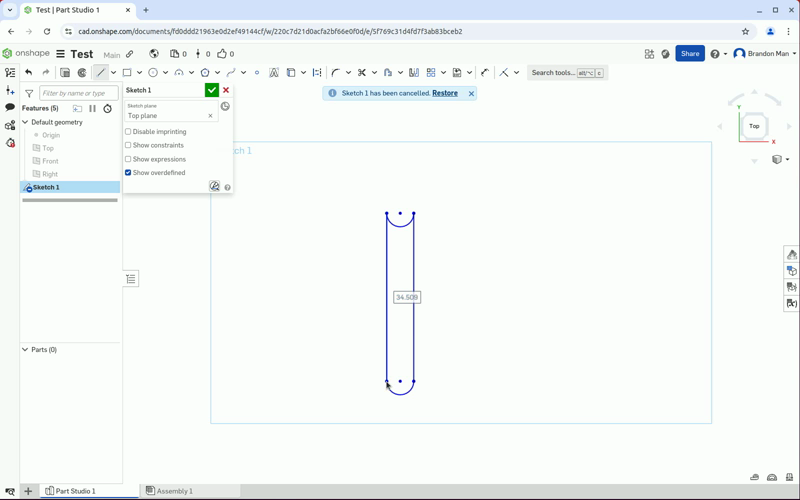
mouse_move(405, 316)
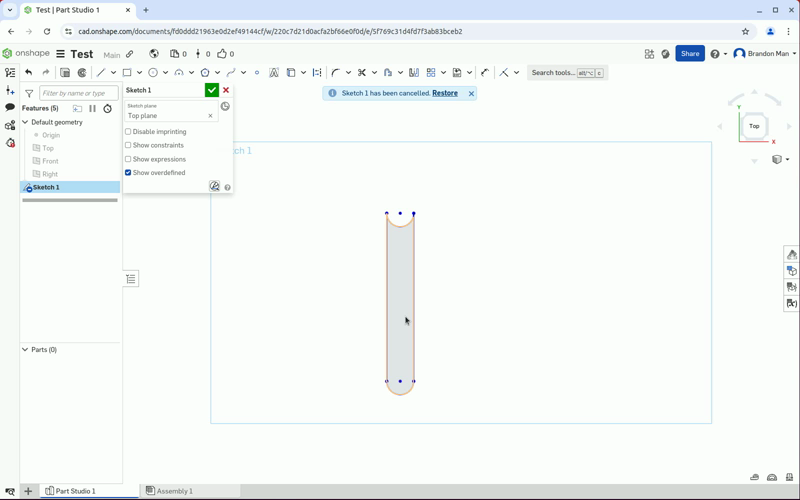
scroll(6)
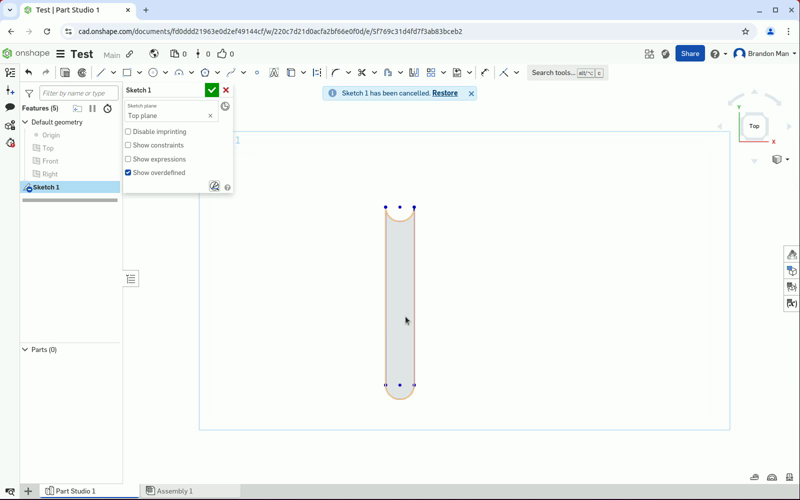
scroll(6)
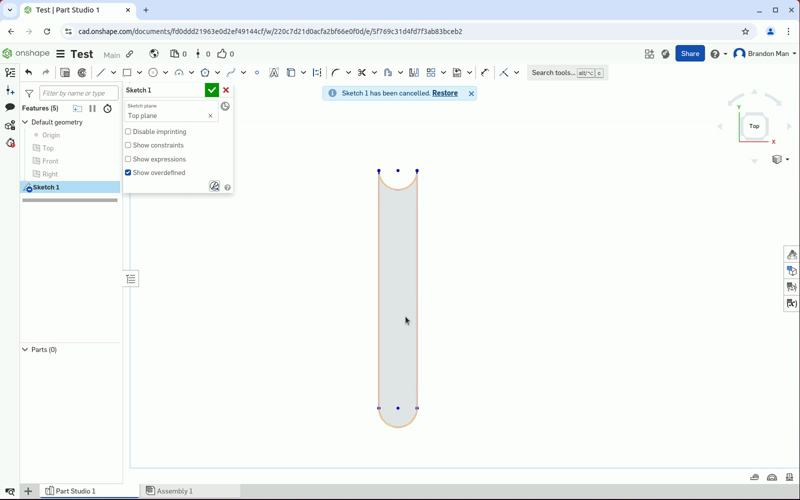
scroll(6)
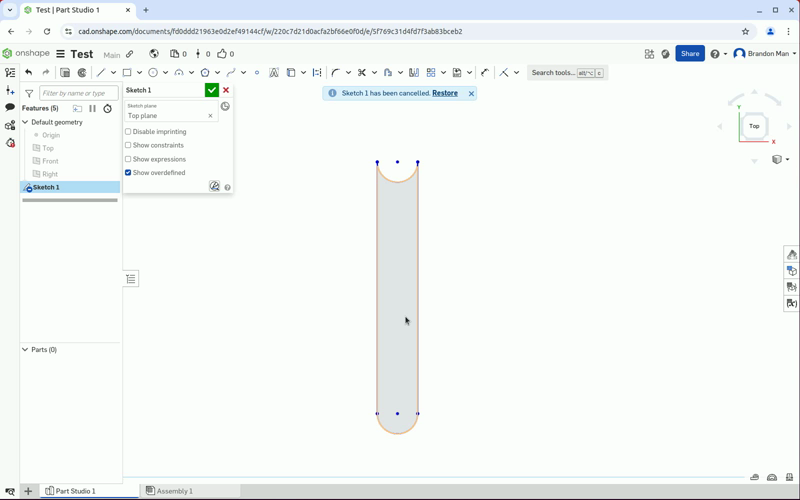
scroll(6)
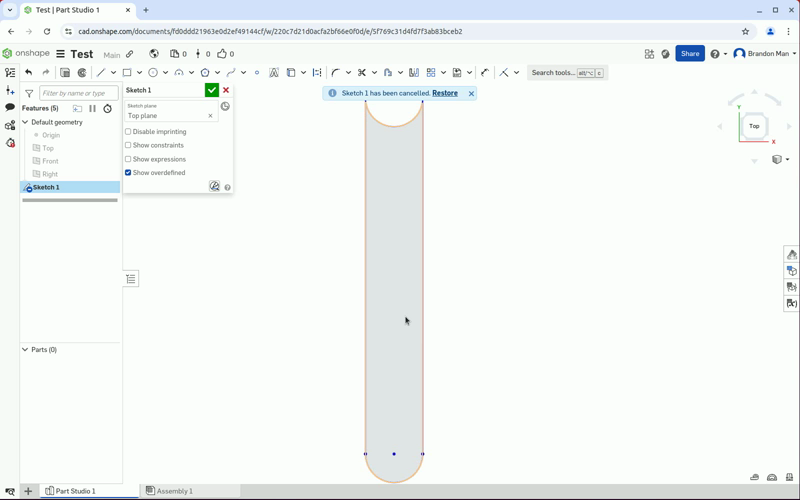
scroll(6)
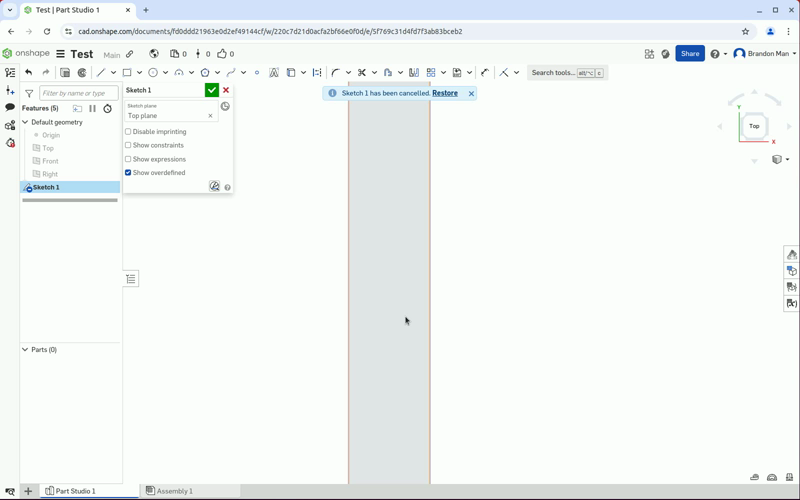
scroll(6)
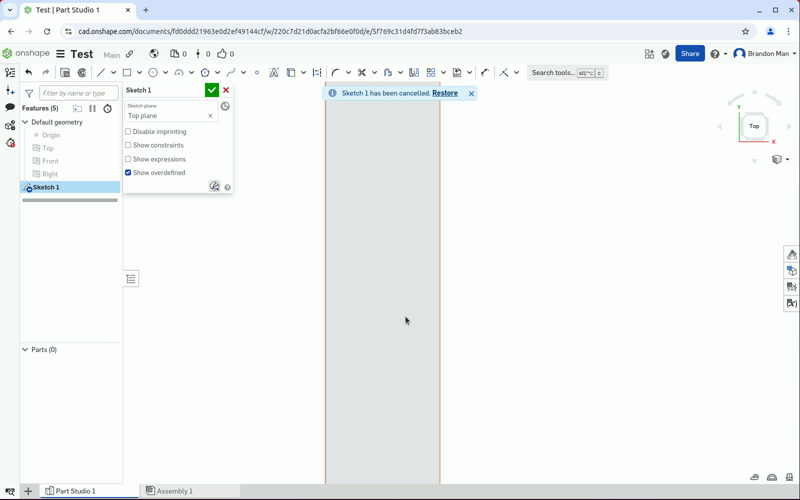
scroll(6)
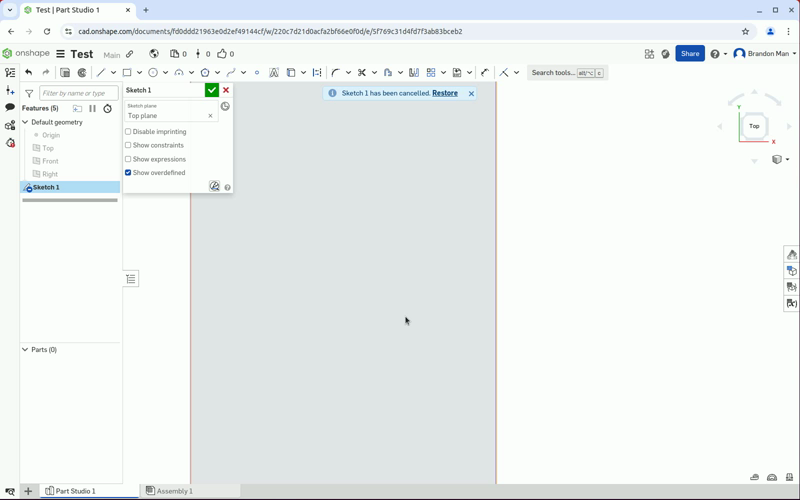
click(405, 316)
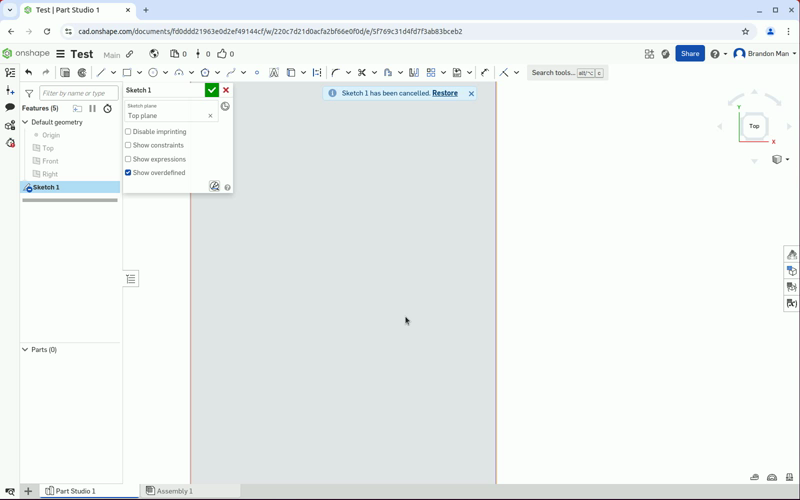
scroll(-6)
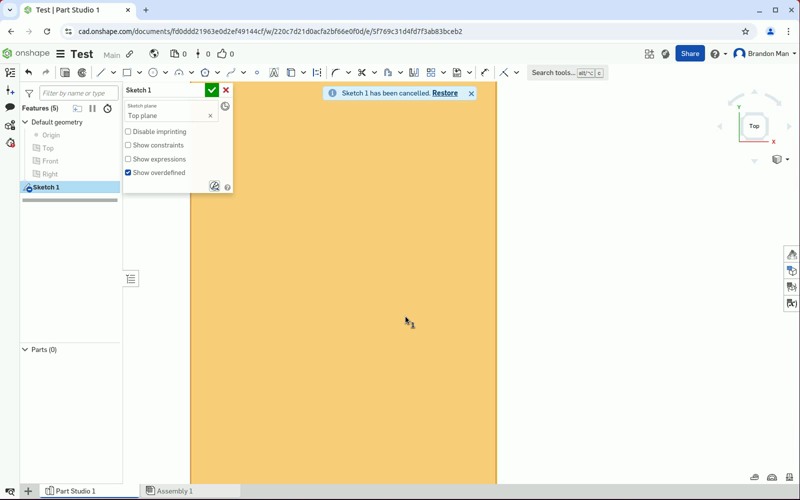
scroll(-6)
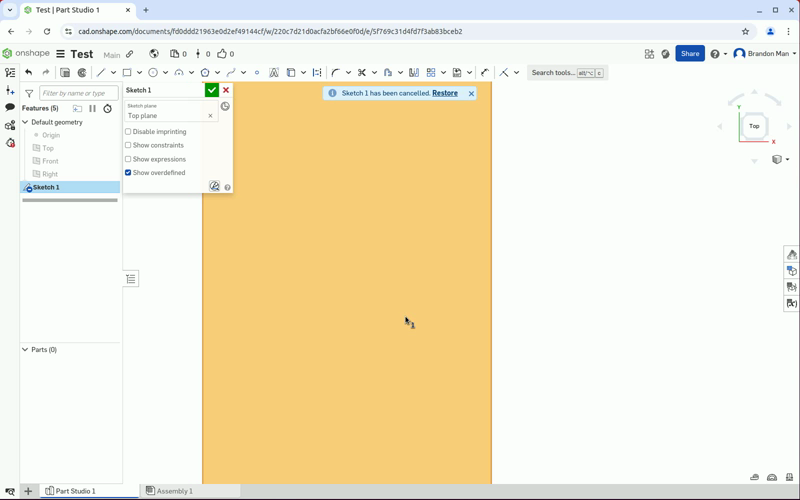
scroll(-6)
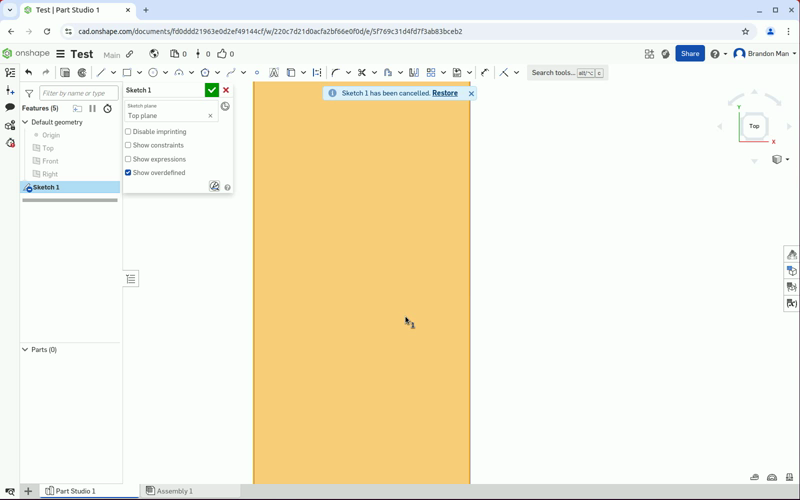
scroll(-6)
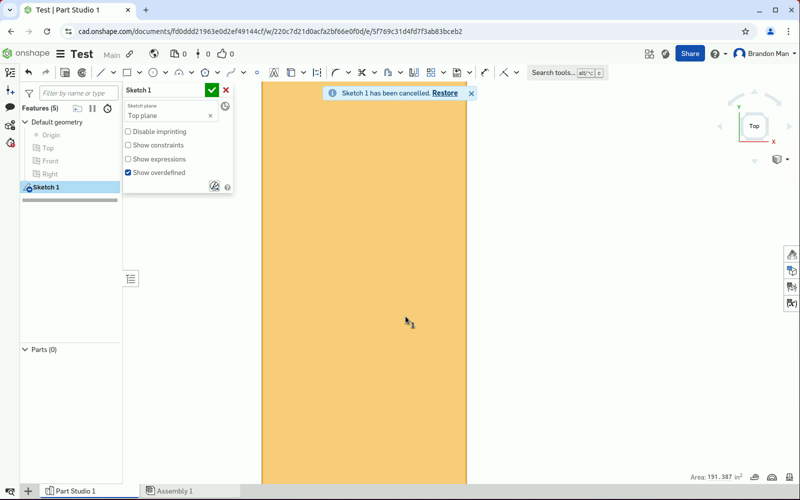
scroll(-6)
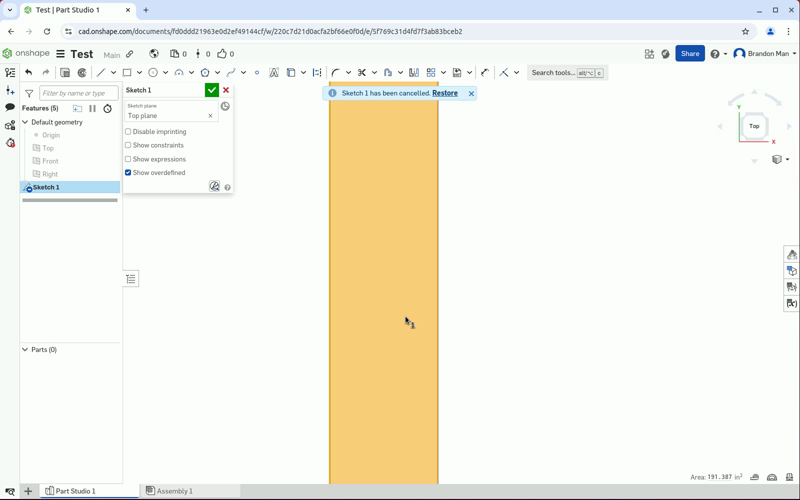
scroll(-6)
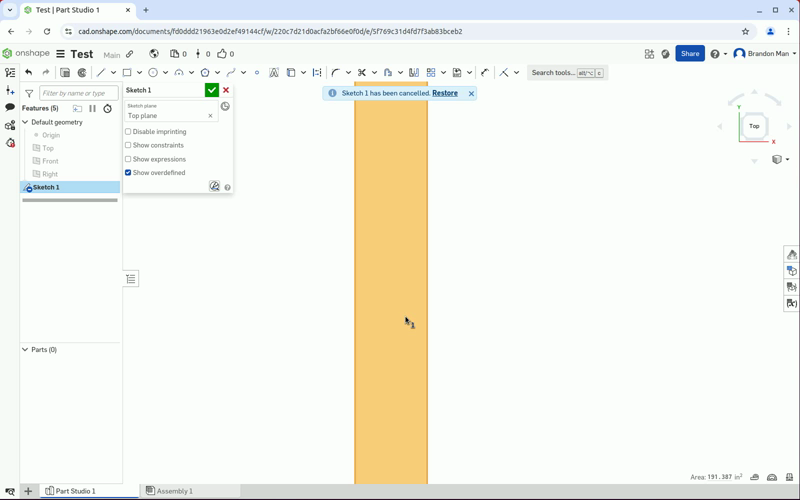
scroll(-6)
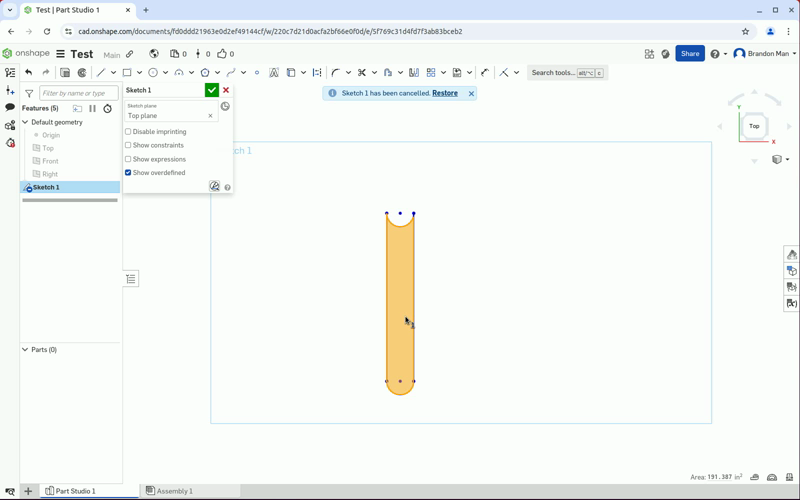
mouse_move(73, 352)
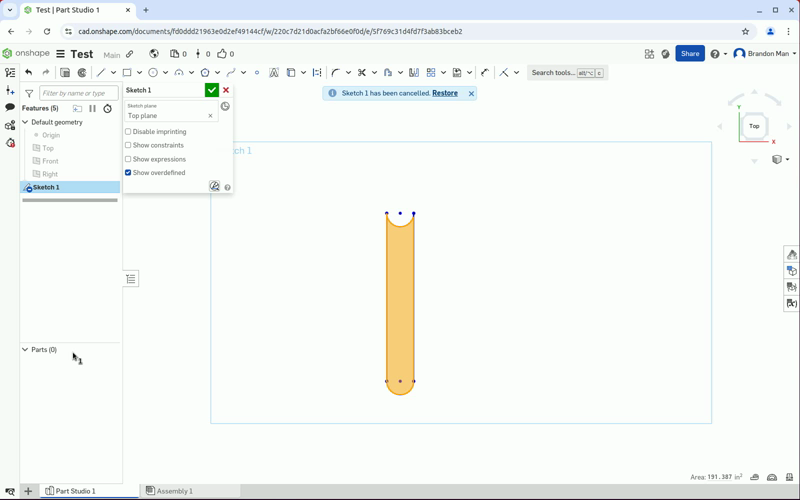
key(shift+y)
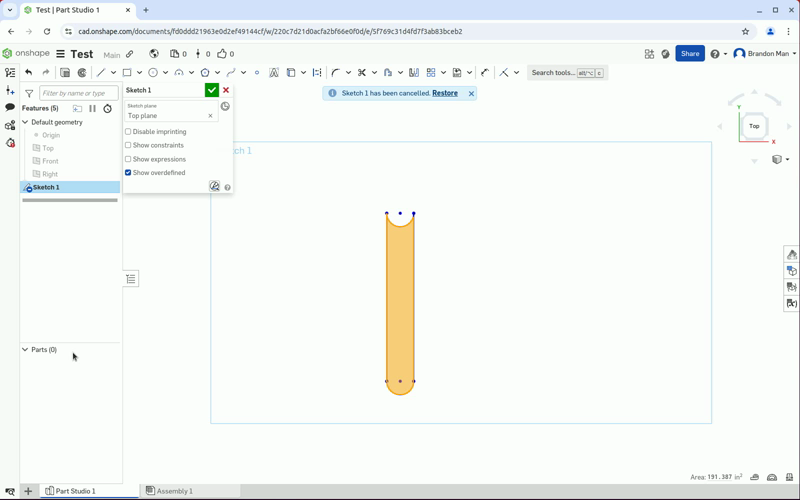
key(shift+e)
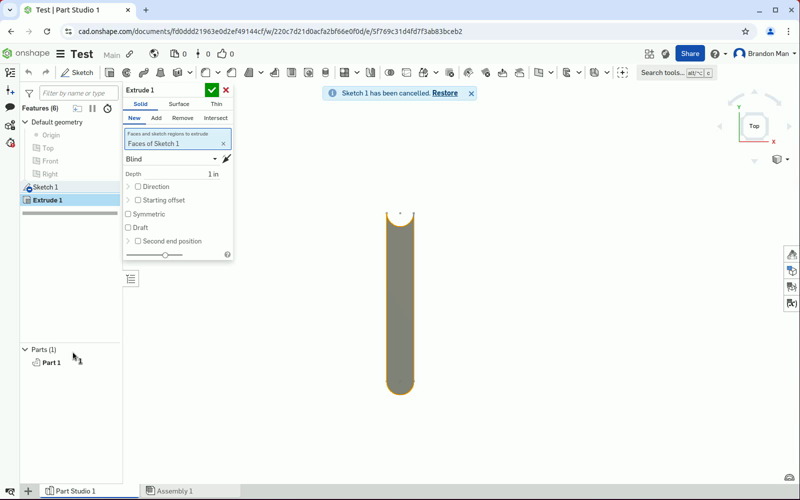
mouse_move(143, 106)
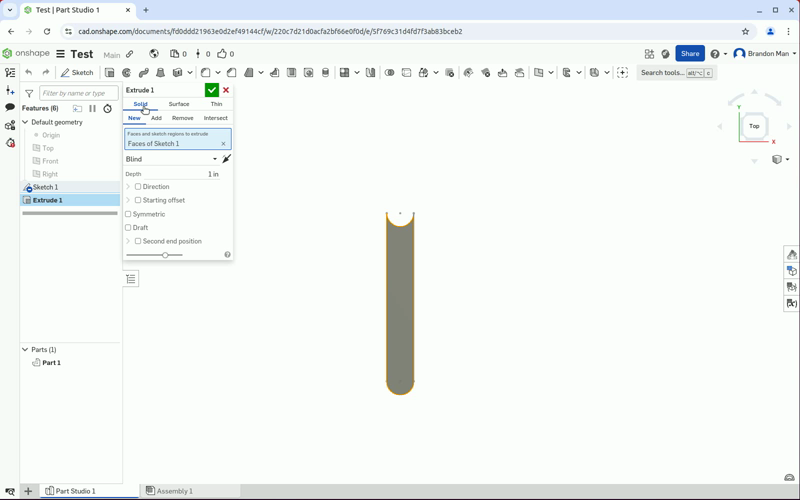
click(143, 106)
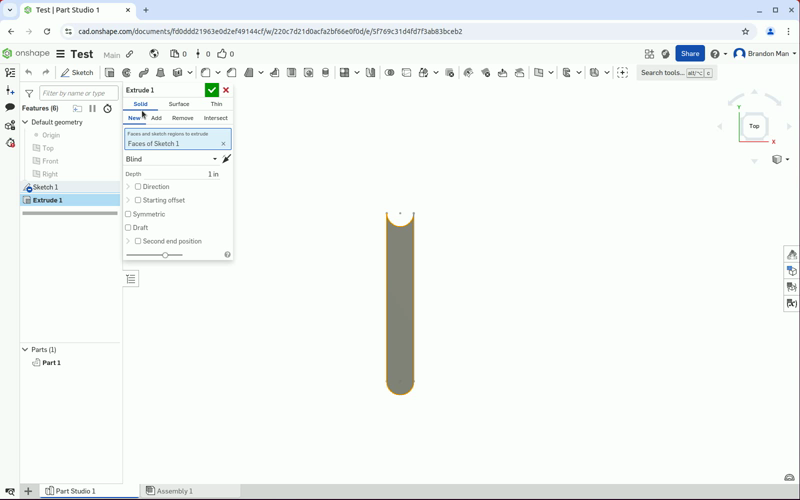
mouse_move(137, 120)
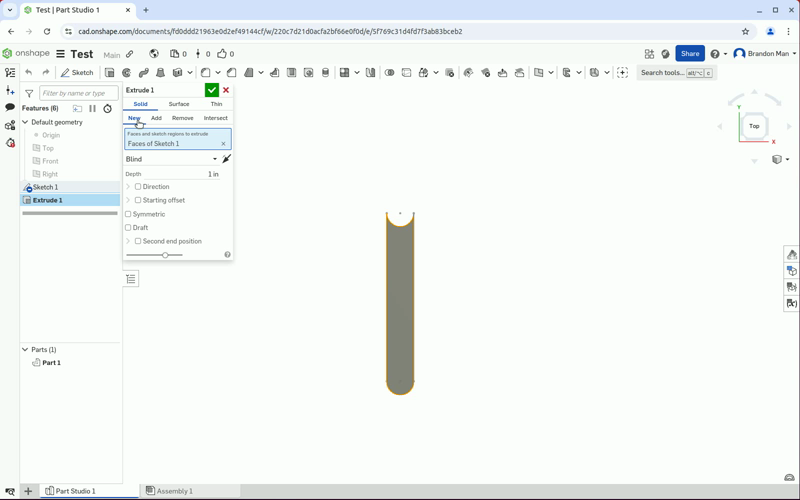
click(137, 120)
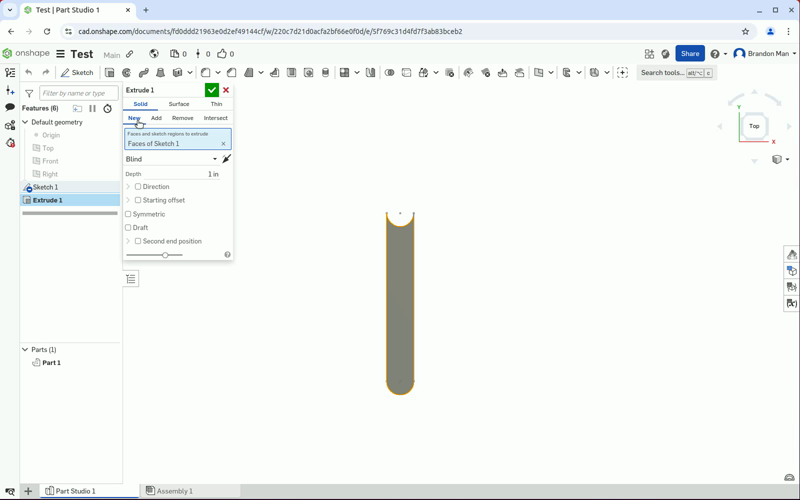
key(tab, 4)
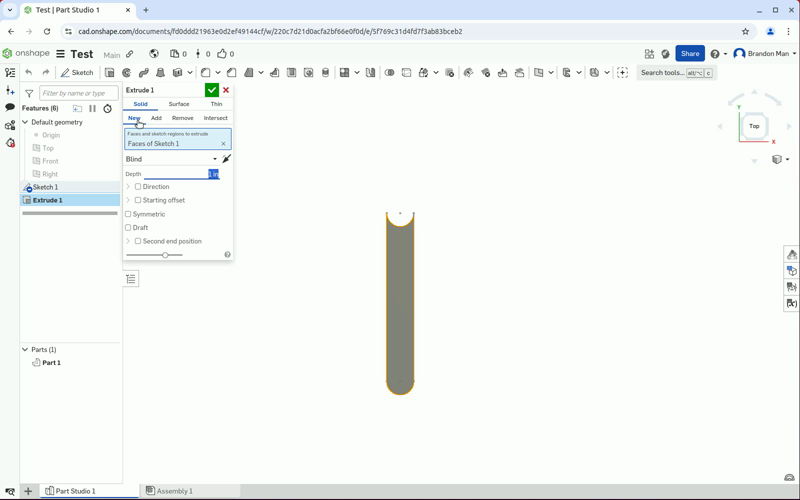
text(11.073)
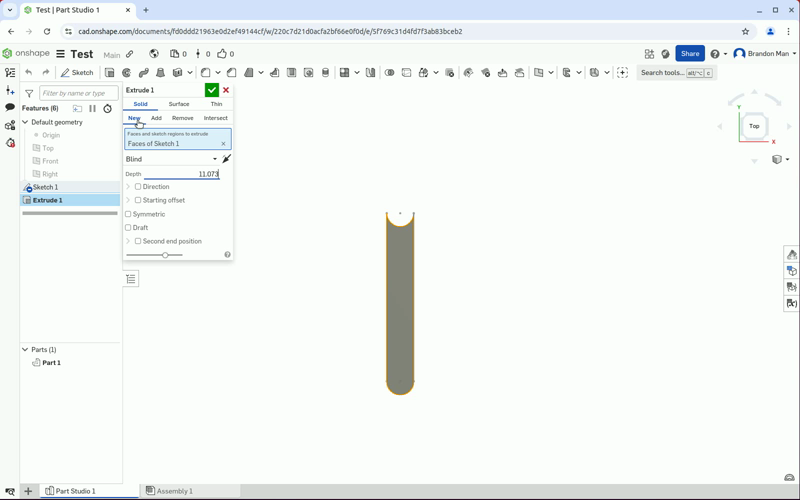
key(enter)
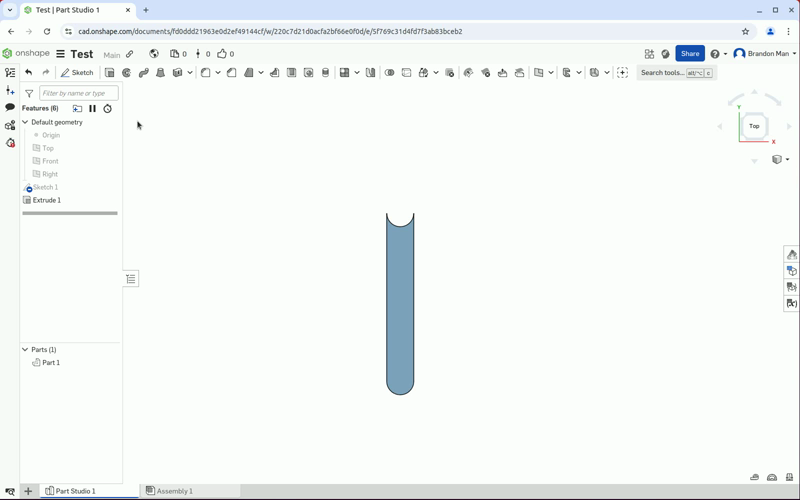
key(shift+h)
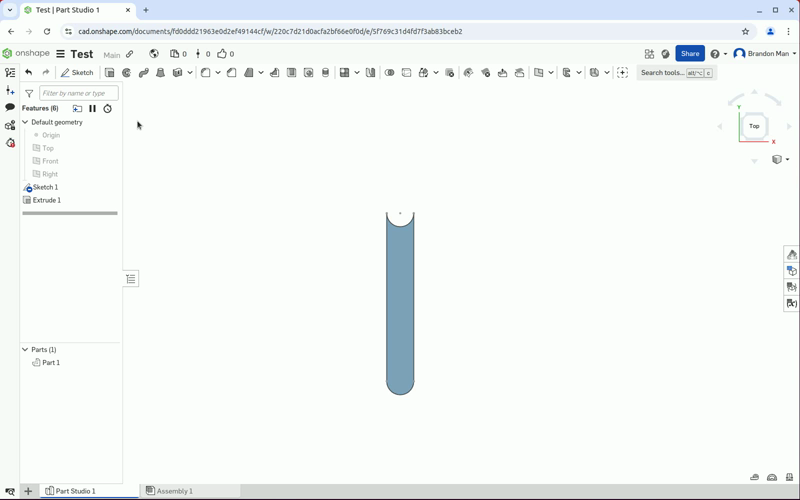
key(shift+h)
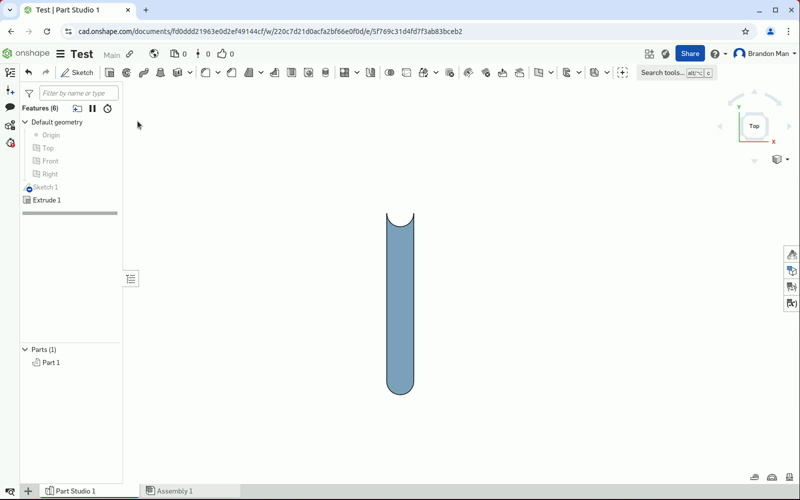
mouse_move(73, 189)
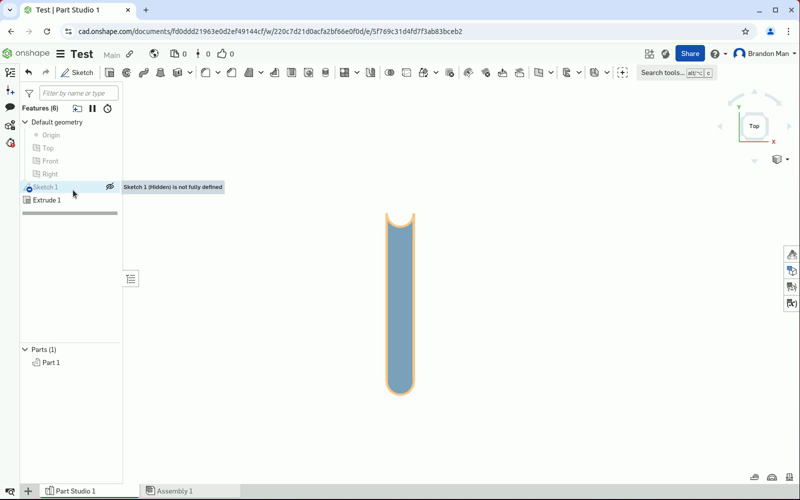
click(73, 189)
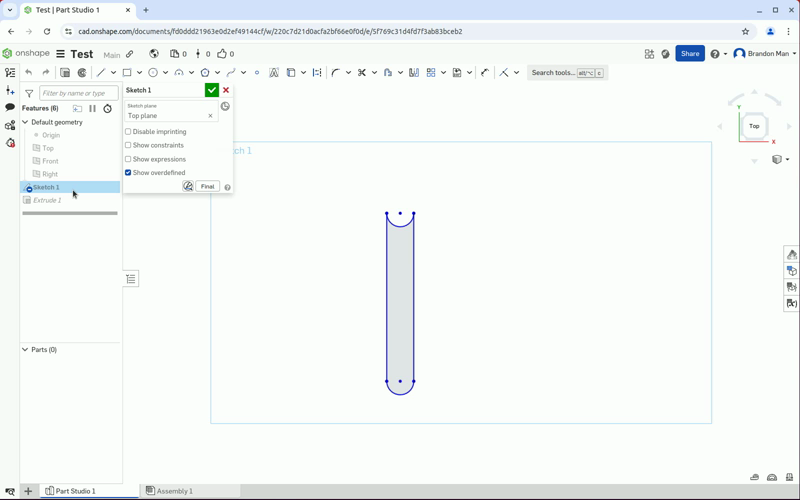
mouse_move(229, 92)
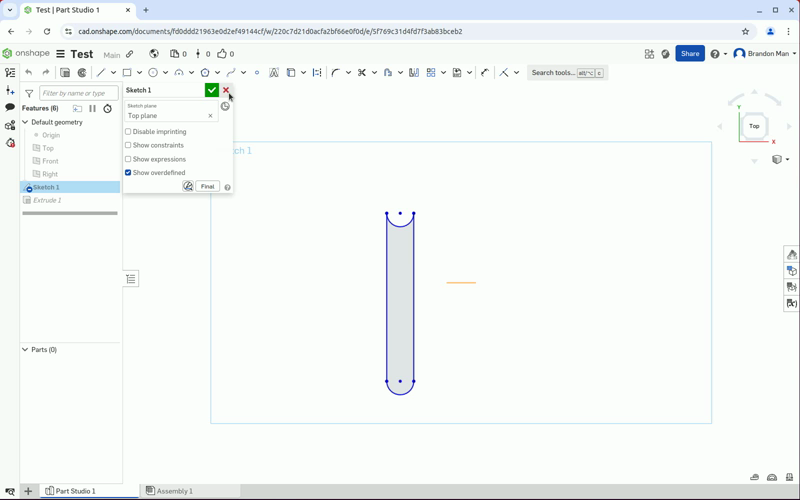
click(229, 92)
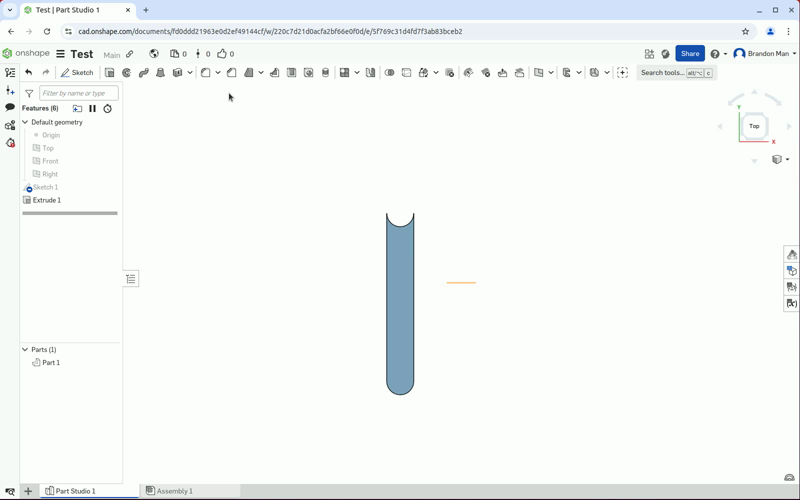
mouse_move(73, 352)
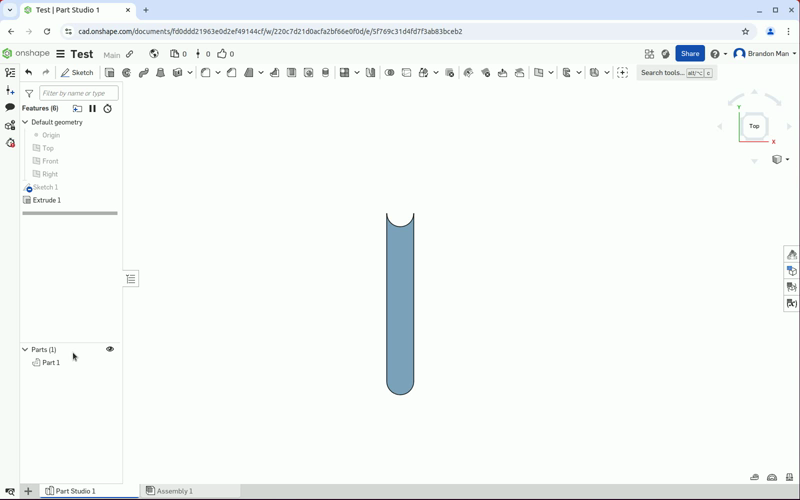
key(y)
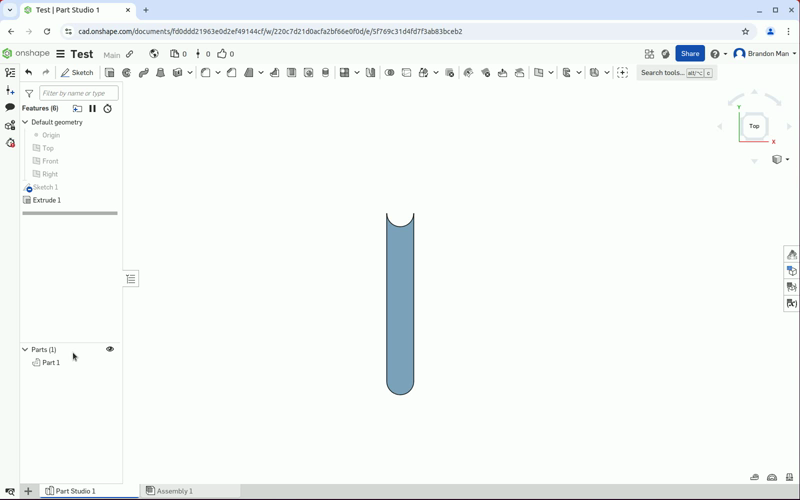
key(shift+p)
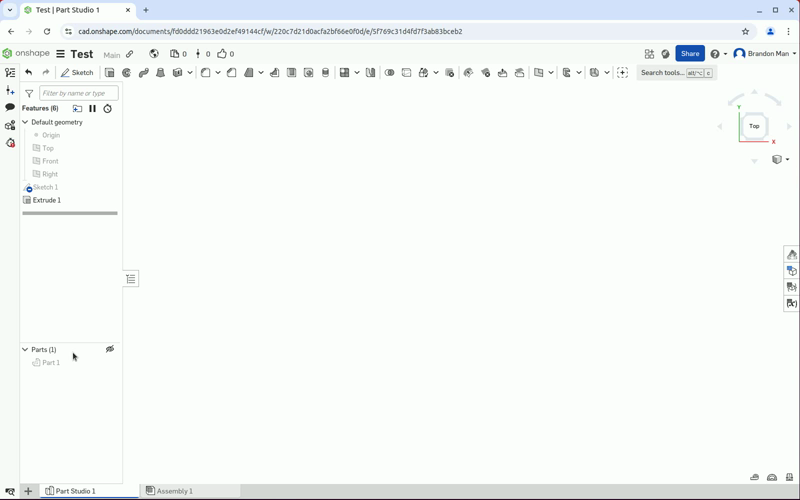
key(space)
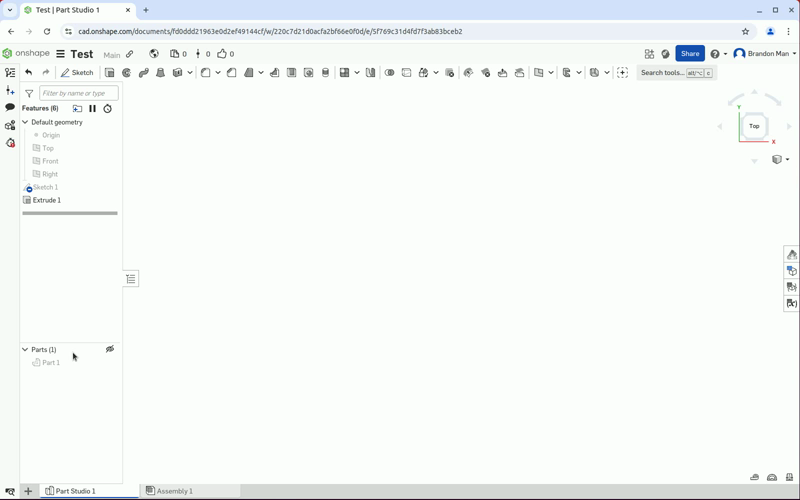
key_down(shift)
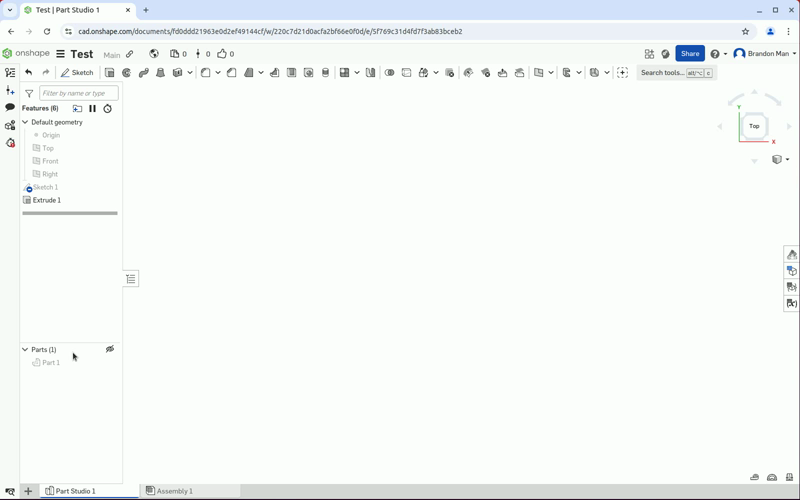
key(up)
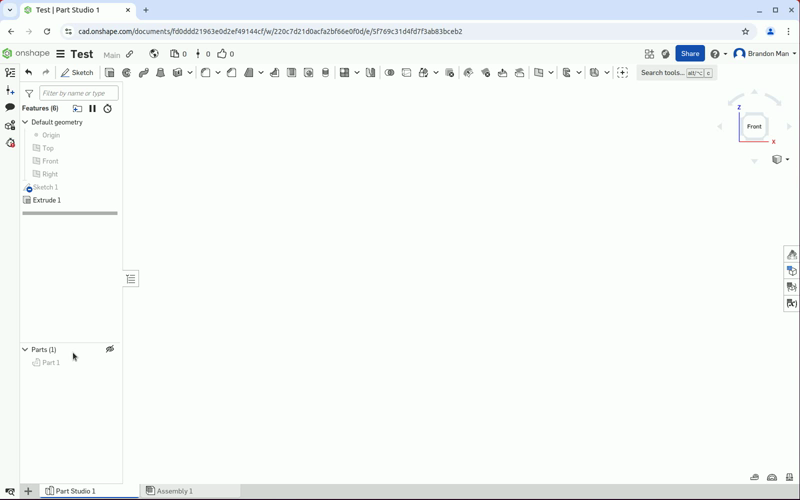
key_up(shift)
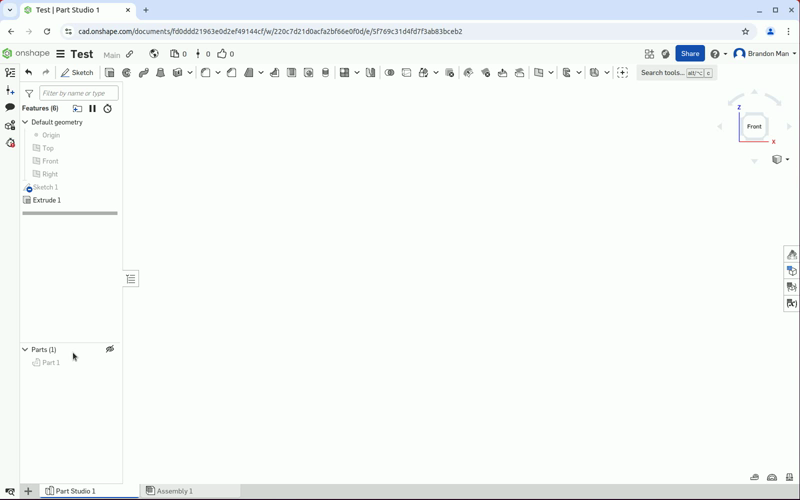
key(space)
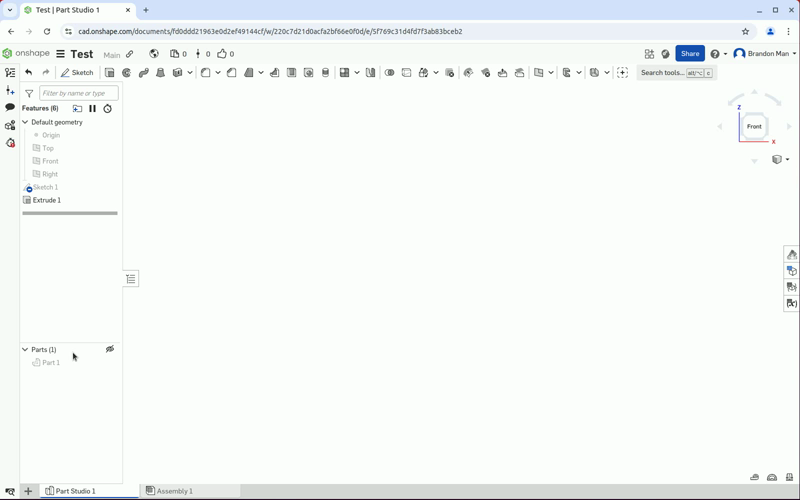
key_down(shift)
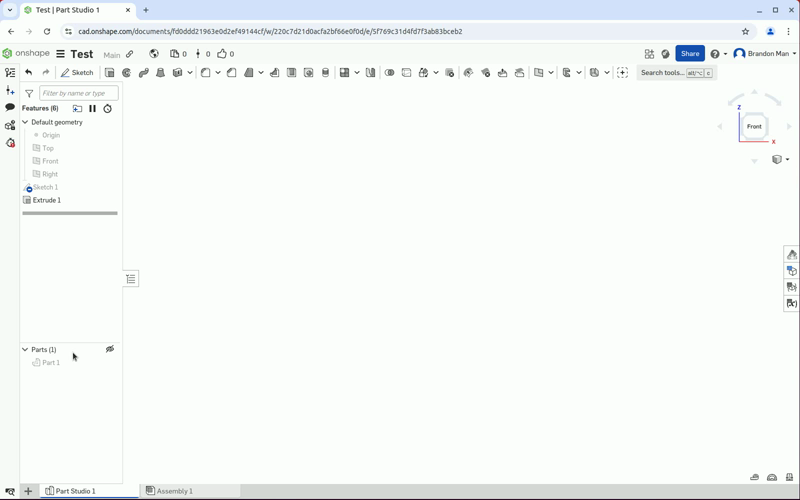
key(left)
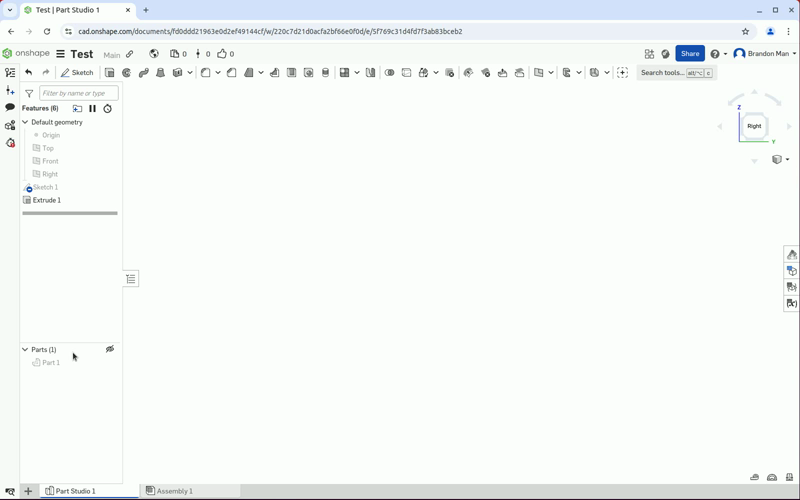
key_up(shift)
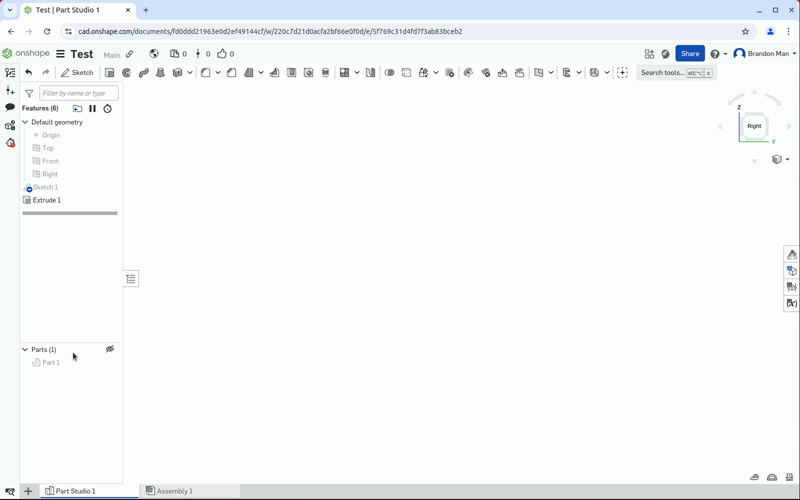
mouse_move(73, 352)
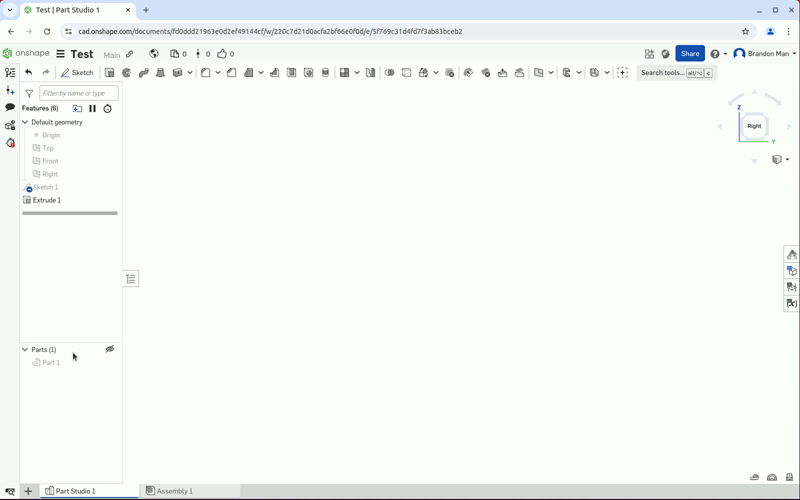
key(shift+y)
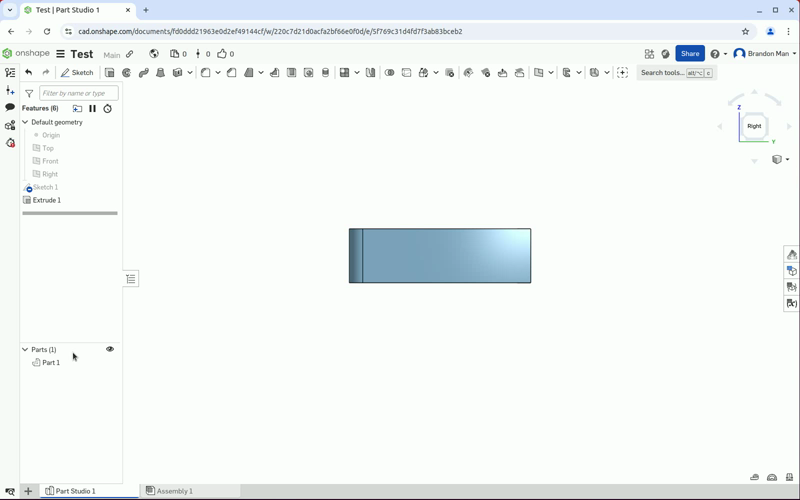
mouse_move(541, 75)
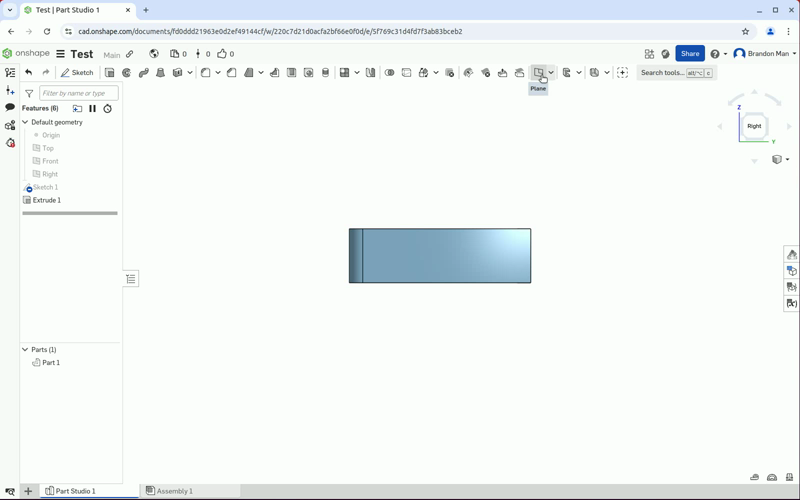
click(541, 75)
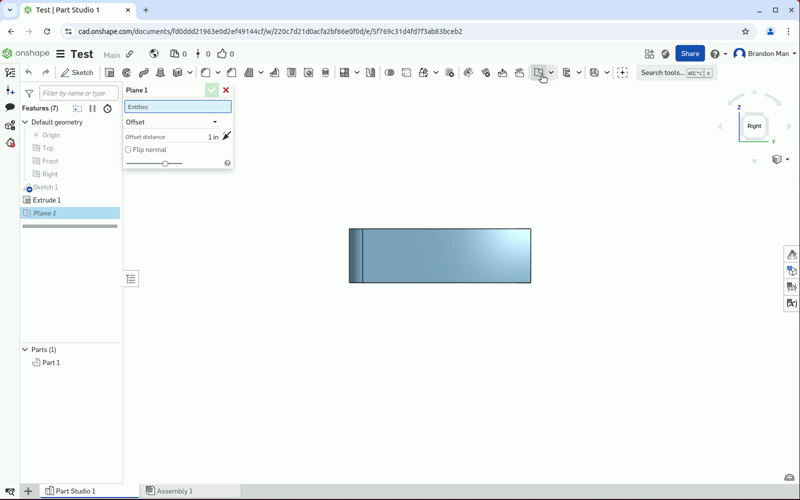
mouse_move(73, 176)
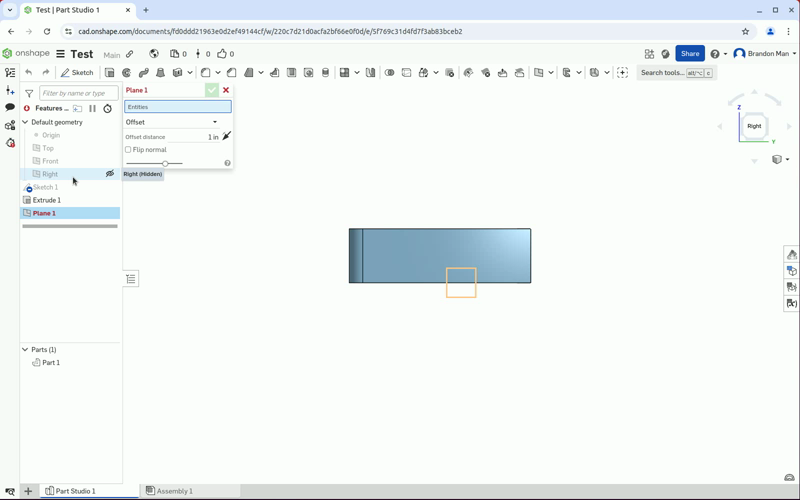
click(73, 176)
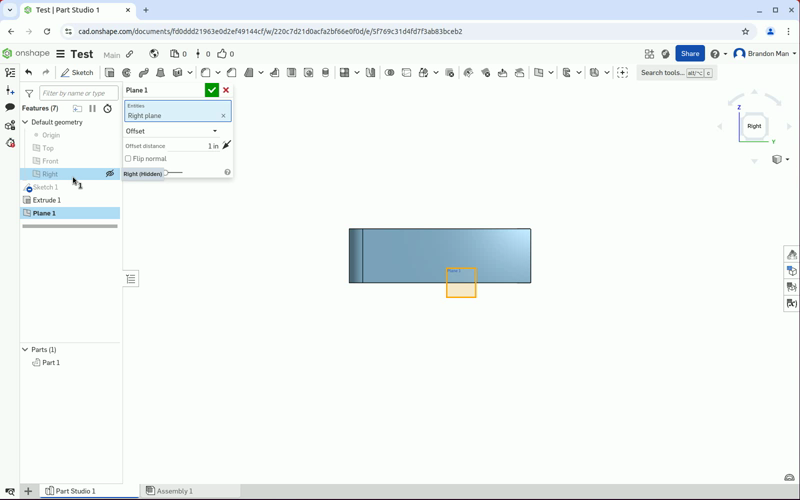
key(tab, 2)
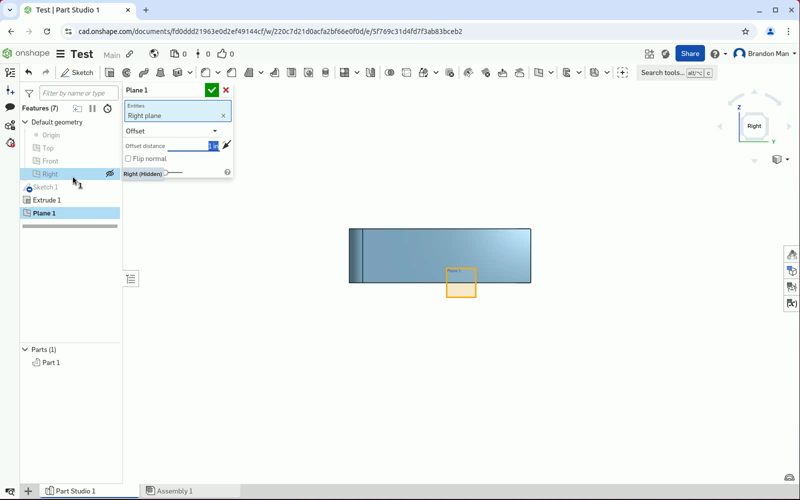
text(9.613)
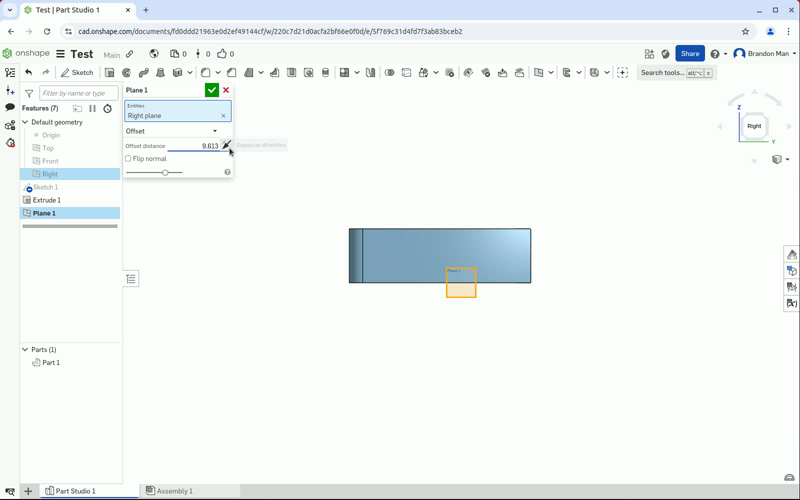
mouse_move(229, 147)
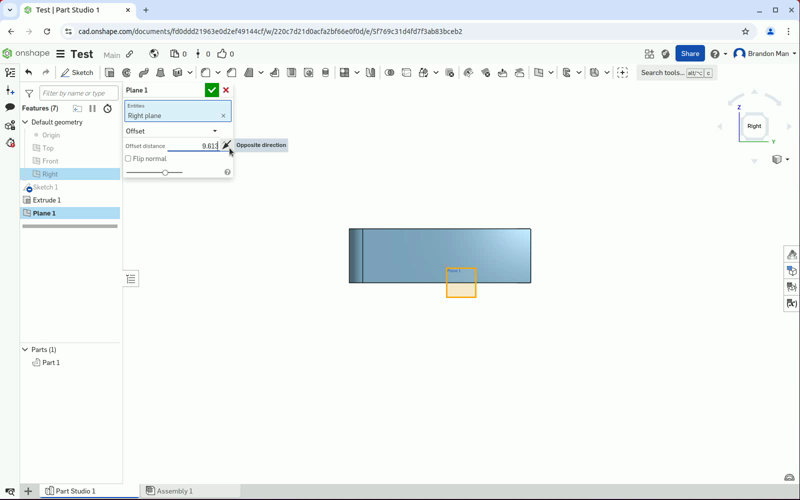
click(229, 147)
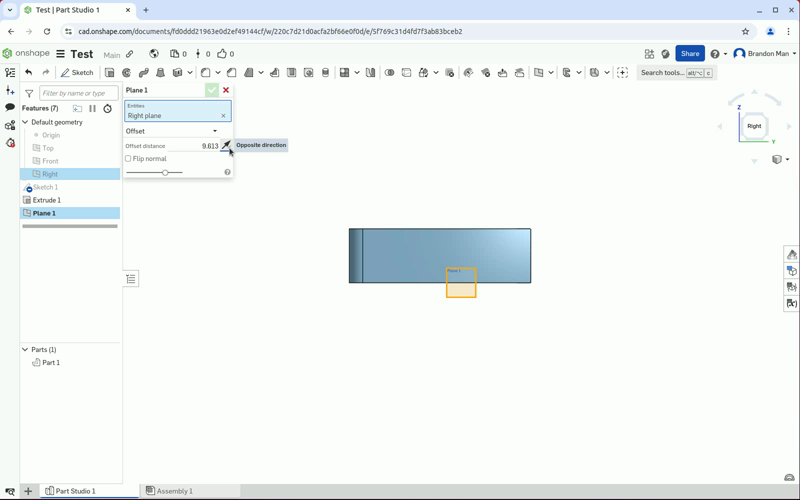
key(enter, 2)
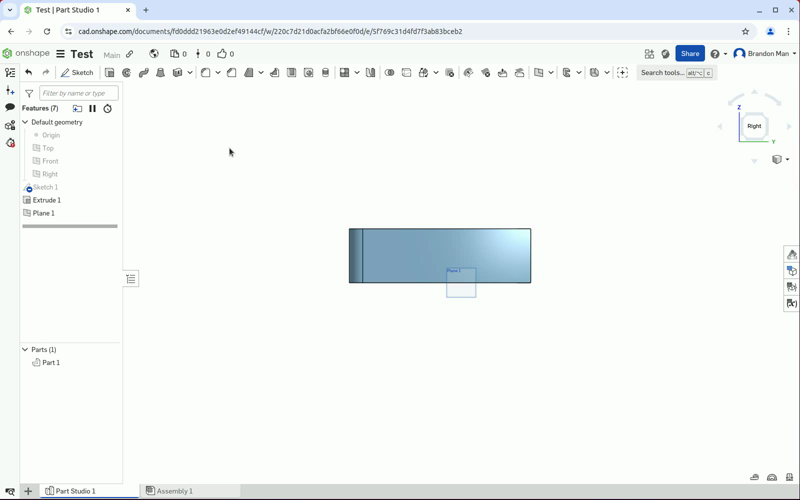
key(shift+s)
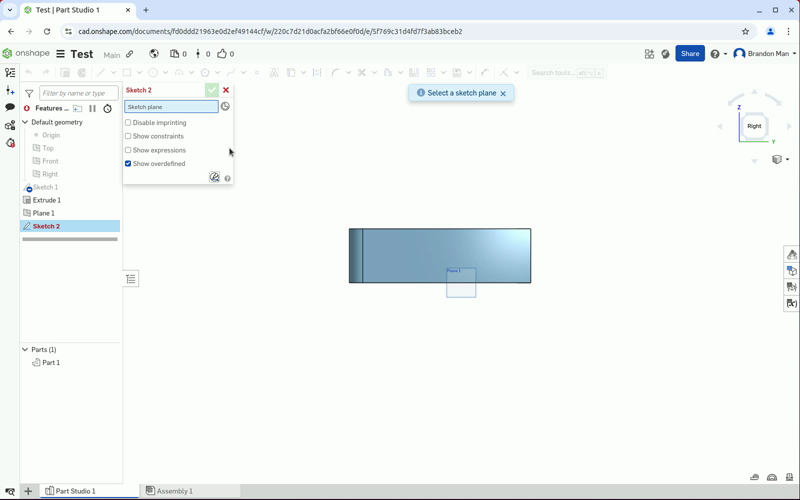
mouse_move(73, 215)
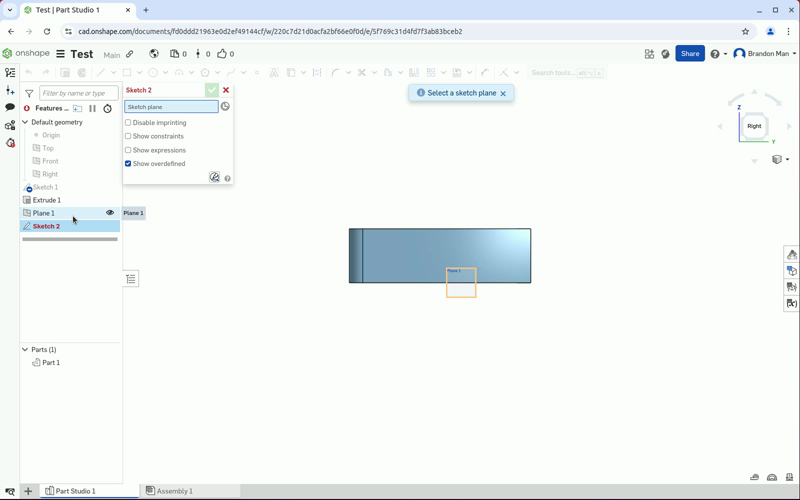
click(73, 215)
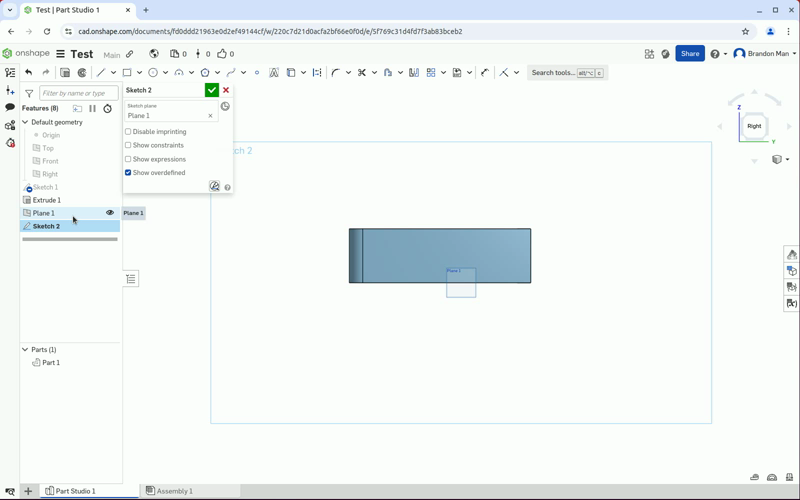
mouse_move(73, 352)
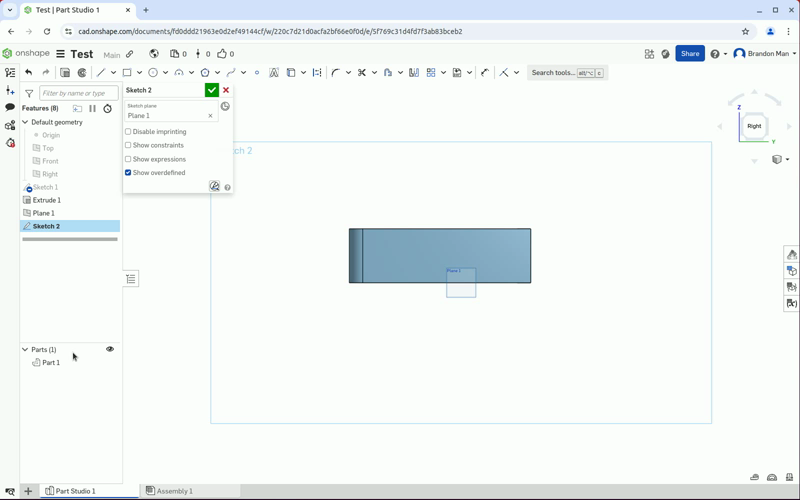
key(y)
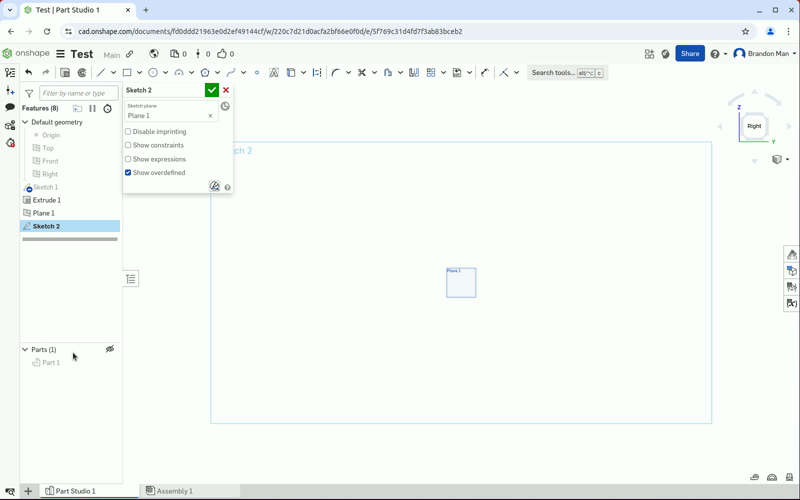
key(l)
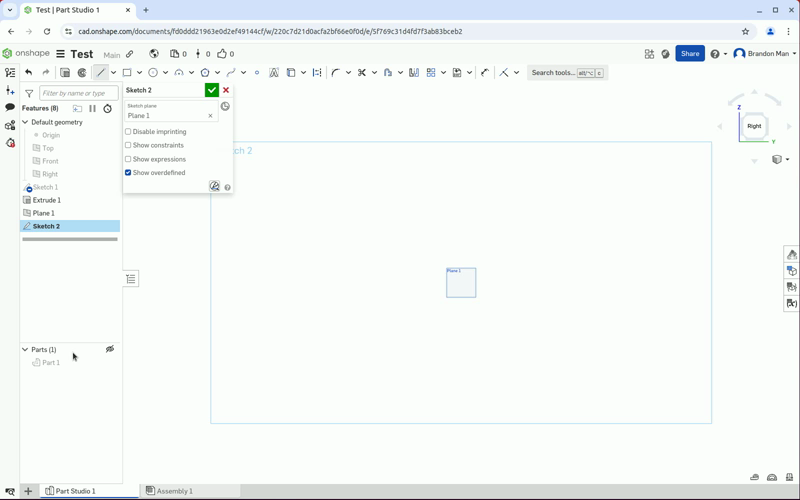
key_down(shift)
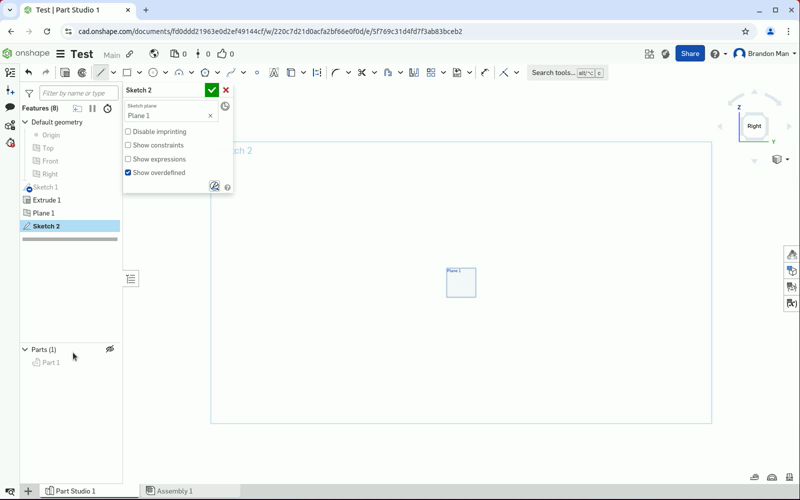
mouse_move(385, 268)
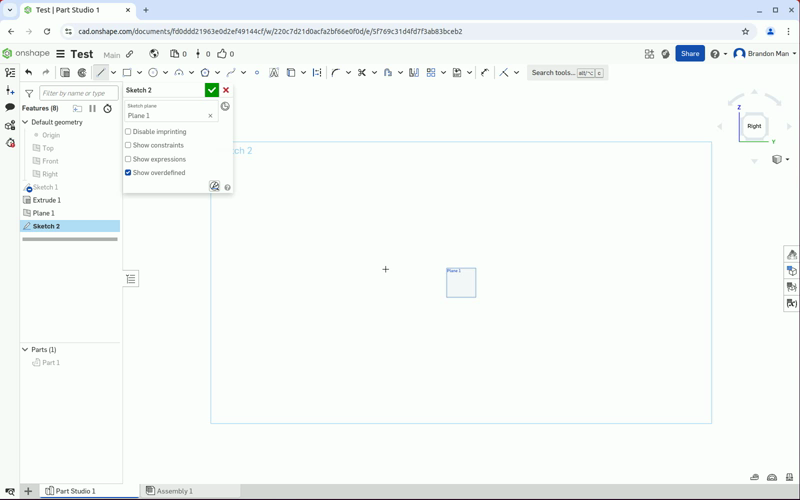
click(385, 268)
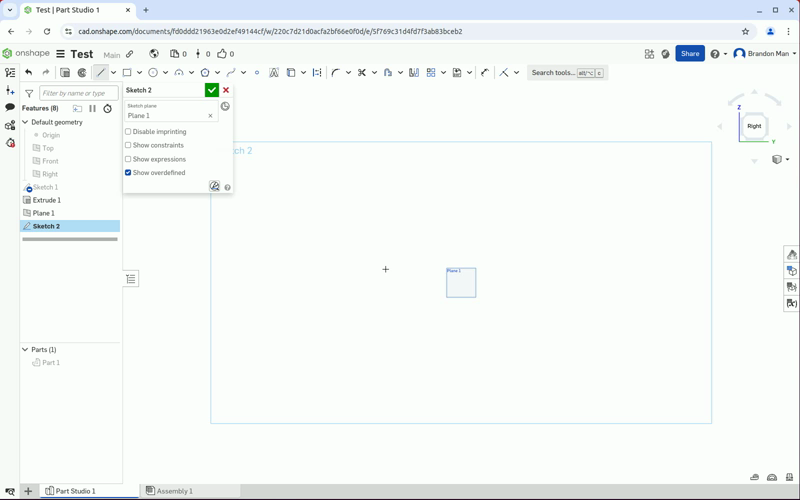
key_up(shift)
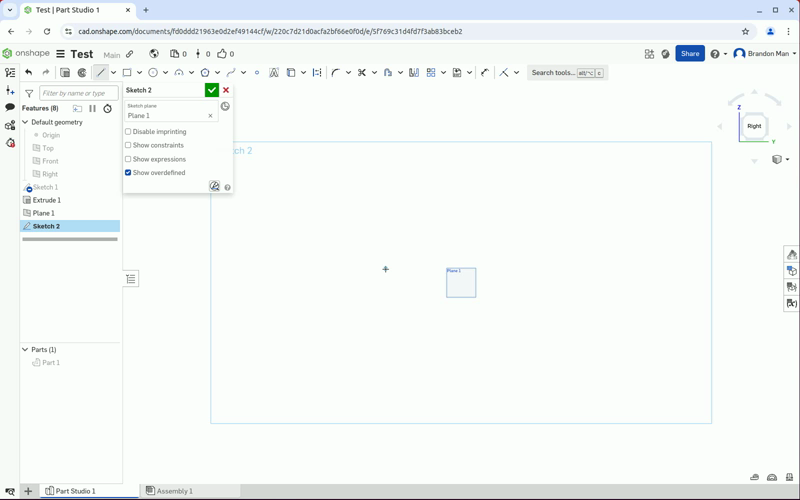
key_down(shift)
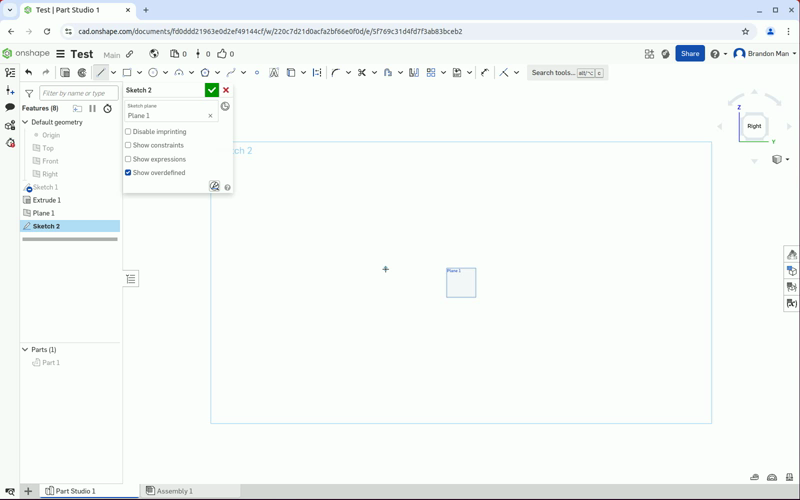
mouse_move(505, 268)
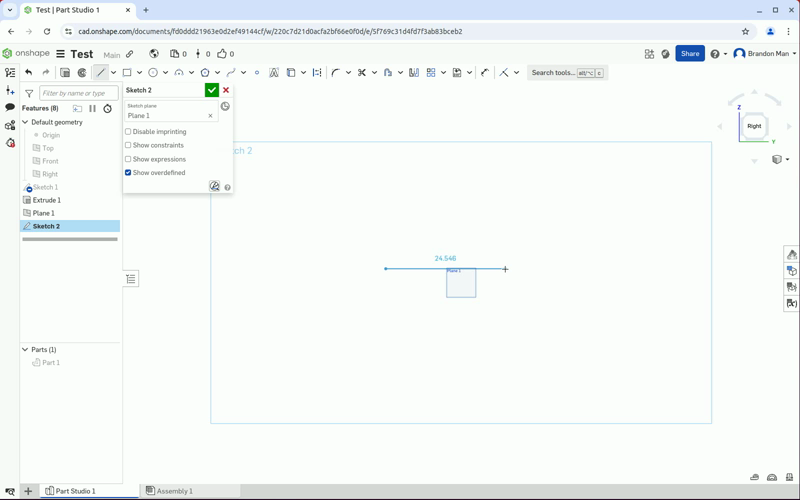
click(505, 268)
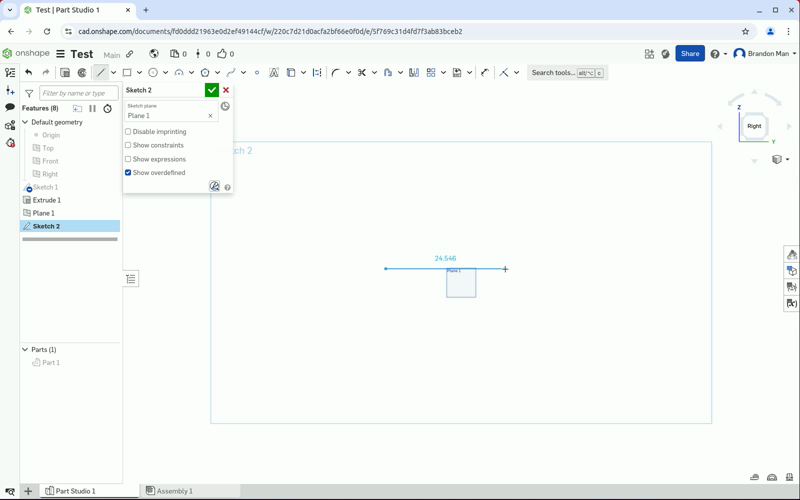
key_up(shift)
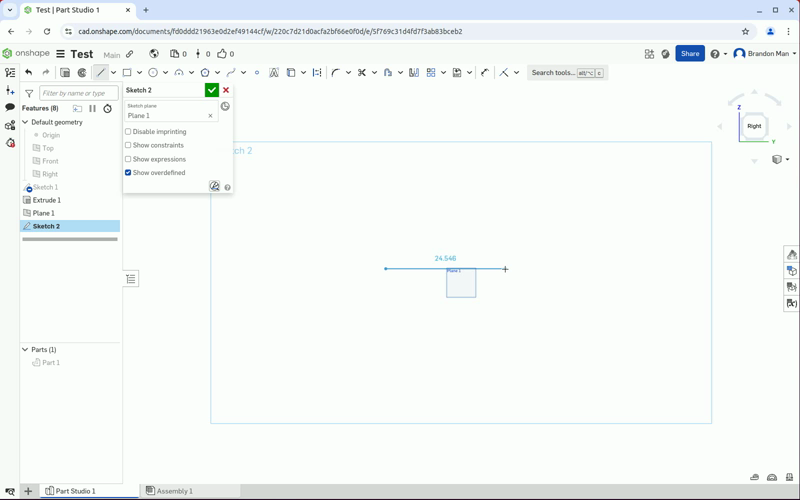
key(esc)
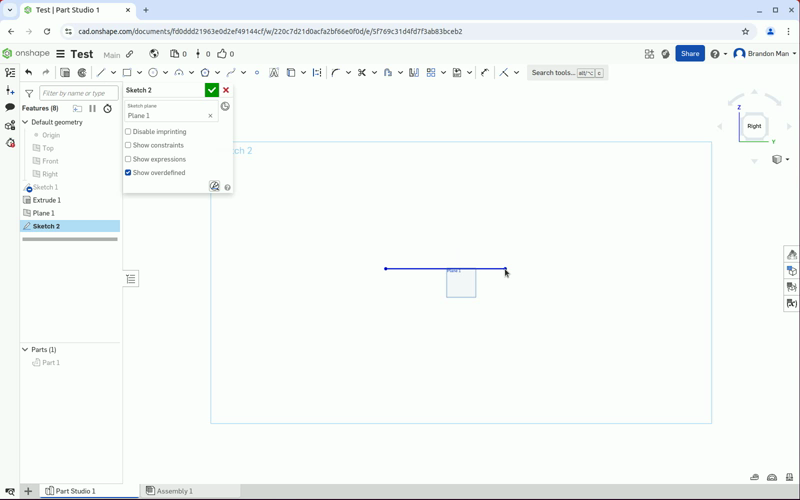
key(a)
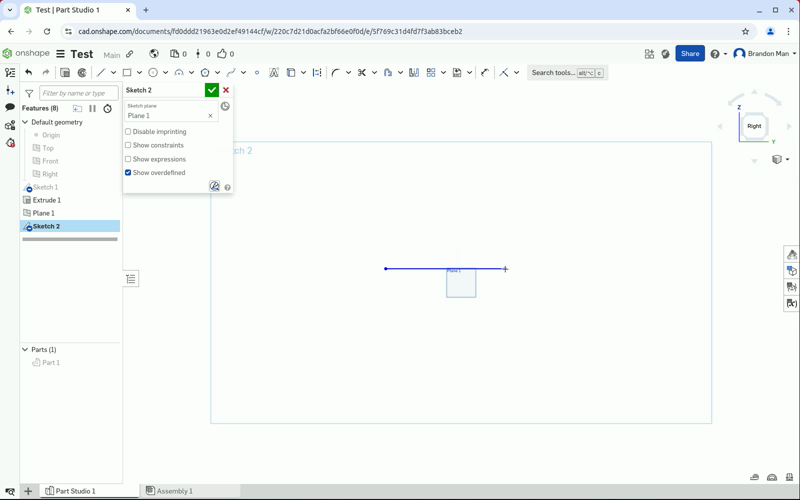
mouse_move(505, 268)
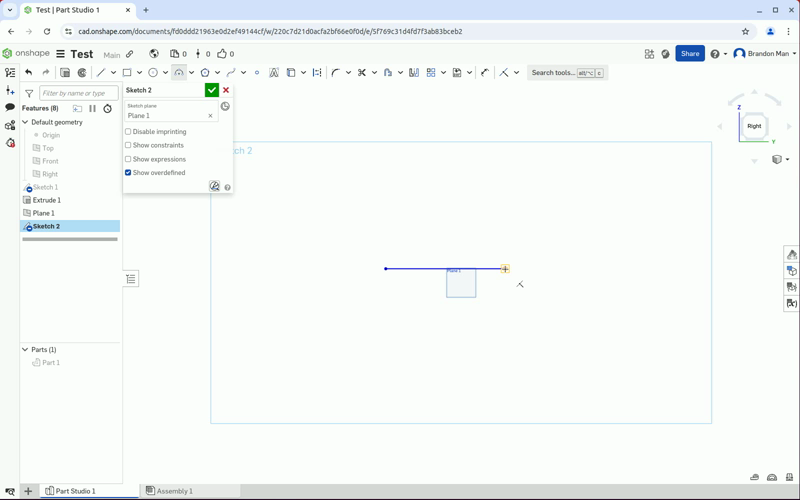
click(505, 268)
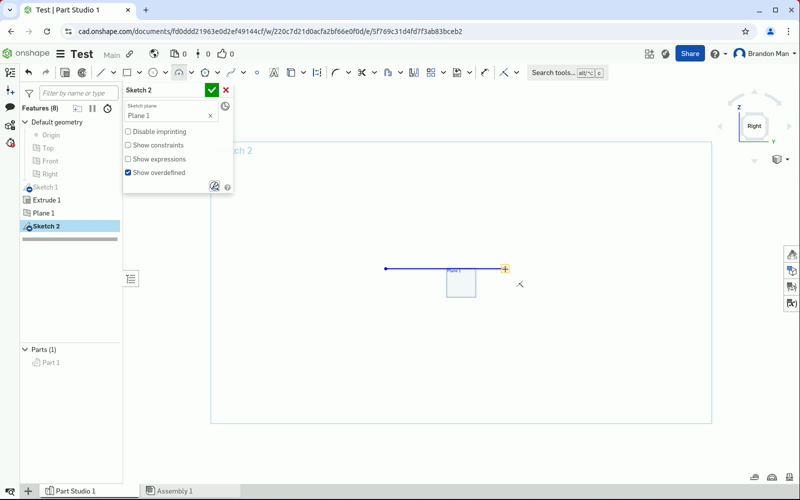
key_down(shift)
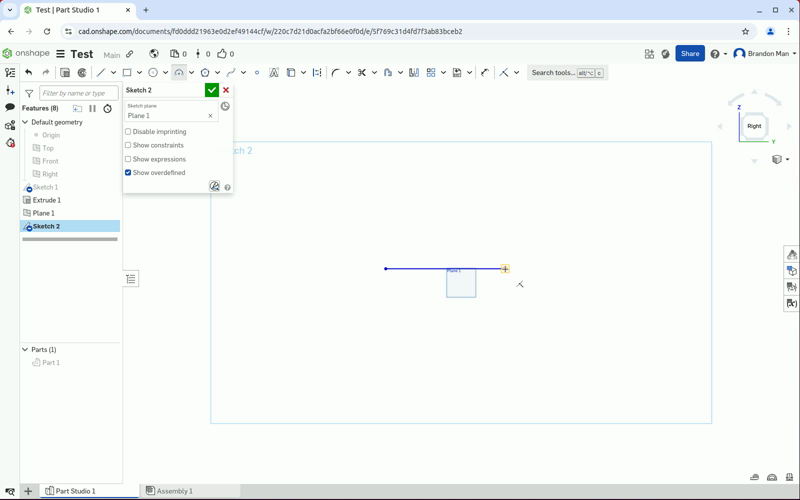
mouse_move(505, 242)
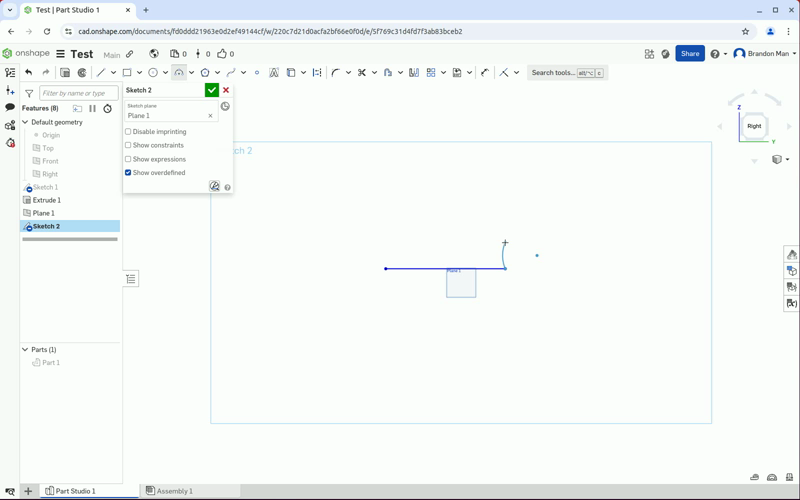
click(505, 242)
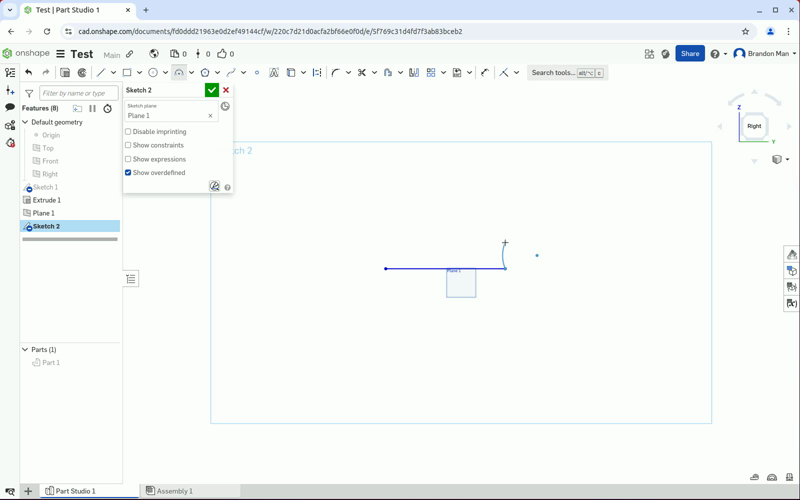
mouse_move(518, 255)
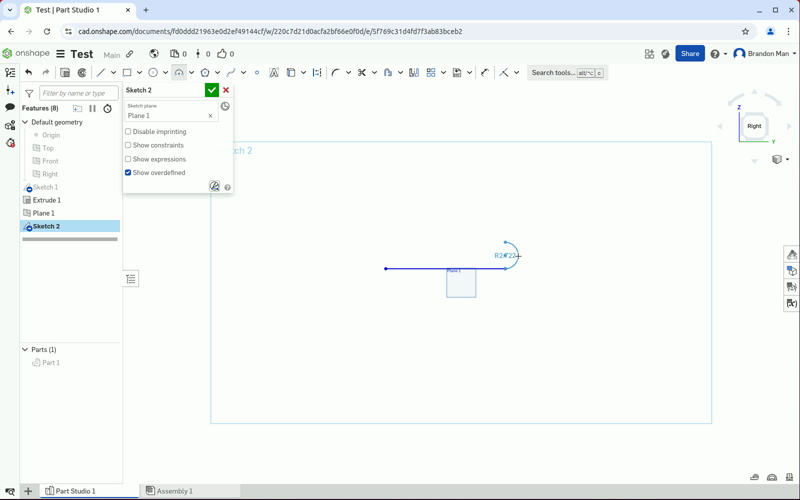
click(518, 255)
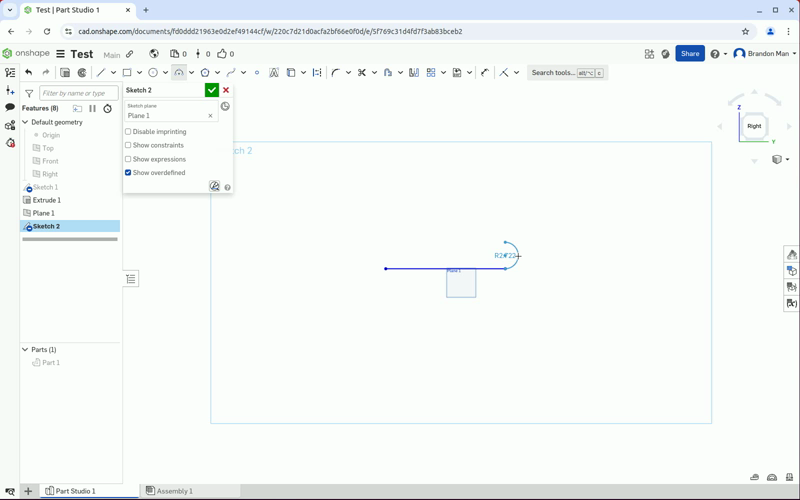
key_up(shift)
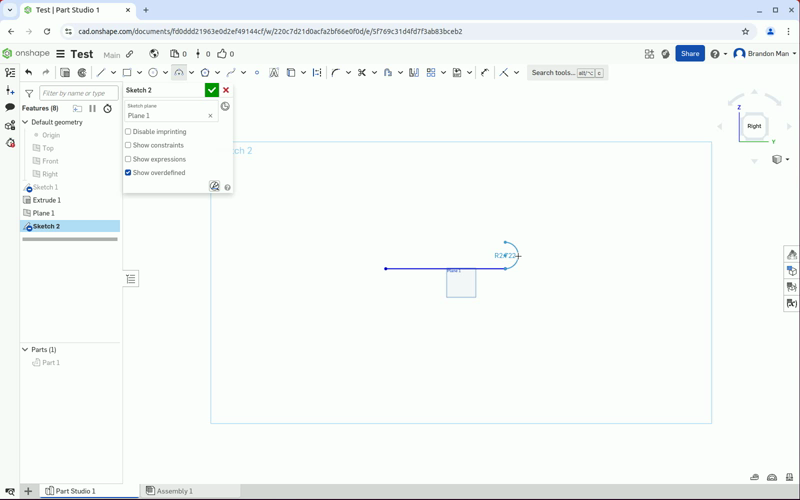
key(esc)
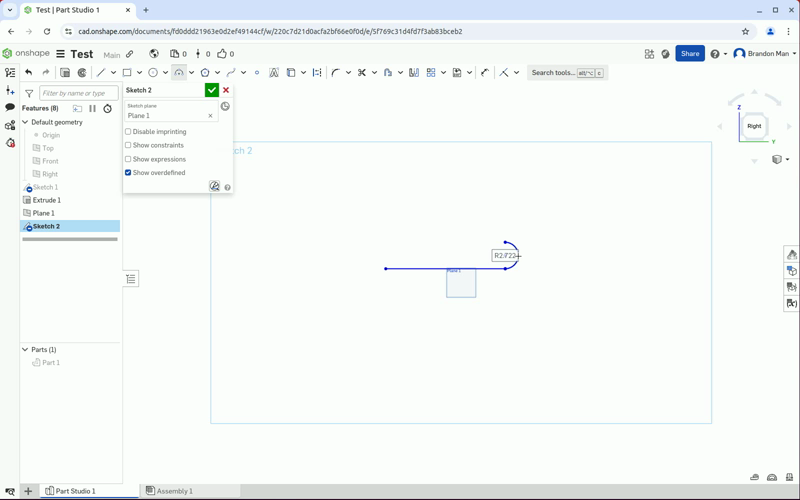
key(l)
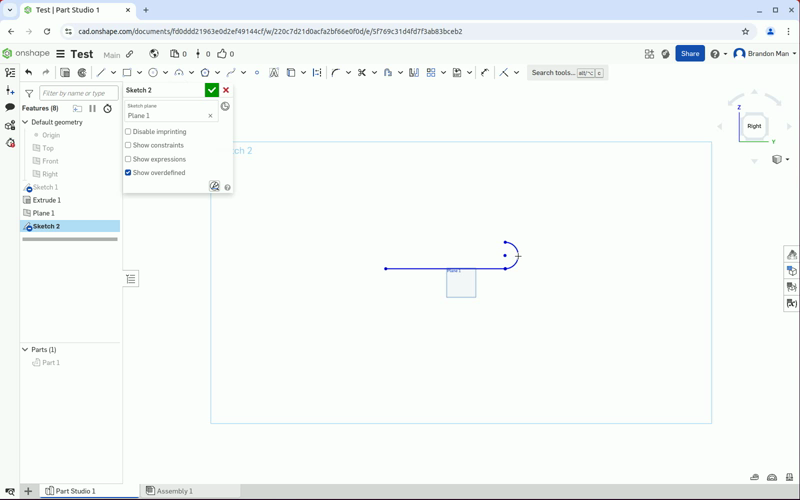
mouse_move(505, 242)
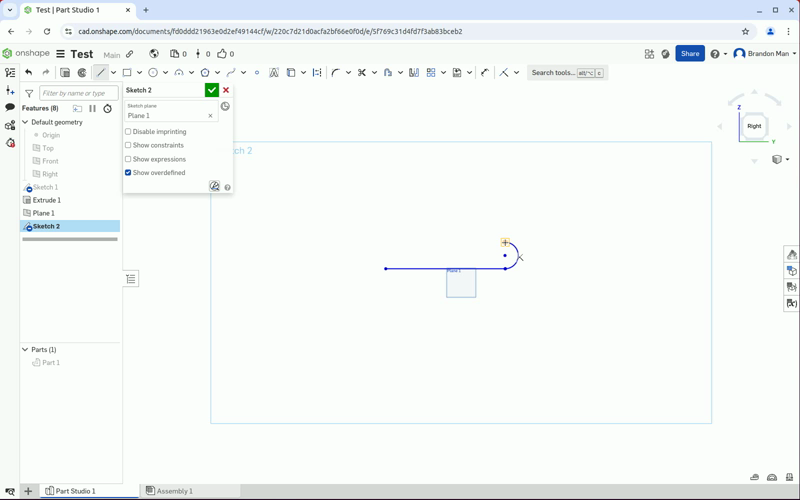
click(505, 242)
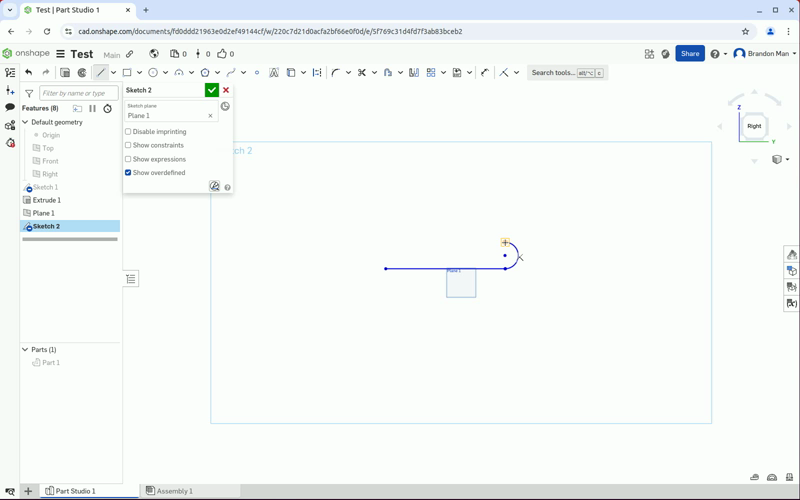
key_down(shift)
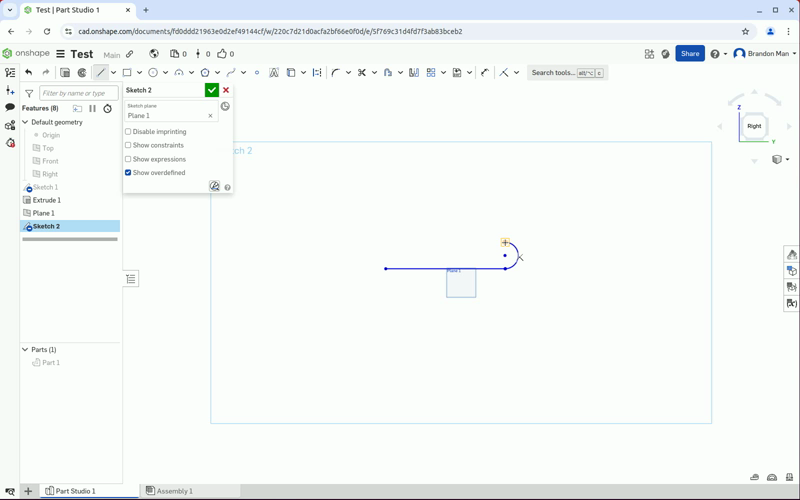
mouse_move(385, 242)
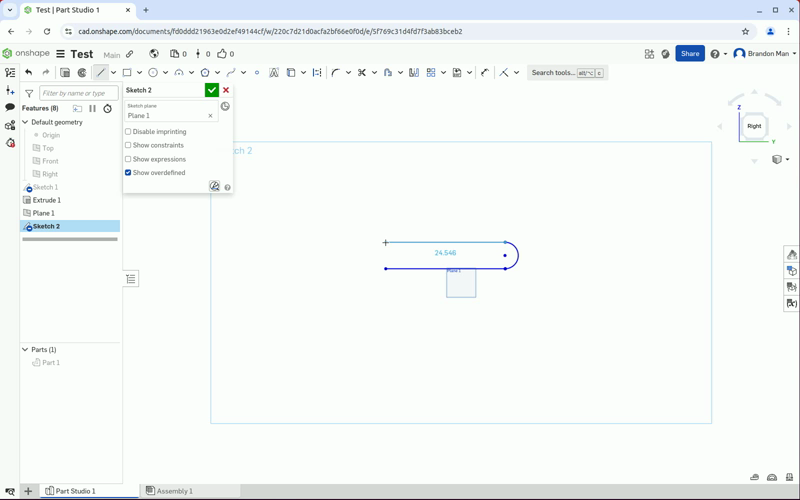
click(385, 242)
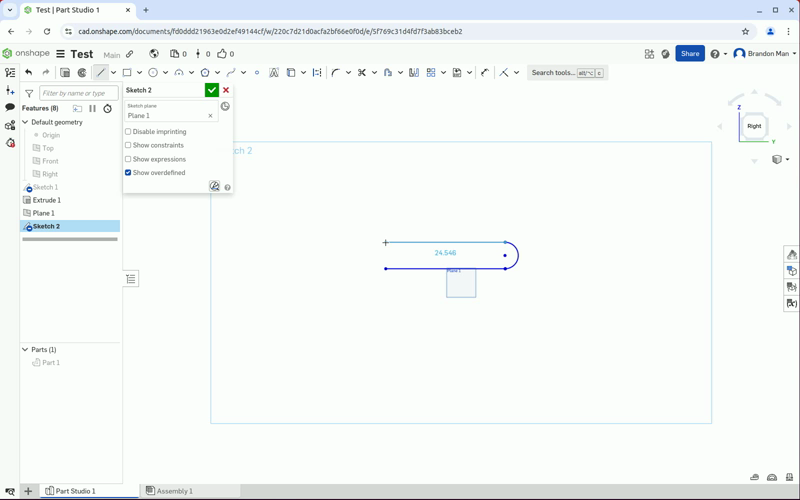
key_up(shift)
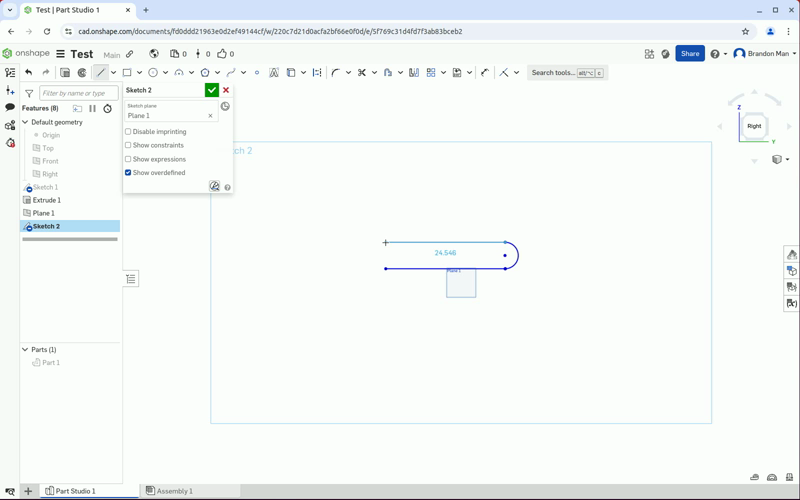
key(esc)
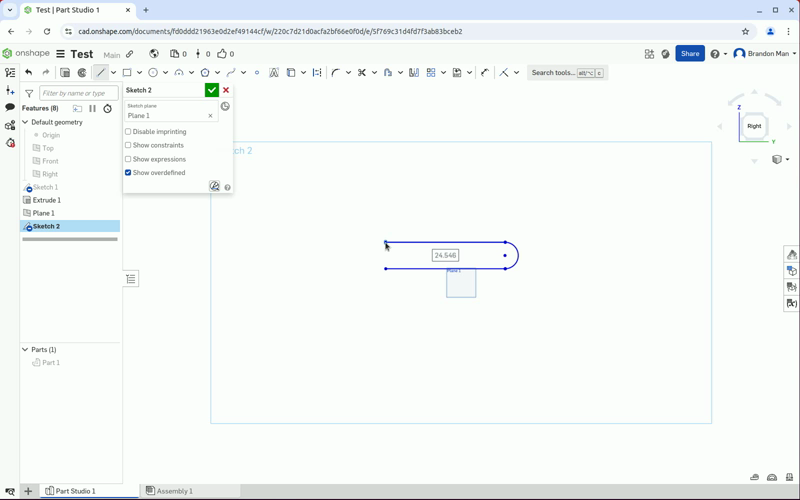
key(a)
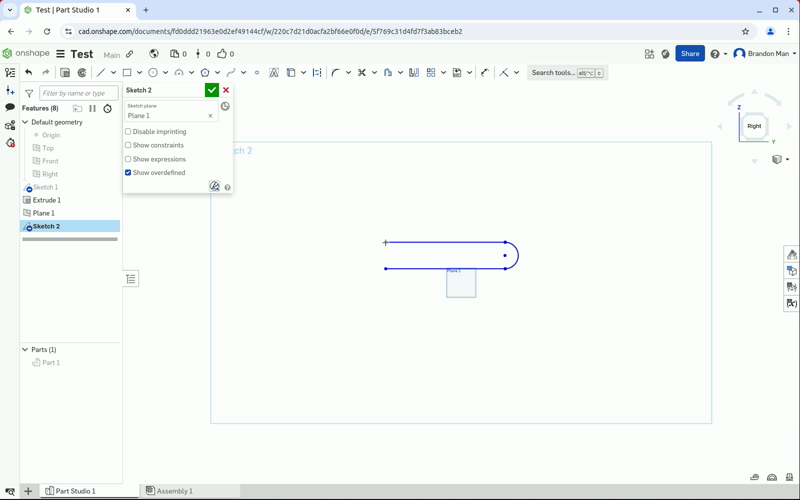
mouse_move(385, 242)
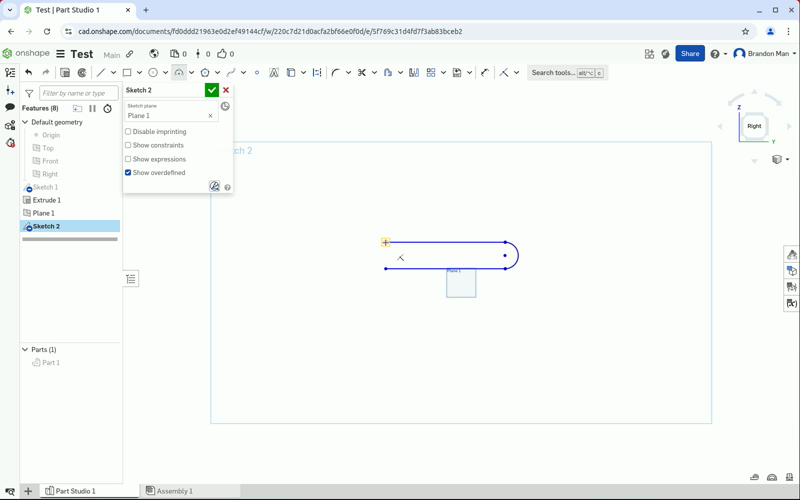
click(385, 242)
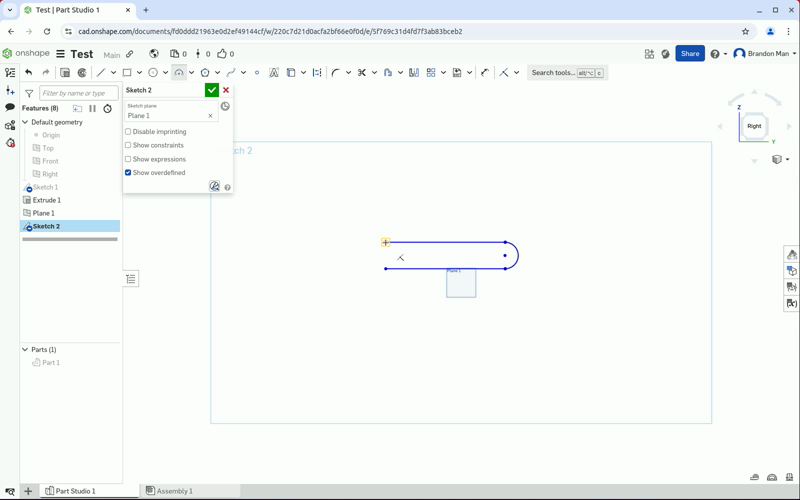
mouse_move(385, 268)
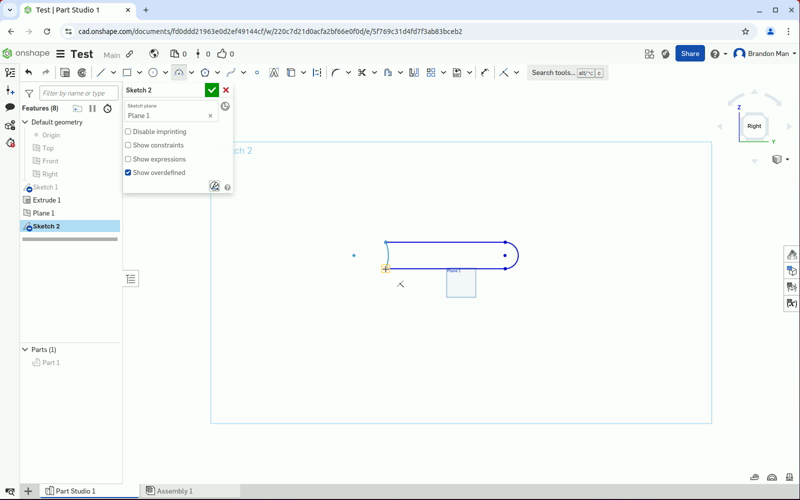
click(385, 268)
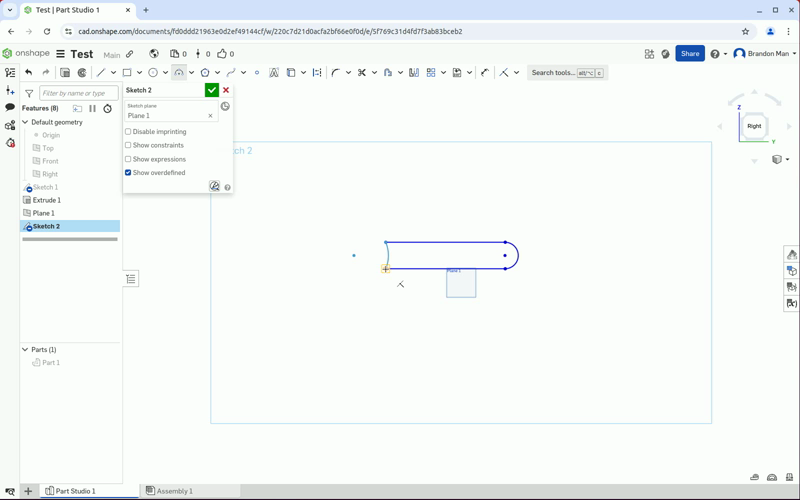
key_down(shift)
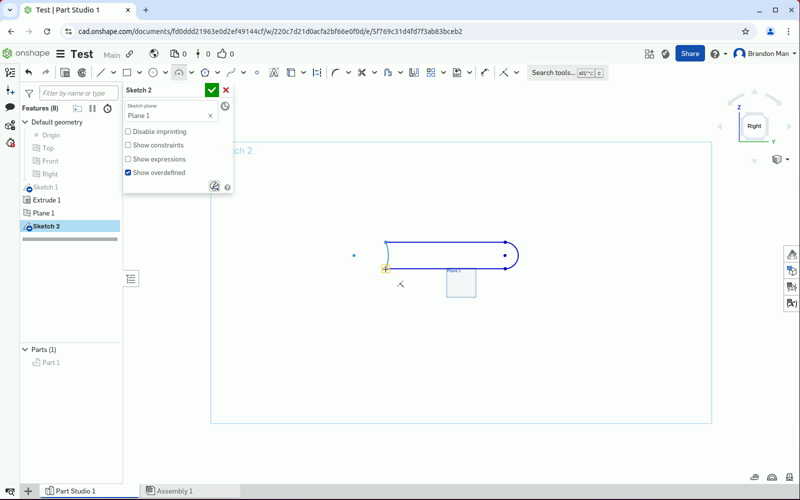
mouse_move(372, 255)
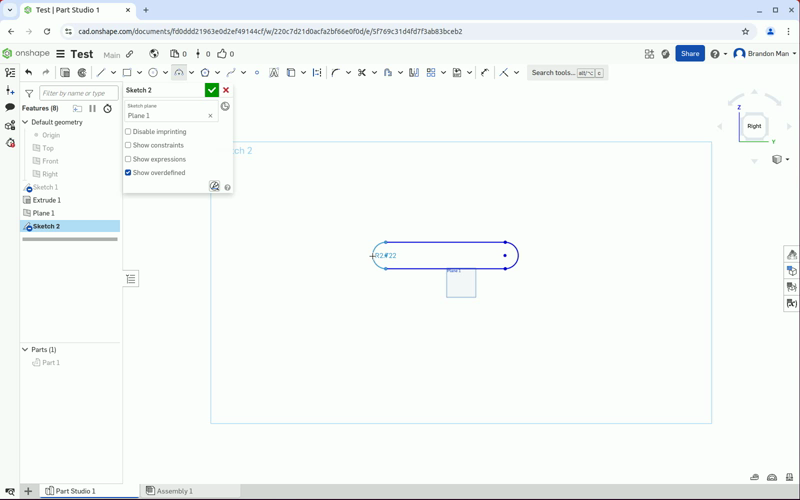
click(372, 255)
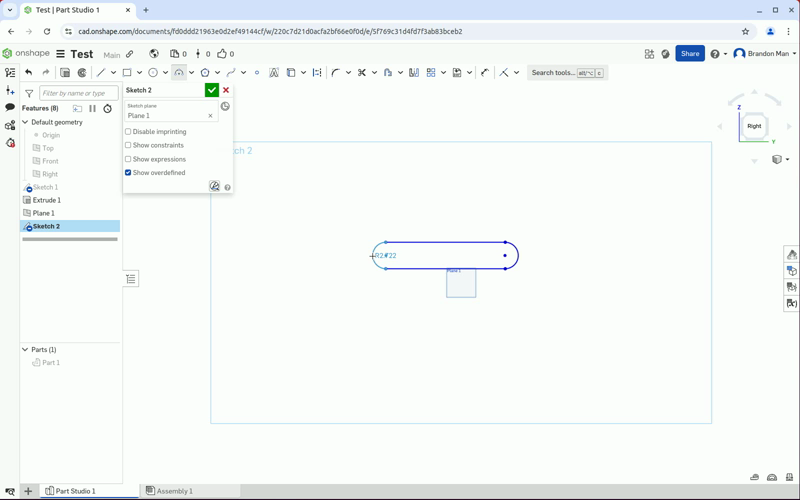
key_up(shift)
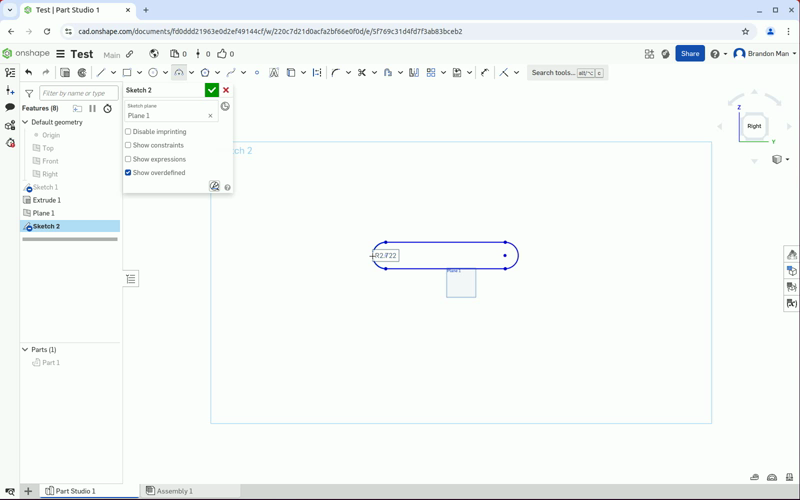
key(esc)
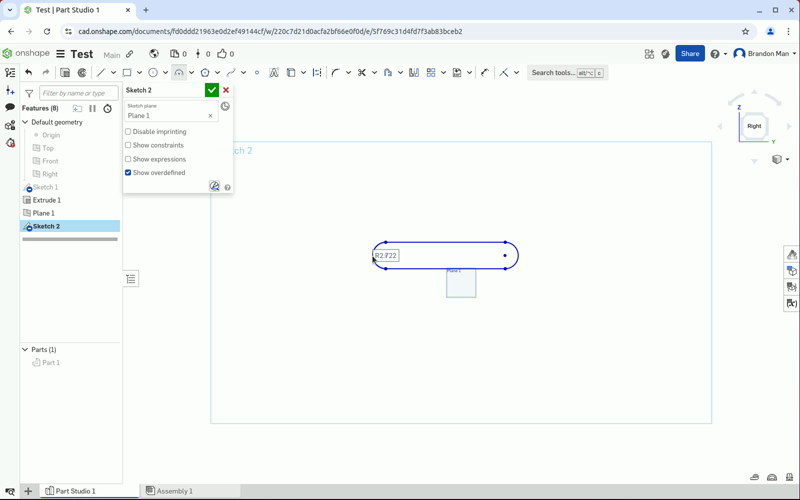
mouse_move(417, 257)
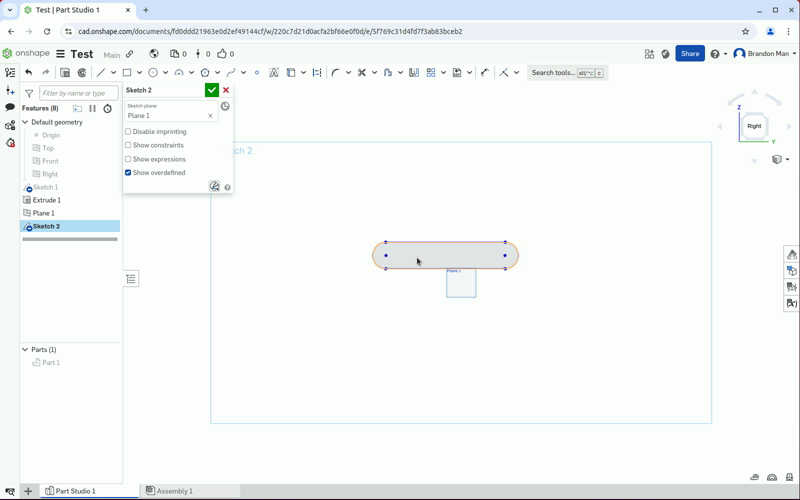
click(417, 257)
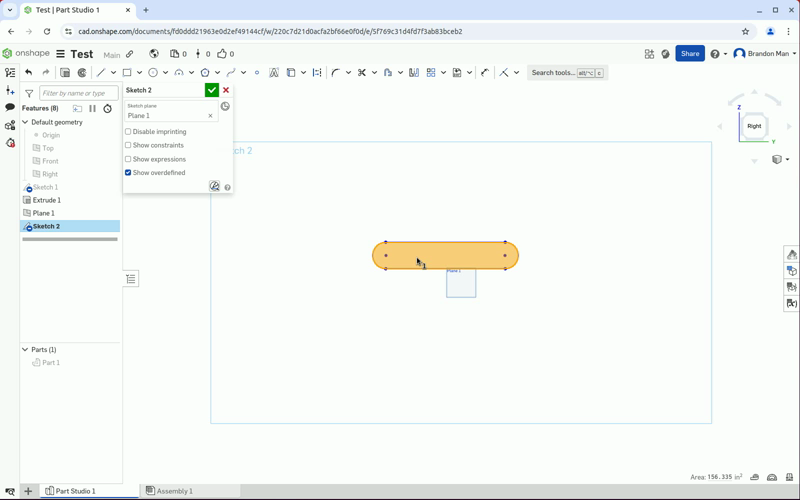
mouse_move(73, 352)
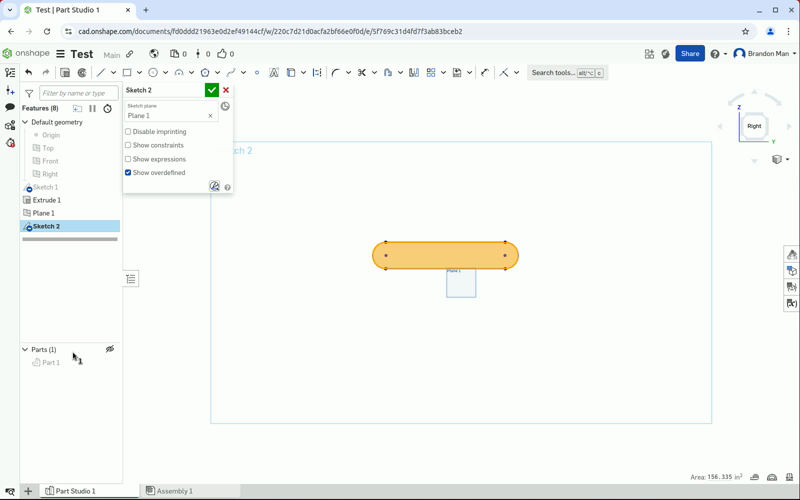
key(shift+y)
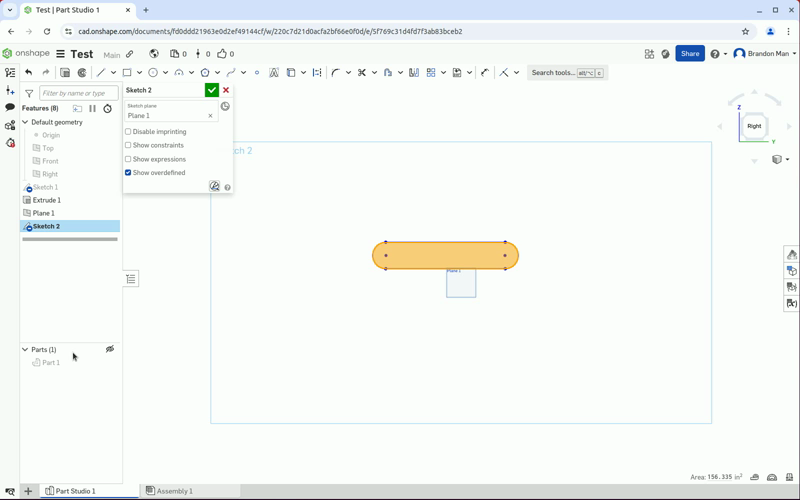
key(shift+e)
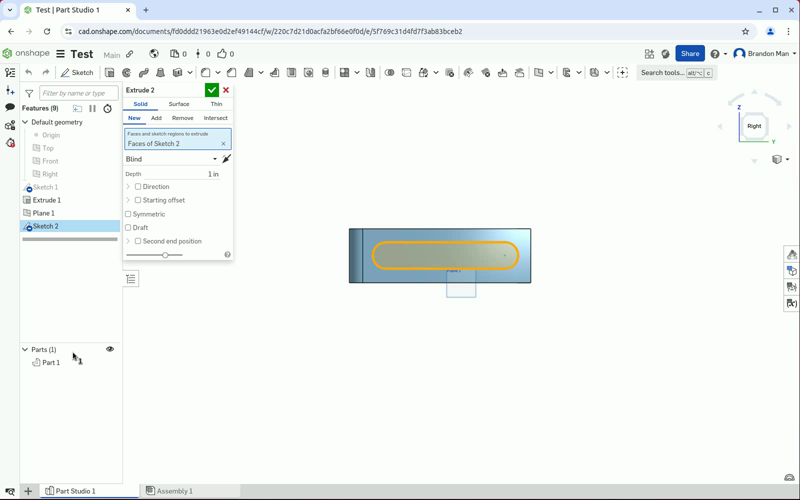
mouse_move(143, 106)
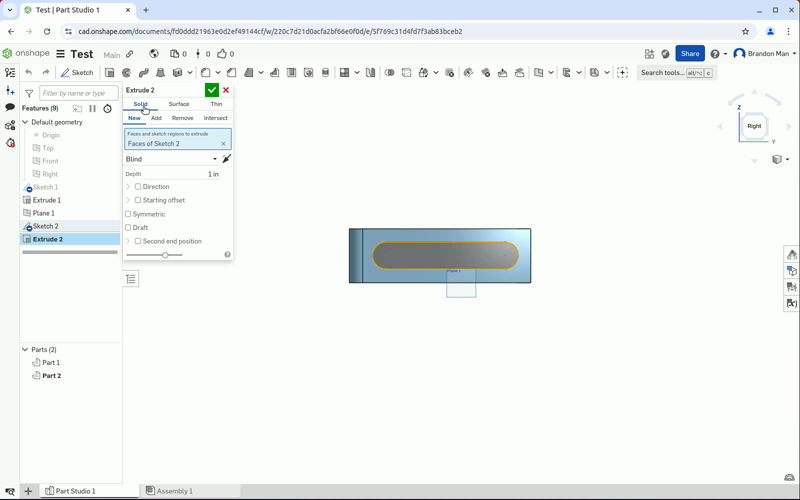
click(143, 106)
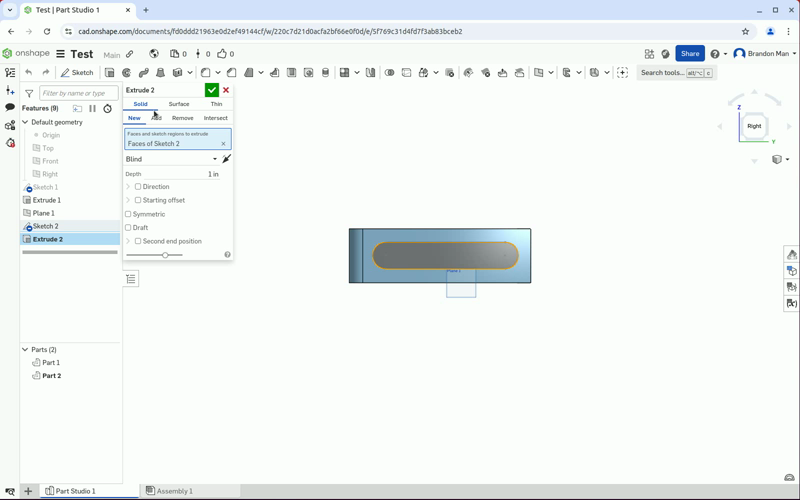
mouse_move(186, 120)
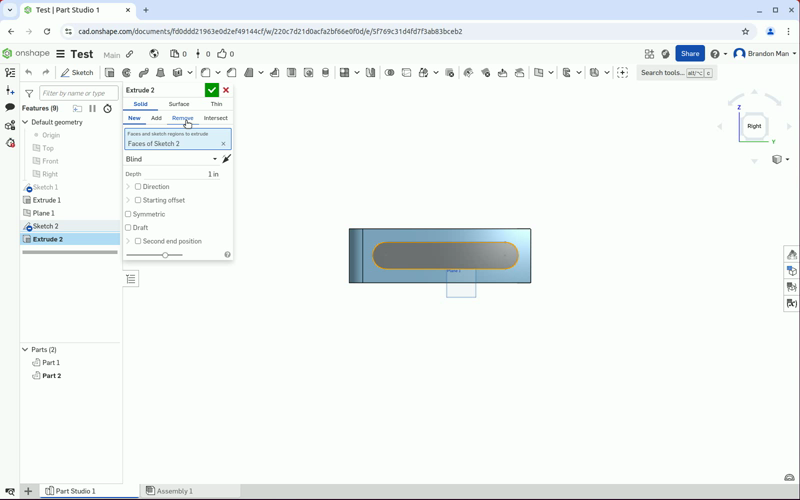
click(186, 120)
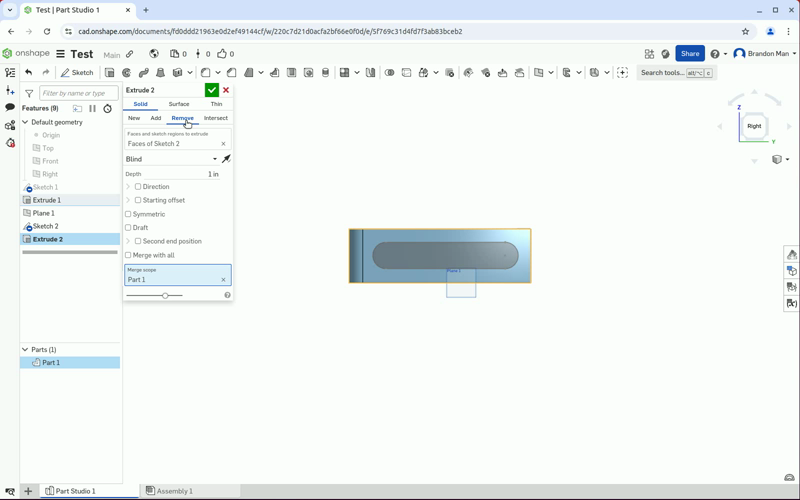
key(tab, 4)
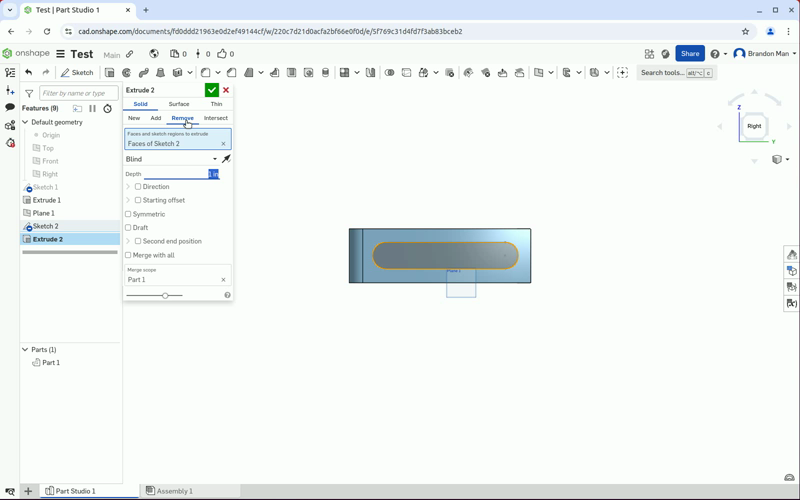
text(11.073)
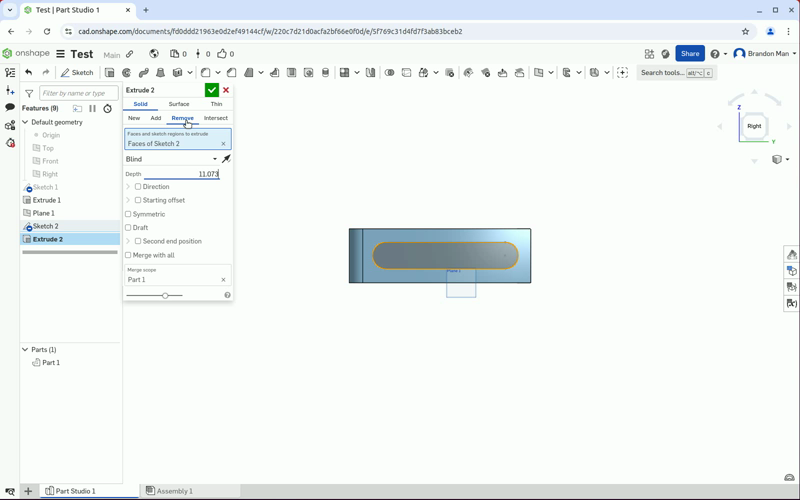
key(tab, 6)
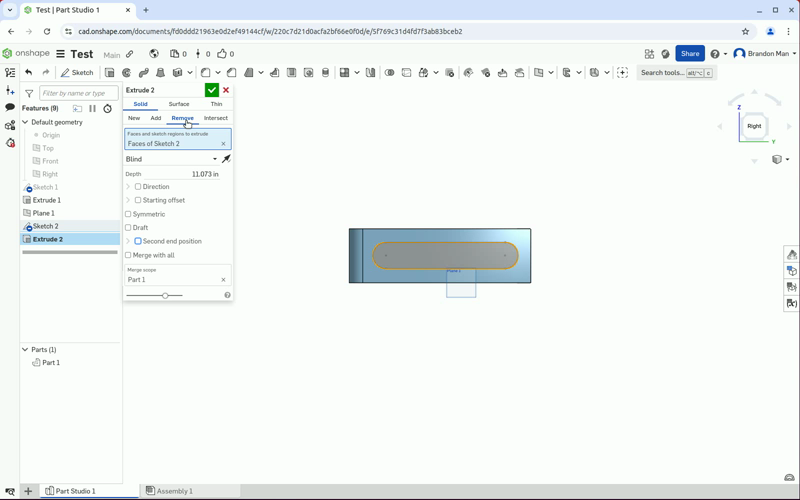
key(space)
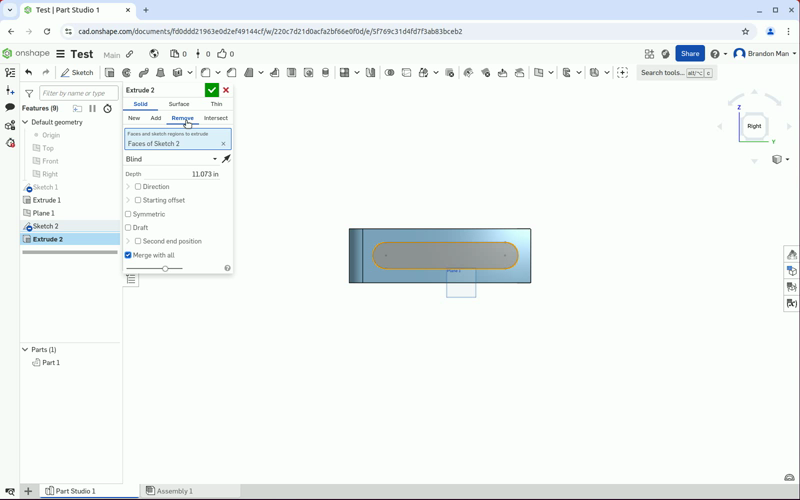
key(enter)
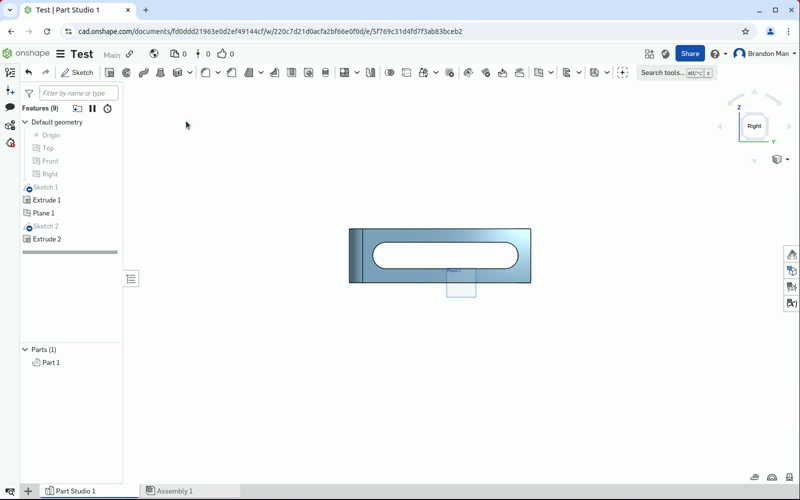
key(shift+h)
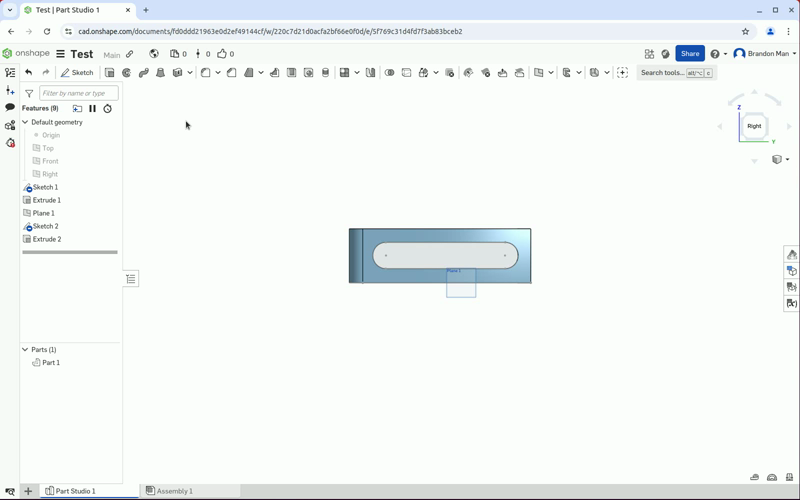
key(shift+h)
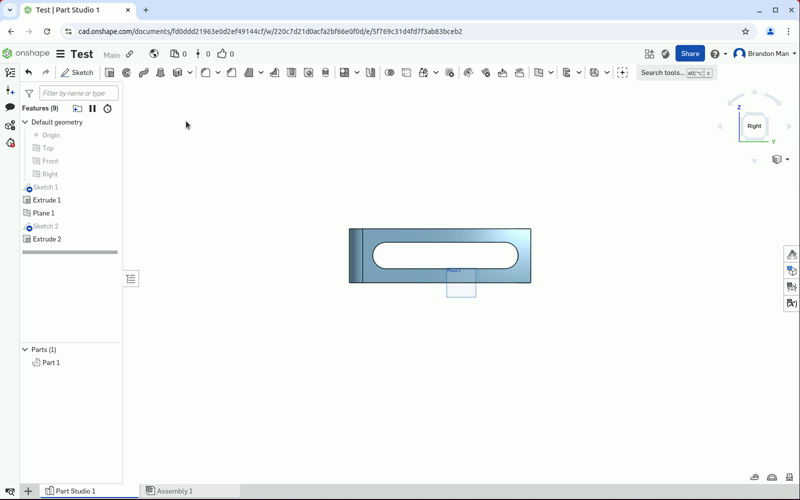
mouse_move(73, 189)
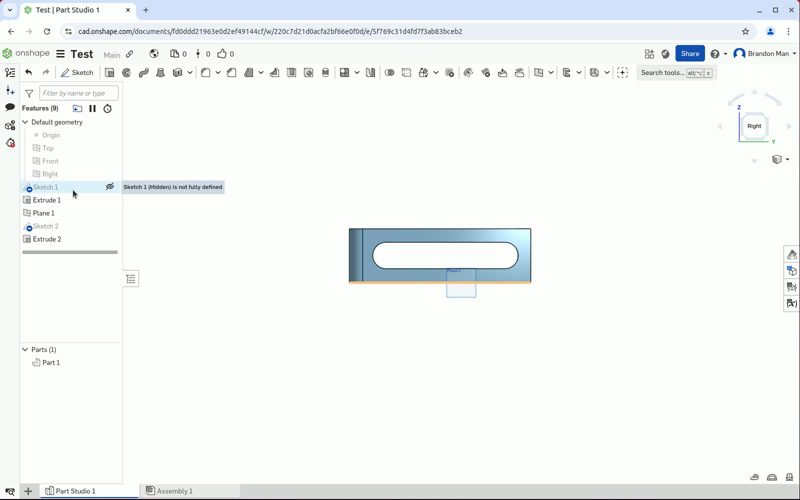
click(73, 189)
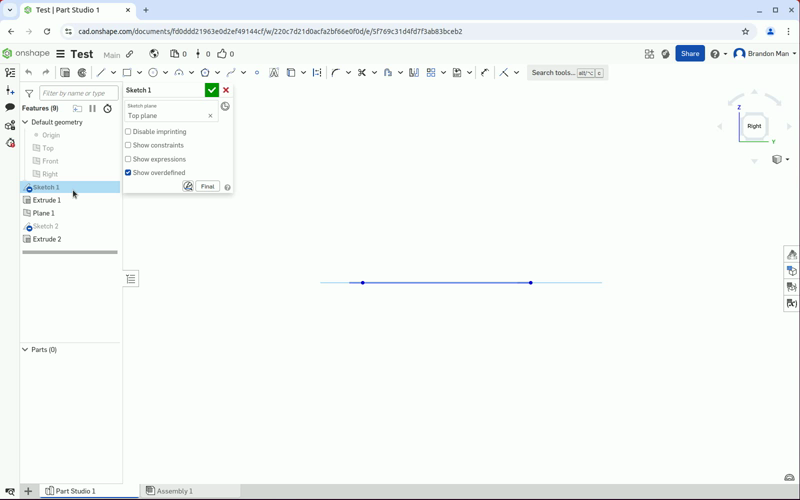
mouse_move(229, 92)
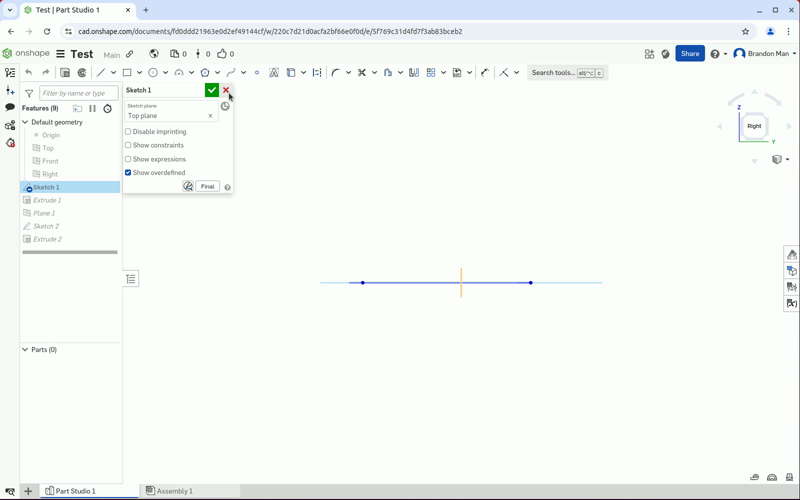
click(229, 92)
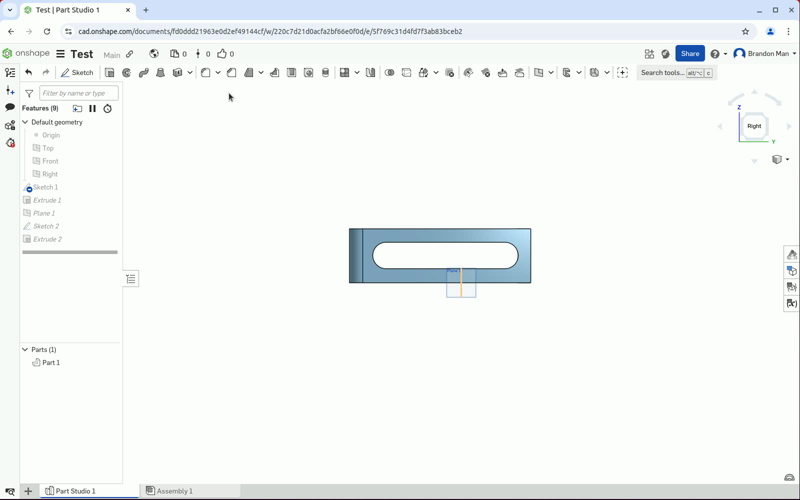
key(shift+s)
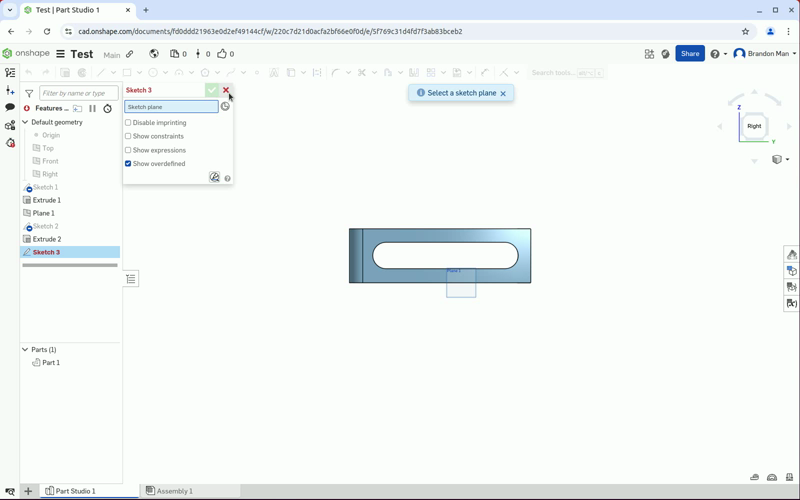
mouse_move(73, 215)
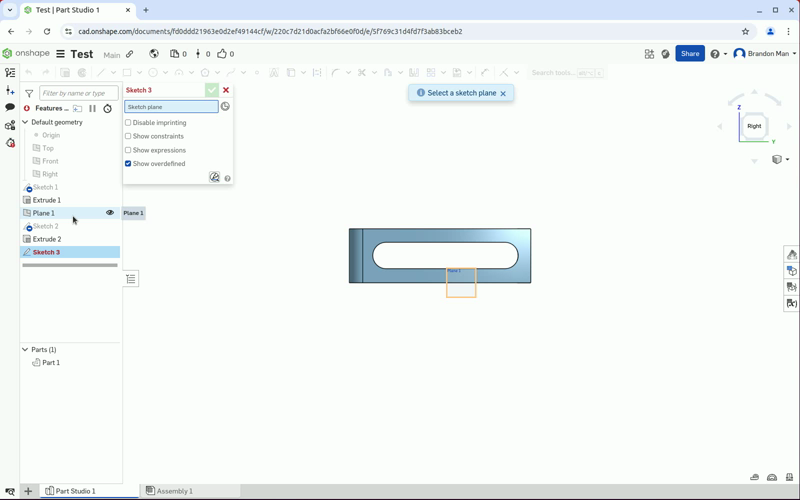
click(73, 215)
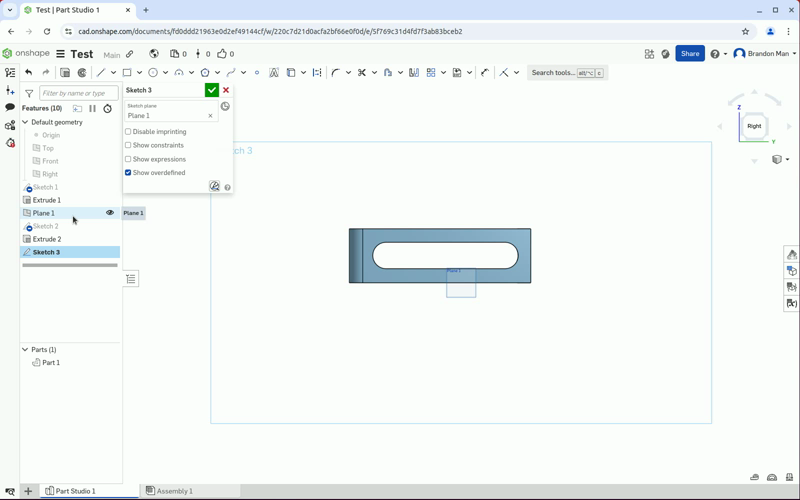
mouse_move(73, 352)
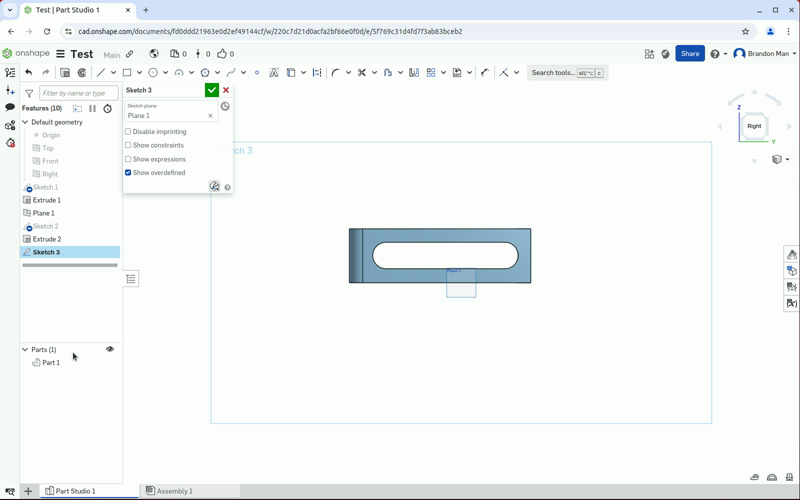
key(y)
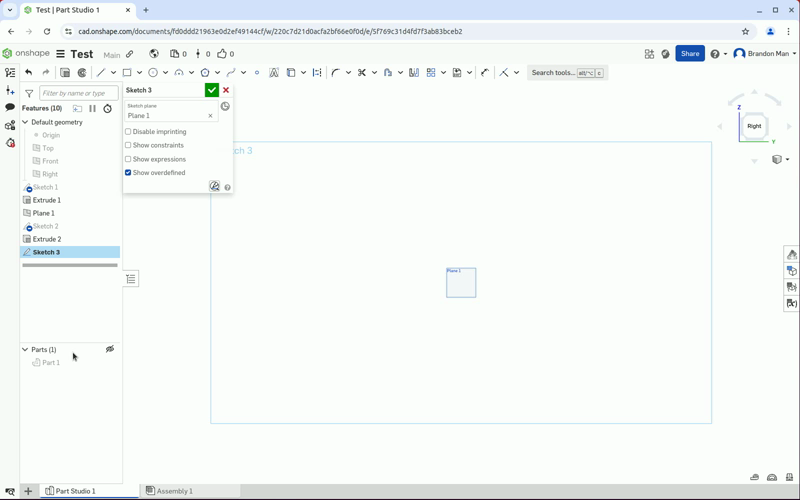
key(a)
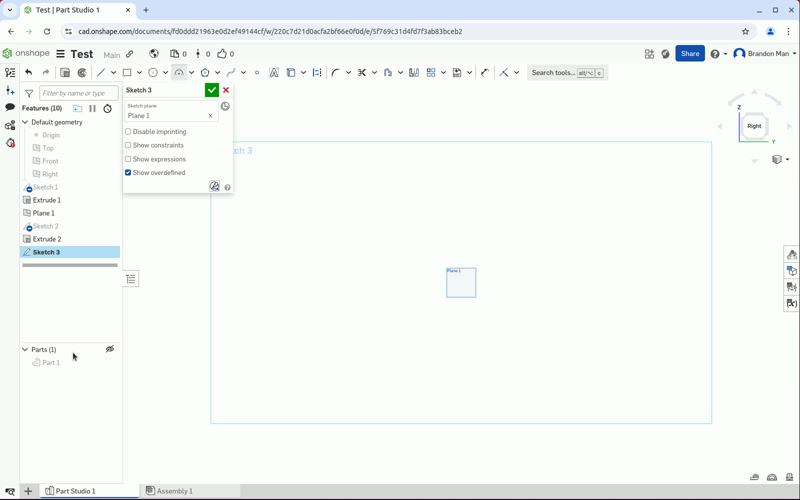
key_down(shift)
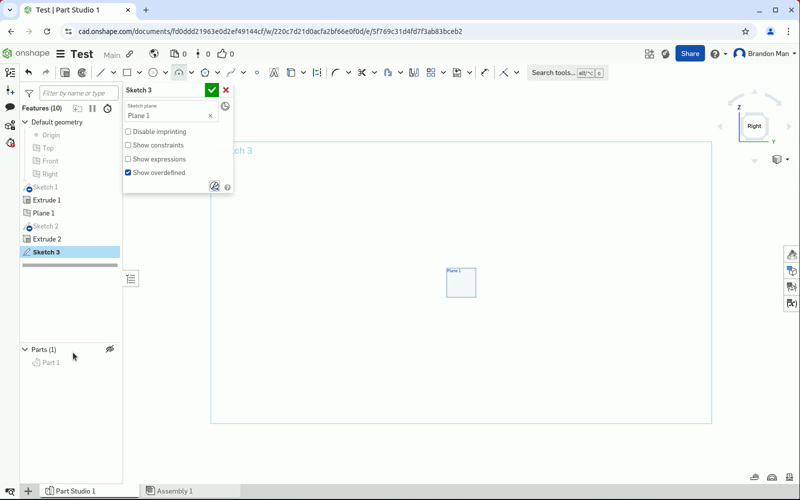
mouse_move(430, 228)
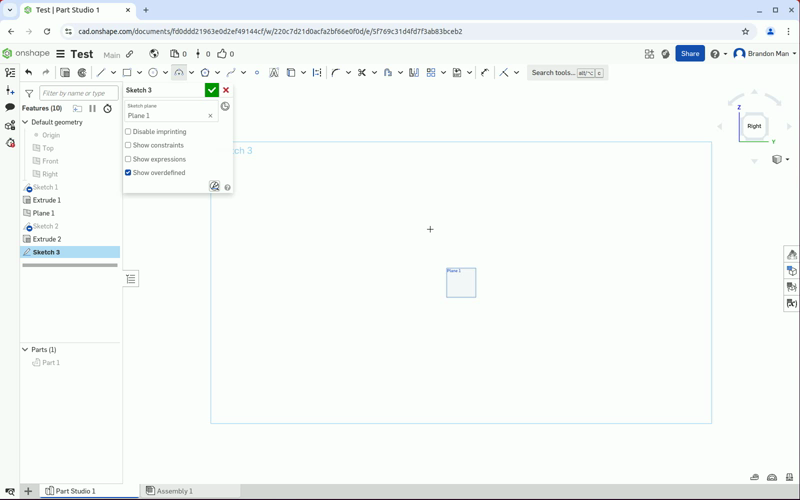
click(430, 228)
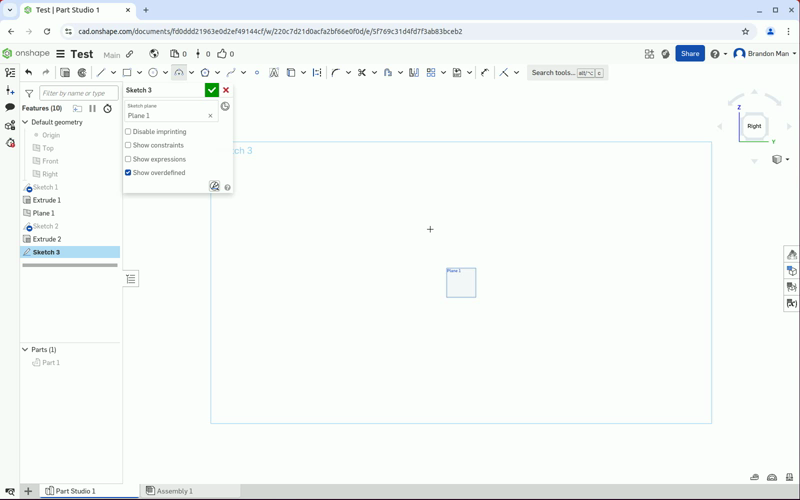
key_up(shift)
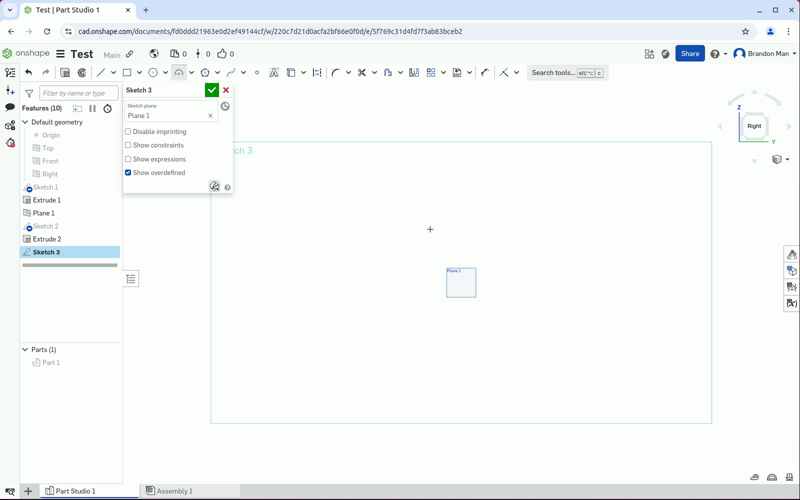
key_down(shift)
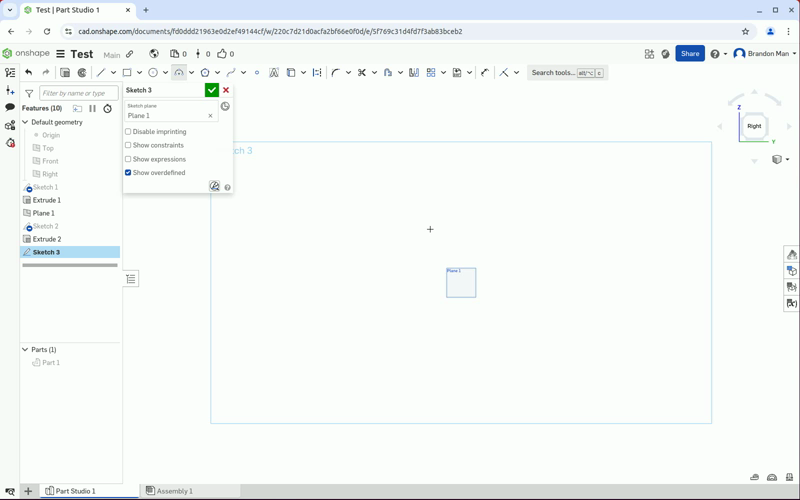
mouse_move(447, 237)
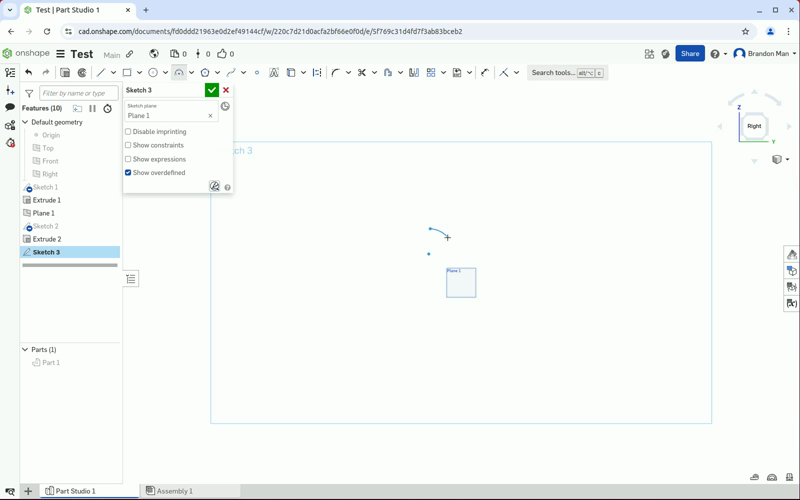
click(447, 237)
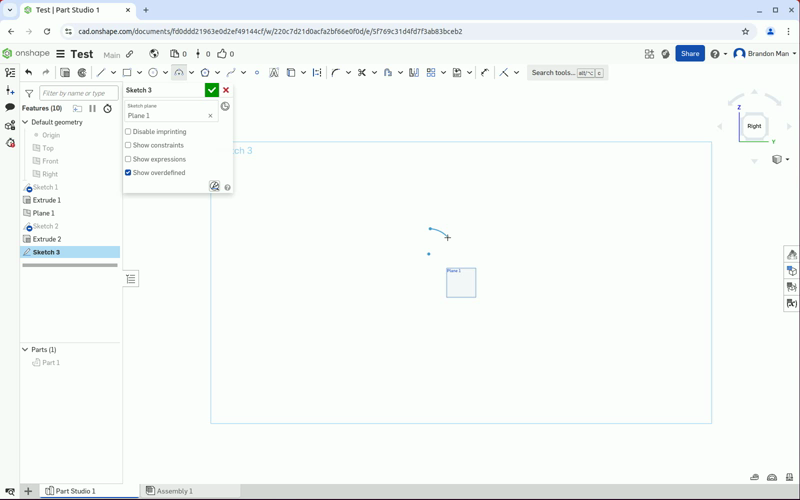
mouse_move(438, 234)
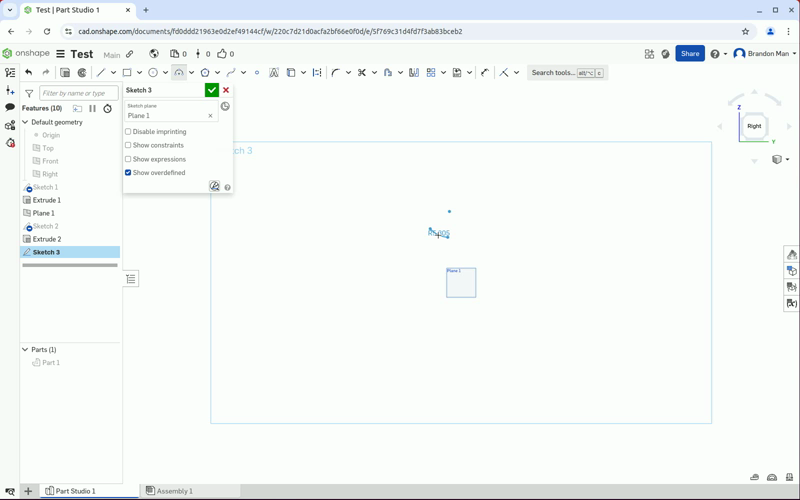
click(438, 234)
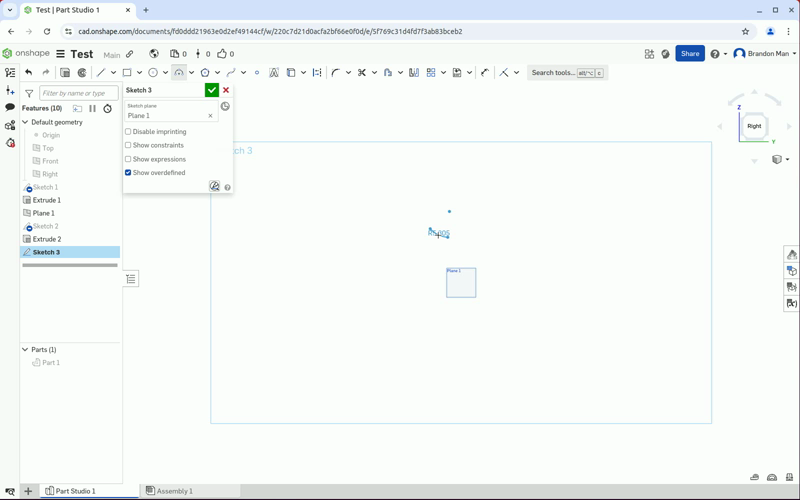
key_up(shift)
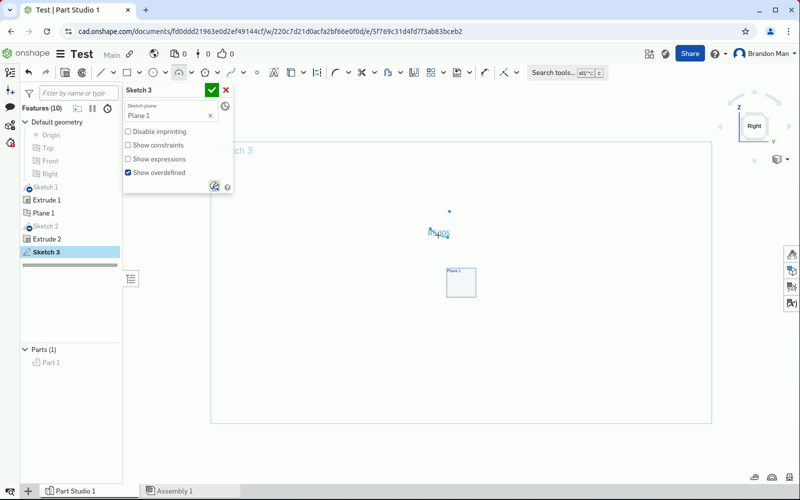
key(esc)
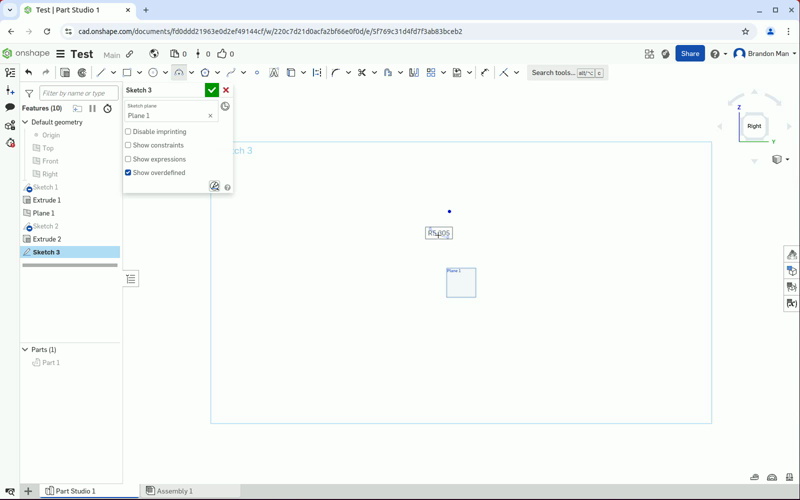
key(l)
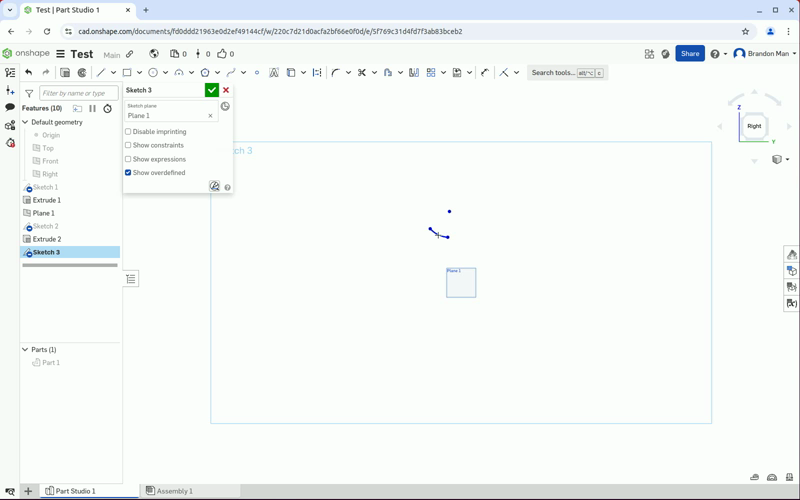
mouse_move(447, 237)
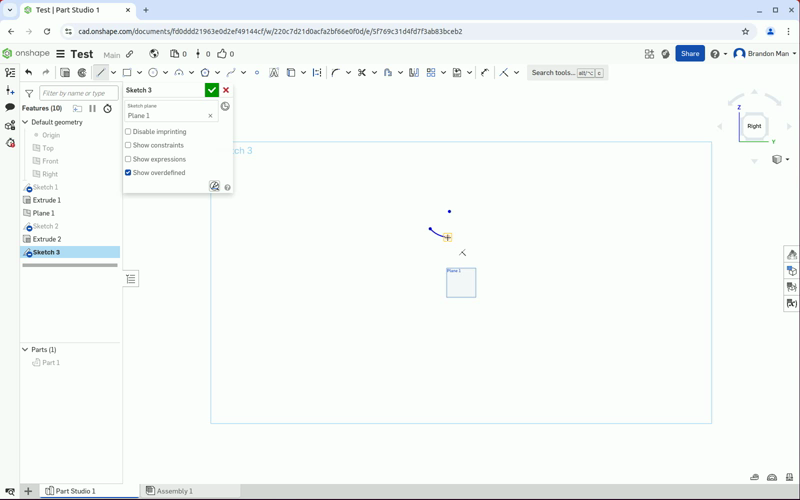
click(447, 237)
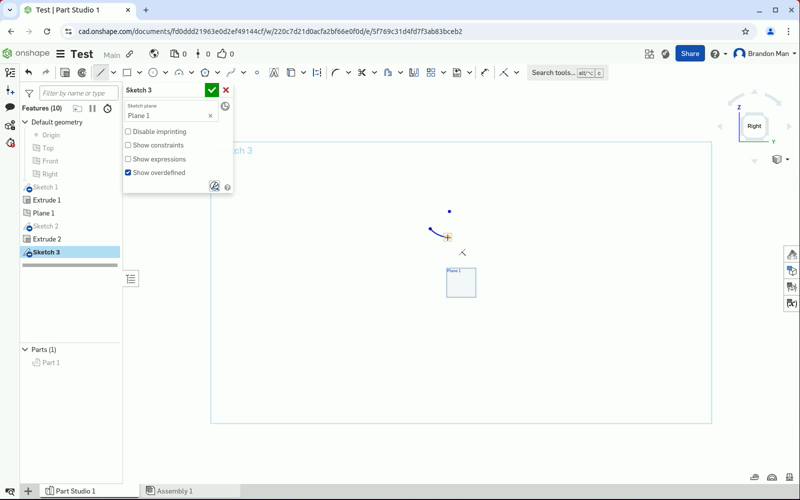
key_down(shift)
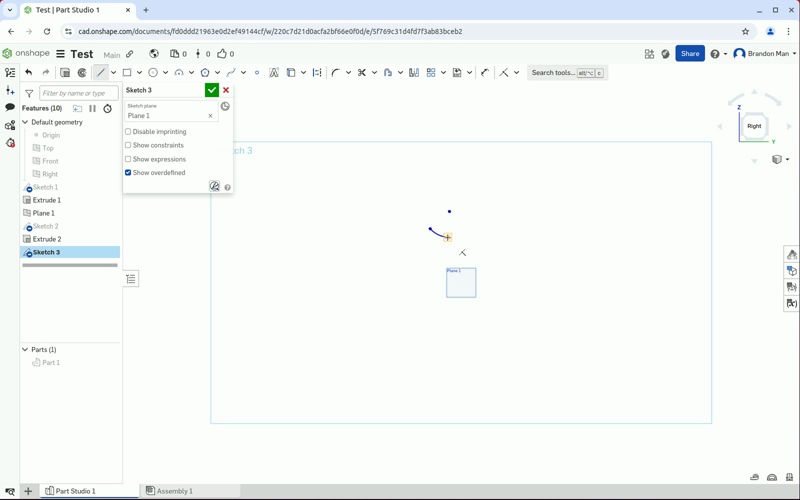
mouse_move(477, 237)
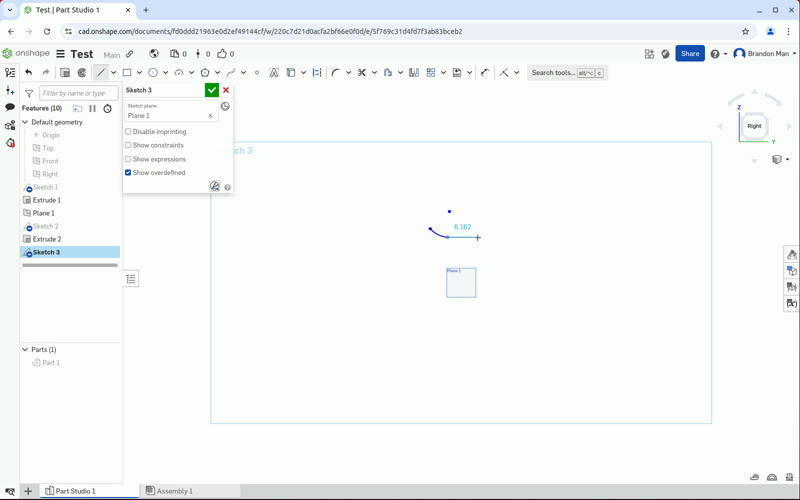
mouse_move(447, 228)
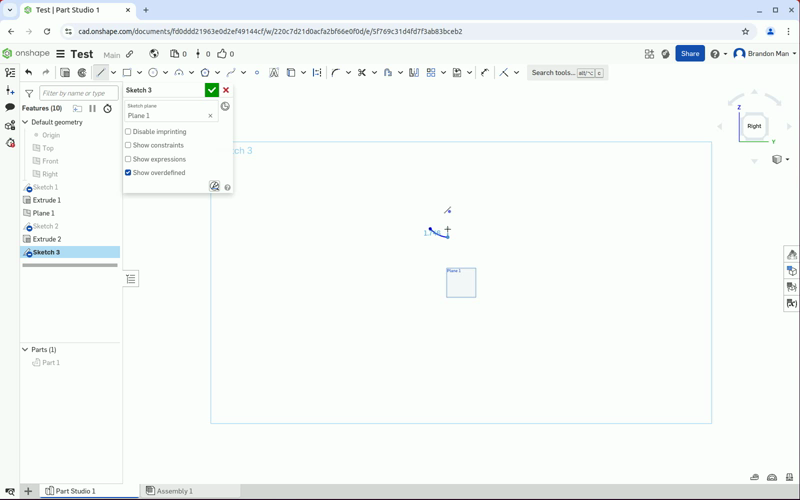
click(447, 228)
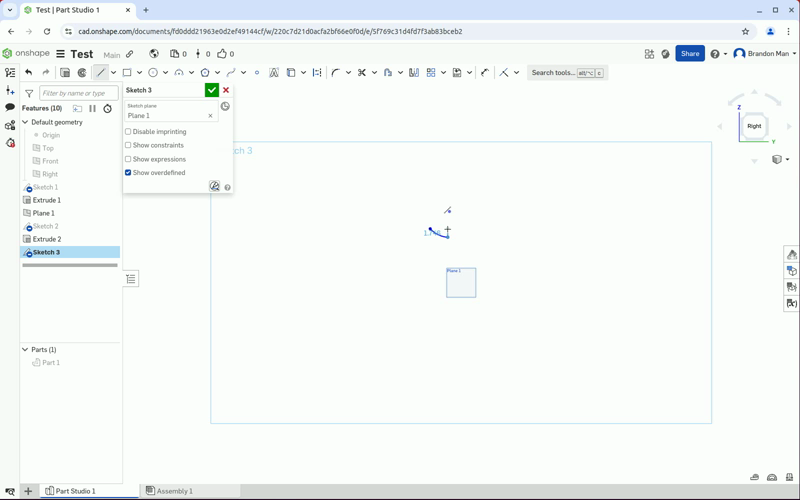
key_up(shift)
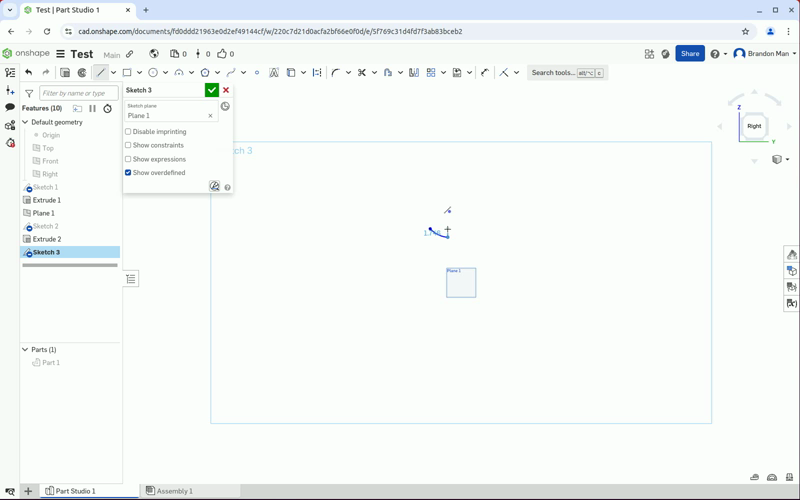
mouse_move(477, 228)
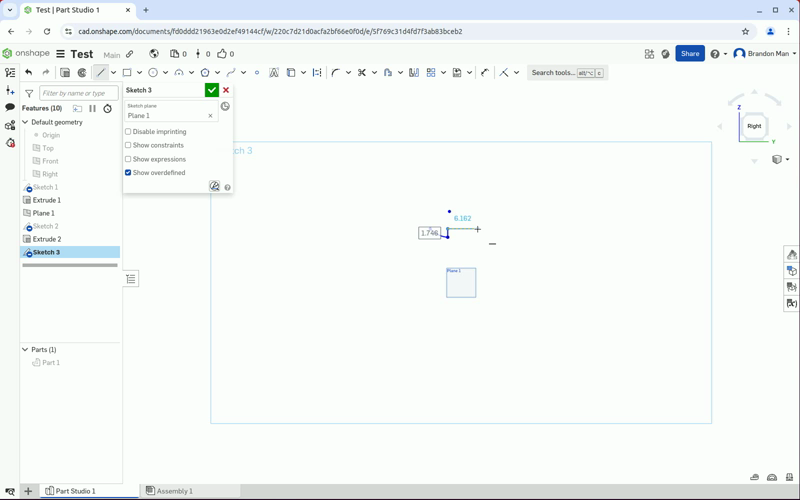
key_down(shift)
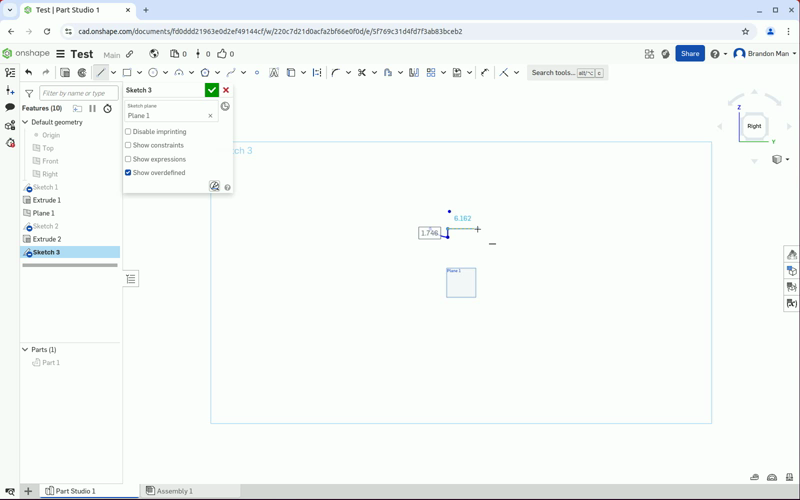
mouse_move(430, 228)
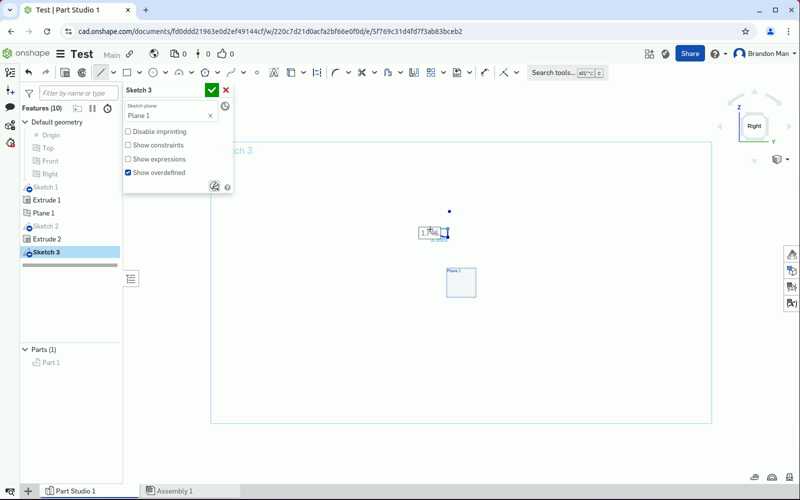
key_up(shift)
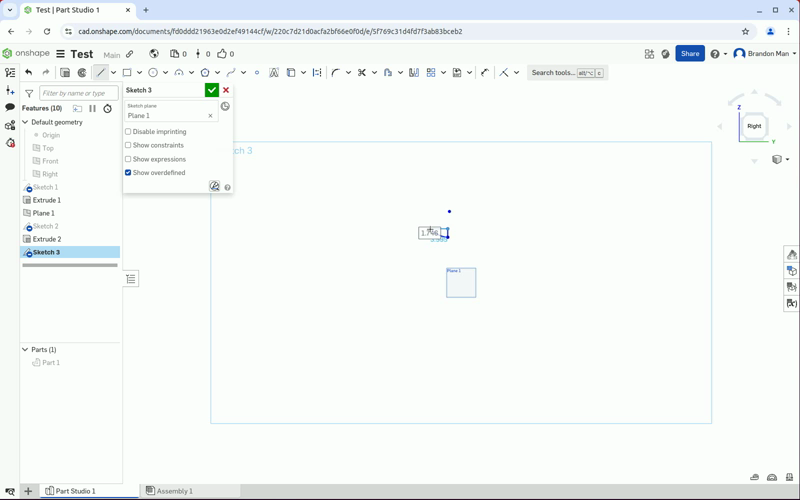
click(430, 228)
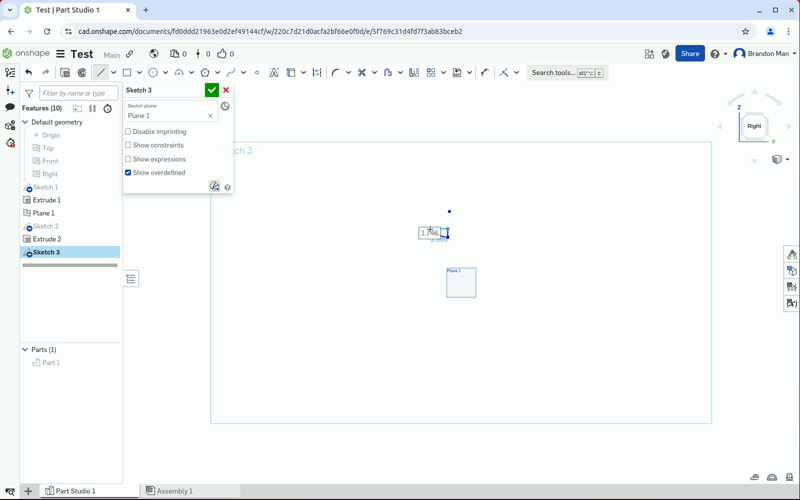
key(esc)
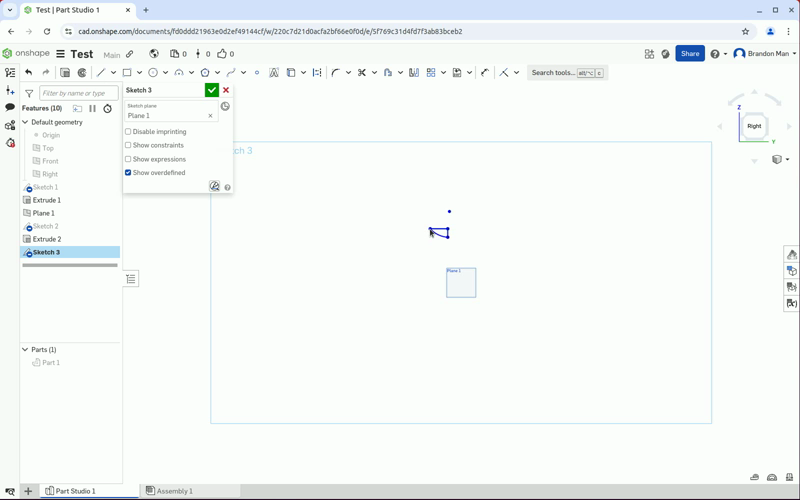
mouse_move(441, 231)
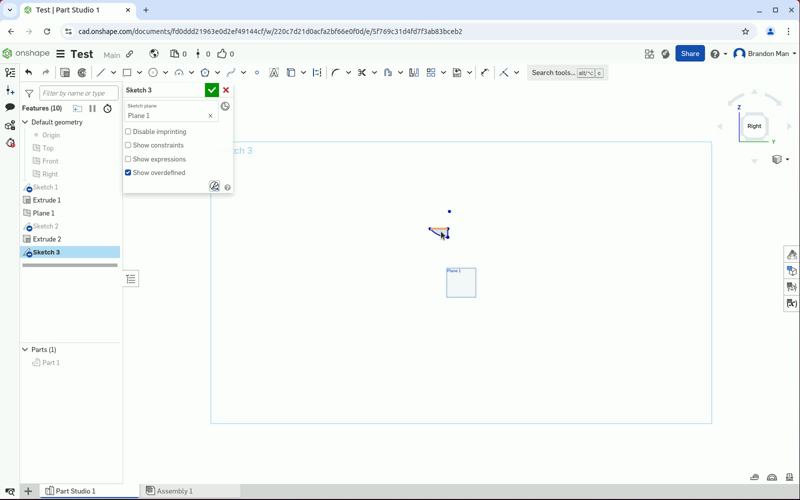
scroll(6)
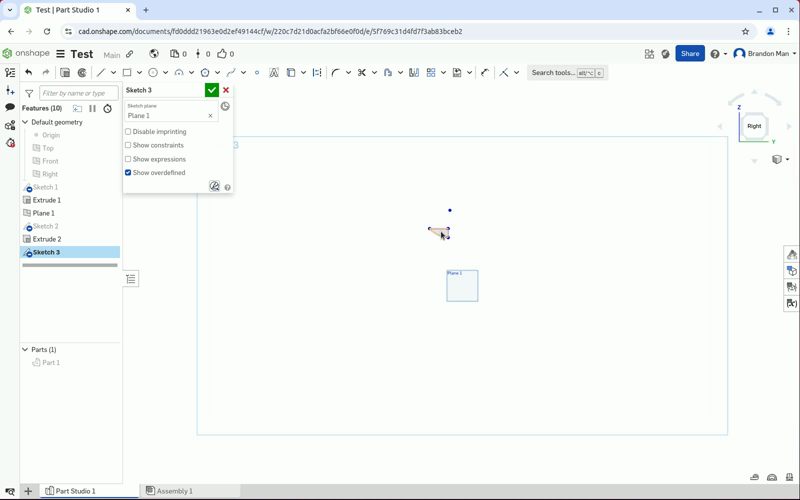
scroll(6)
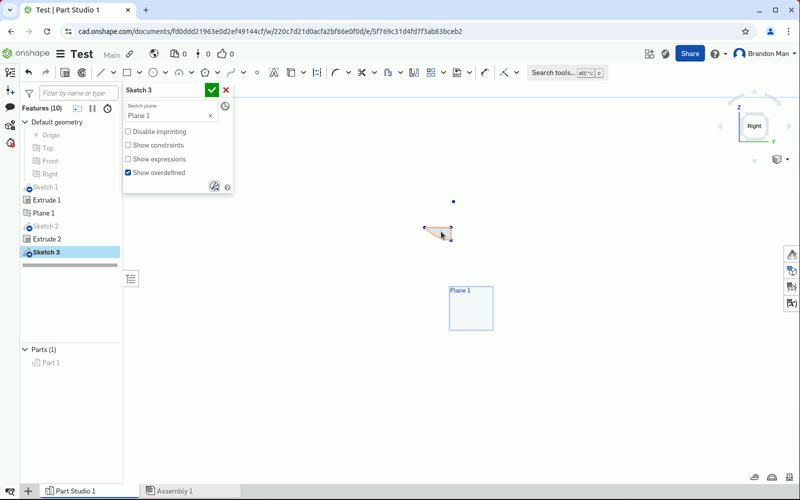
scroll(6)
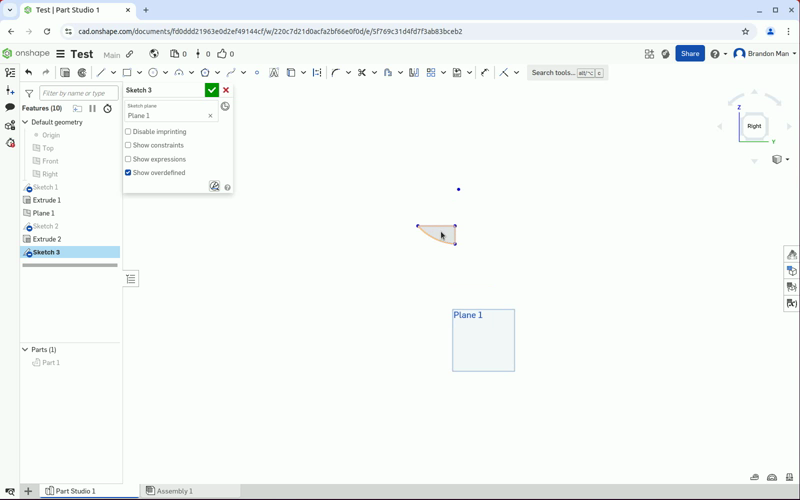
scroll(6)
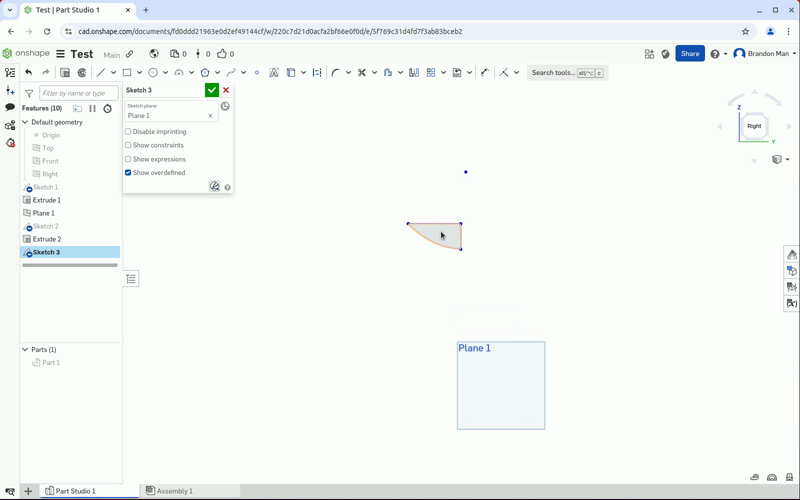
scroll(6)
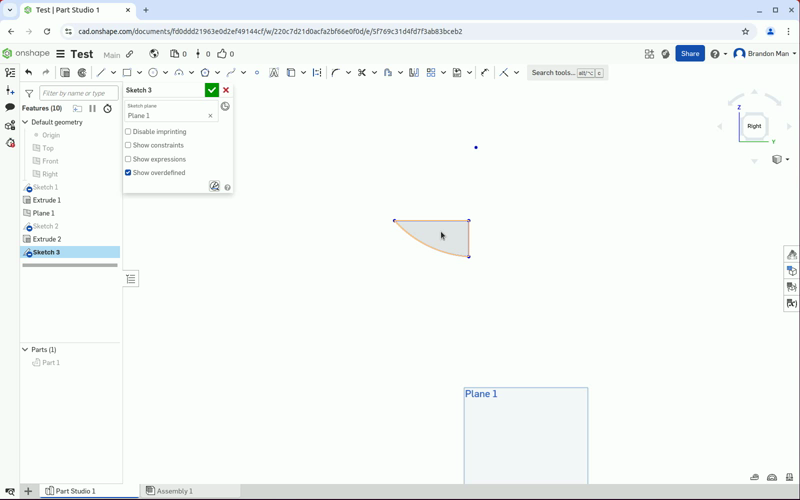
scroll(6)
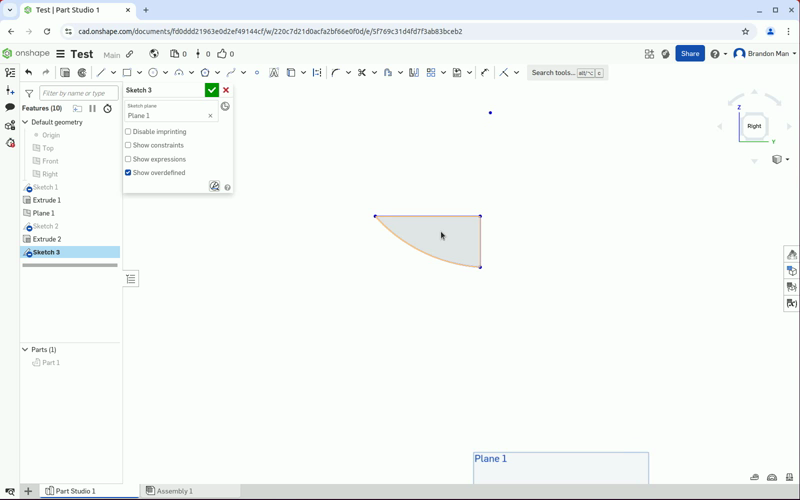
scroll(6)
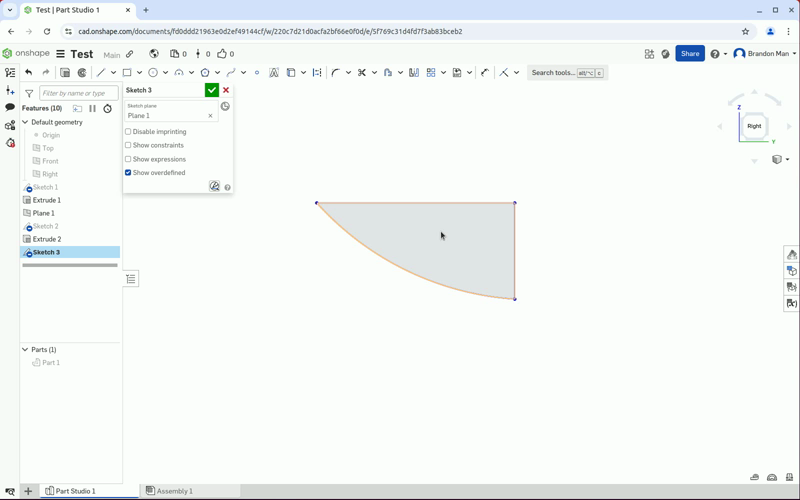
click(441, 231)
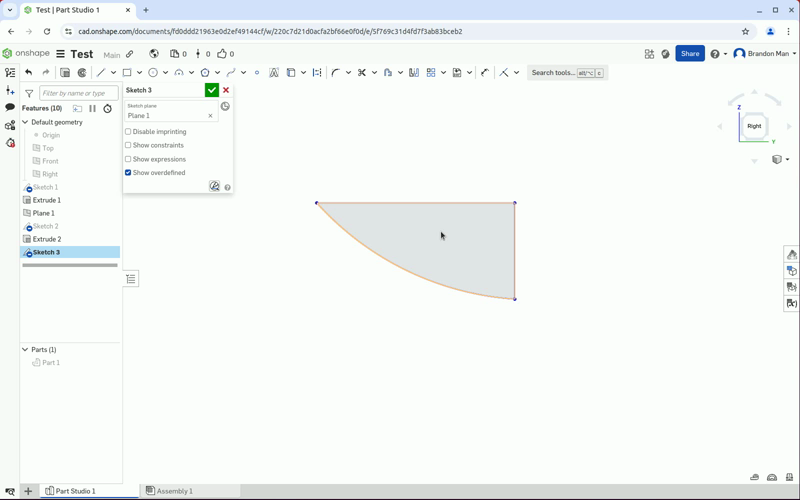
scroll(-6)
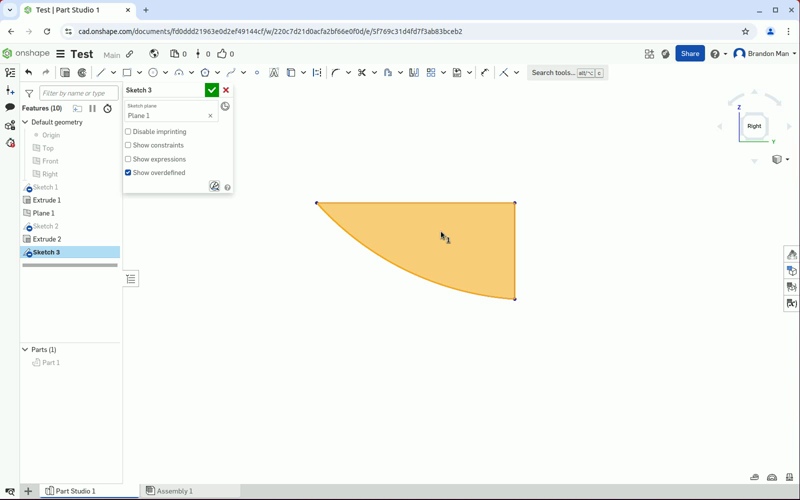
scroll(-6)
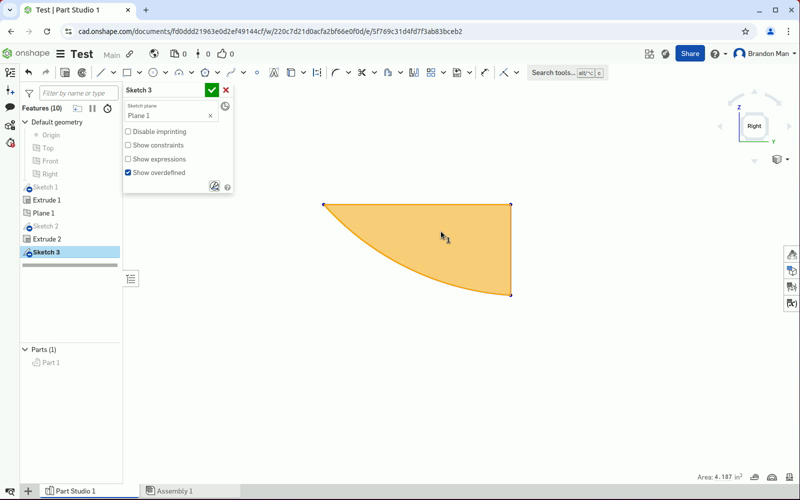
scroll(-6)
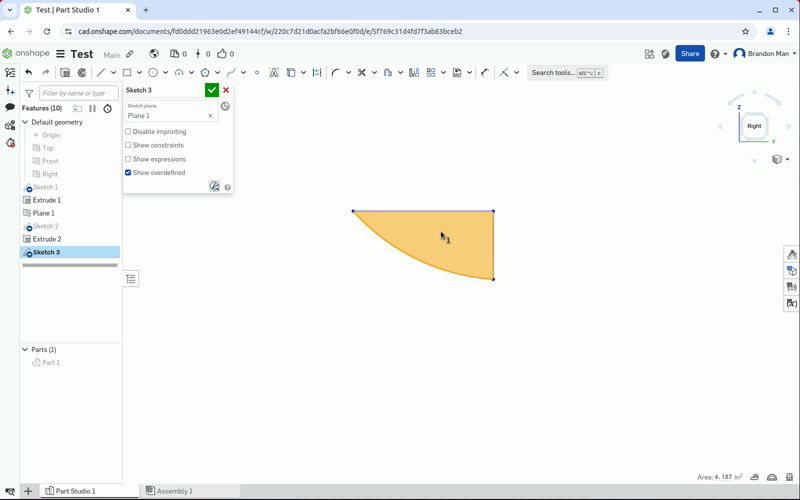
scroll(-6)
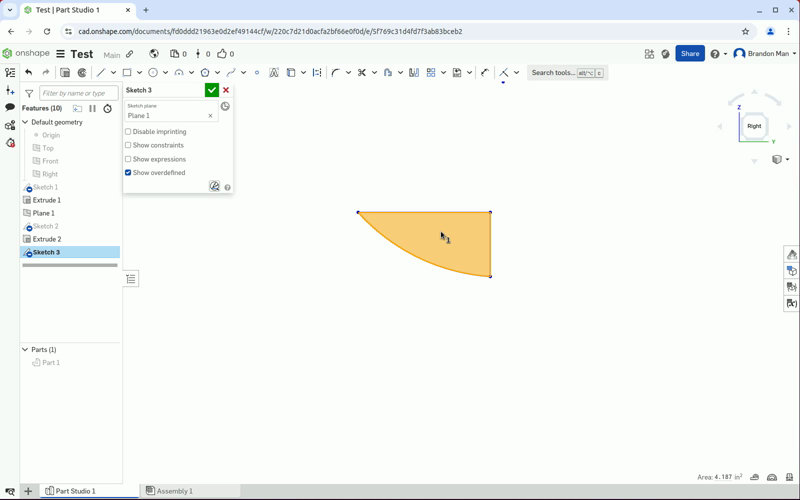
scroll(-6)
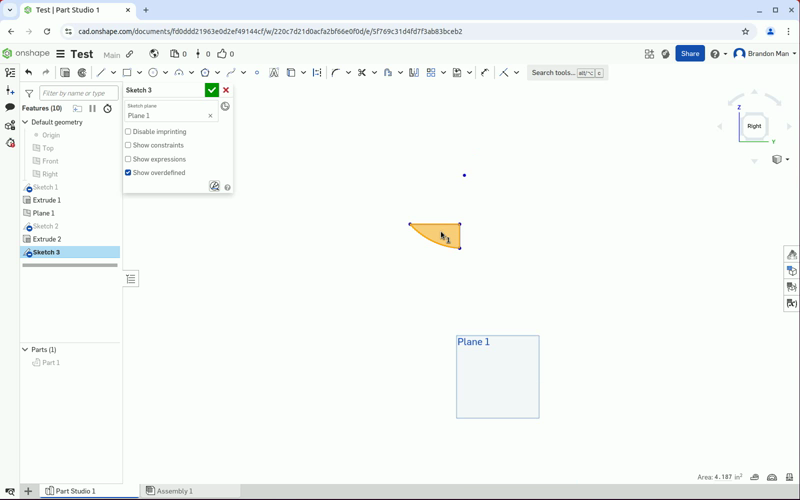
scroll(-6)
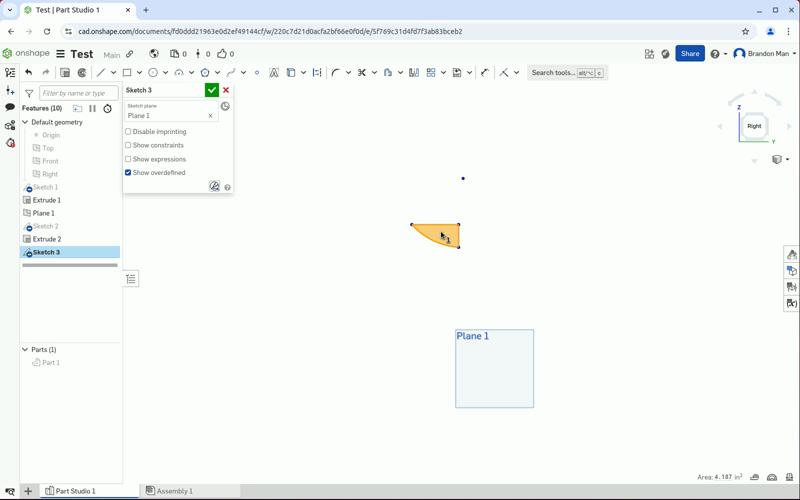
scroll(-6)
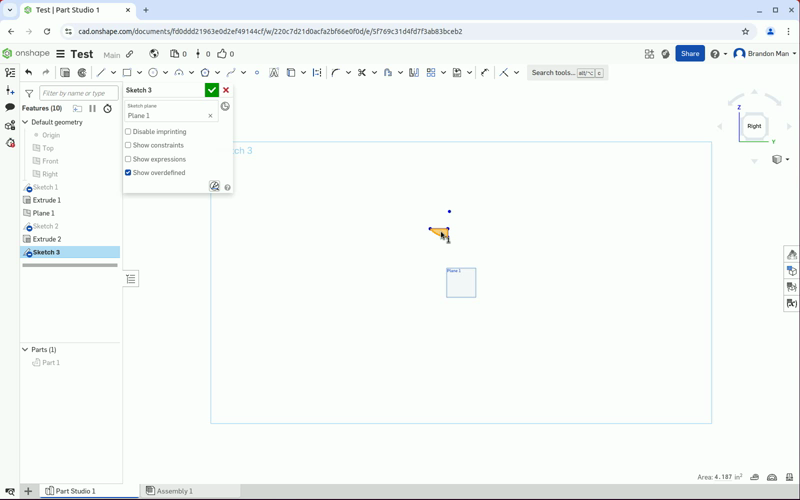
mouse_move(73, 352)
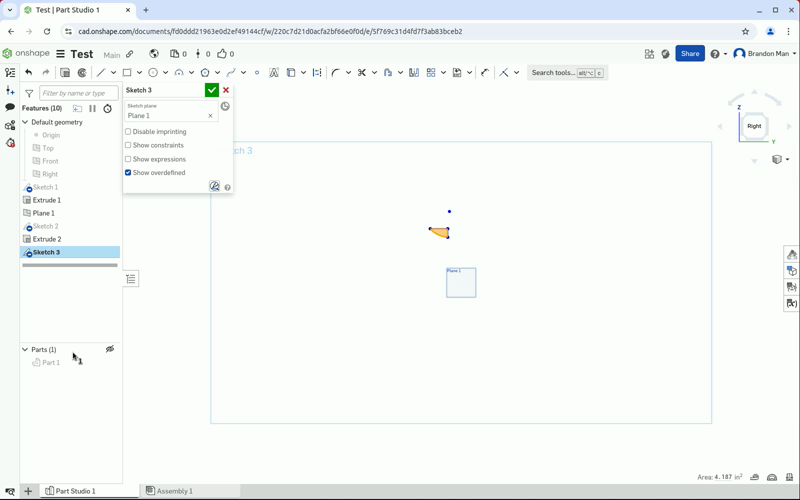
key(shift+y)
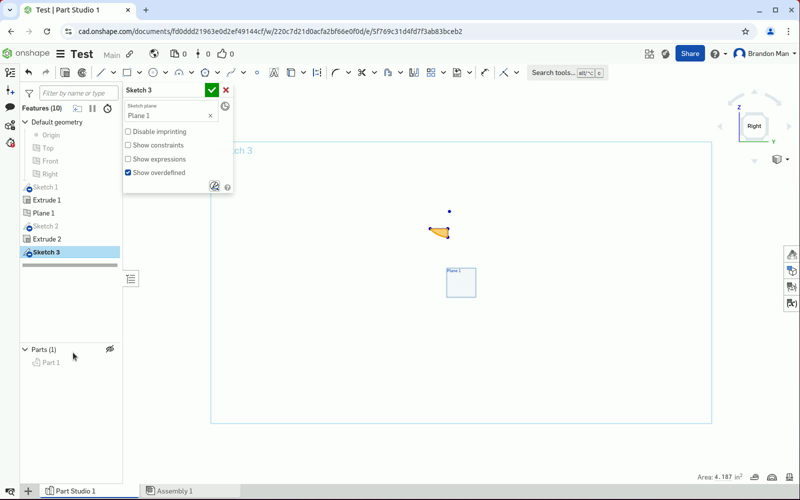
key(shift+e)
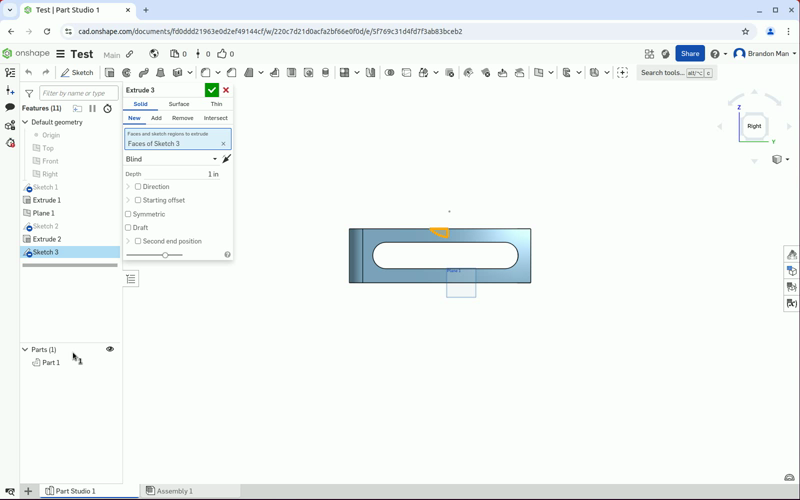
mouse_move(143, 106)
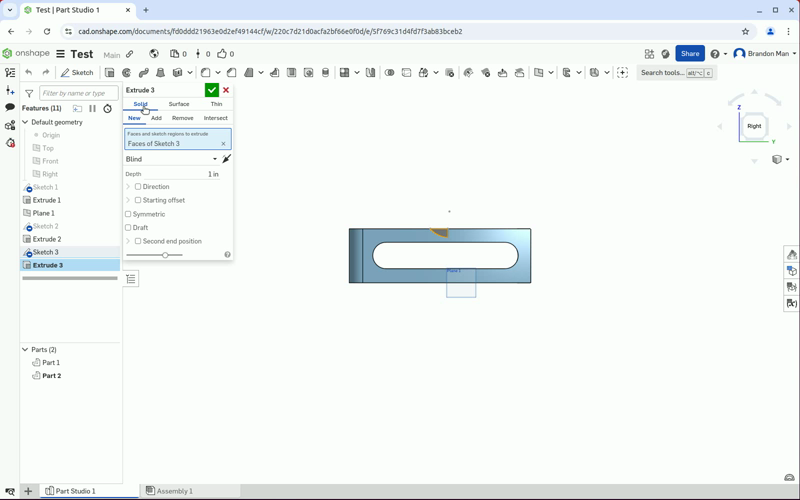
click(143, 106)
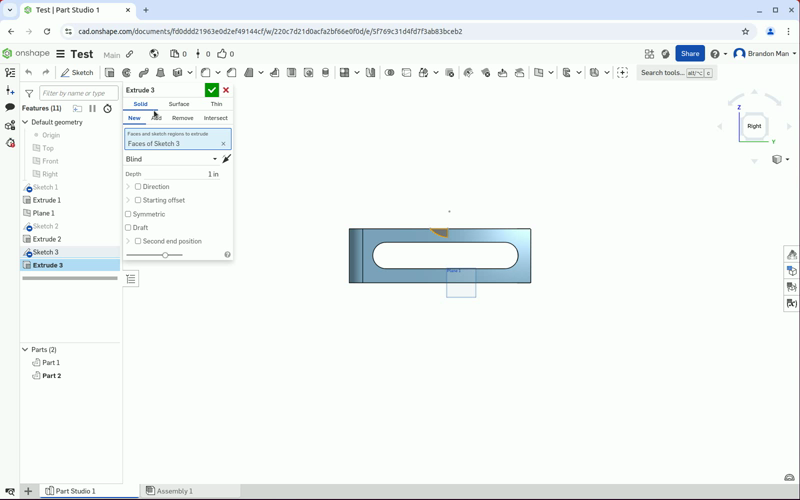
mouse_move(186, 120)
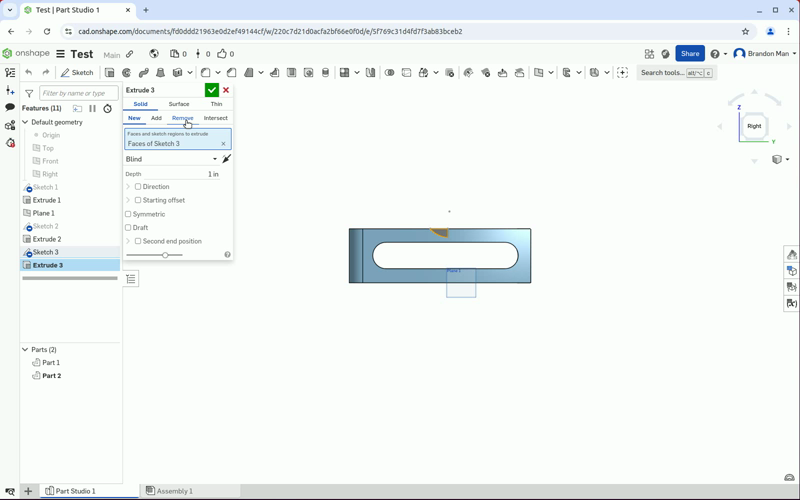
click(186, 120)
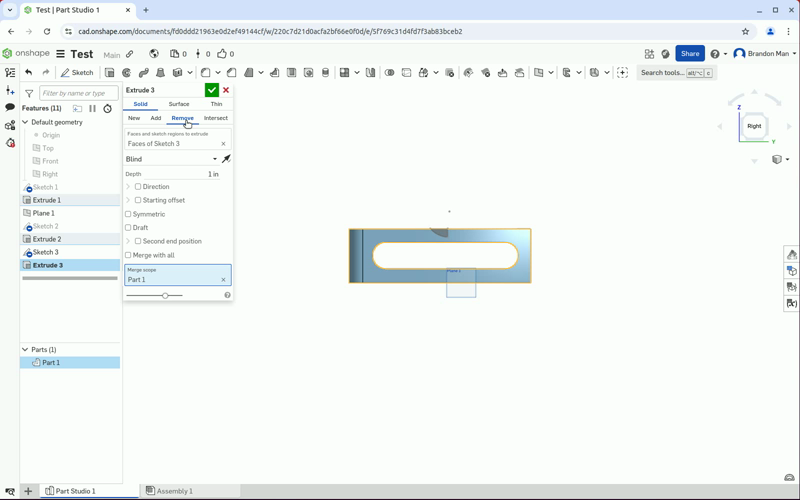
key(tab, 4)
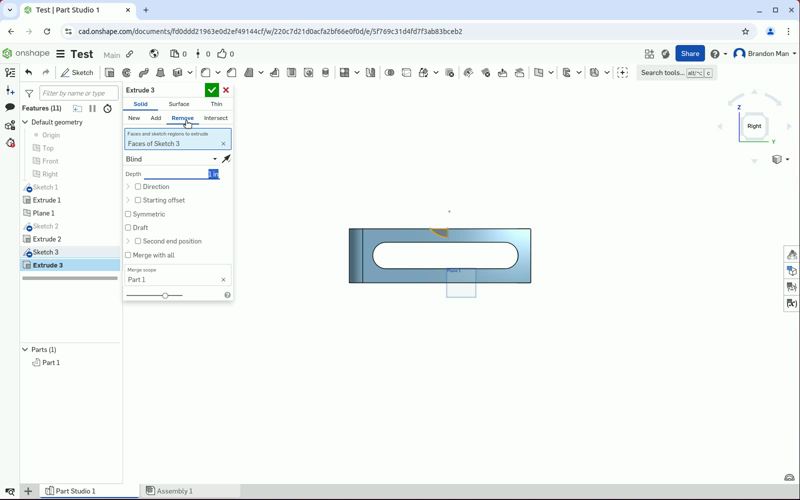
text(11.073)
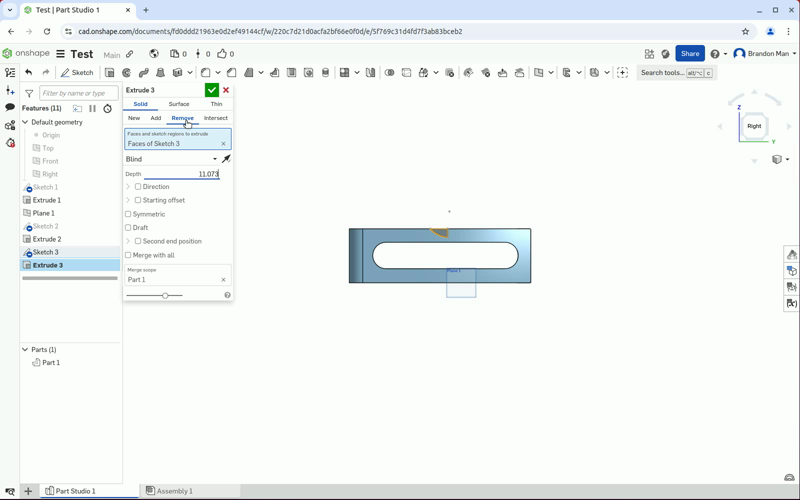
key(tab, 6)
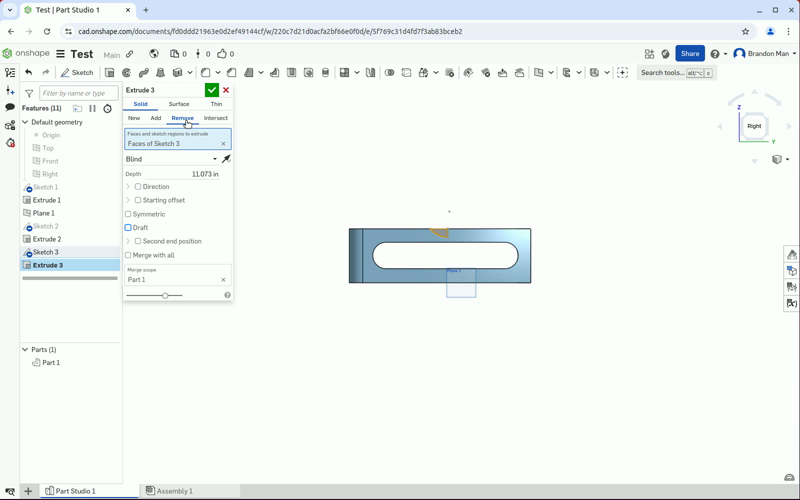
key(space)
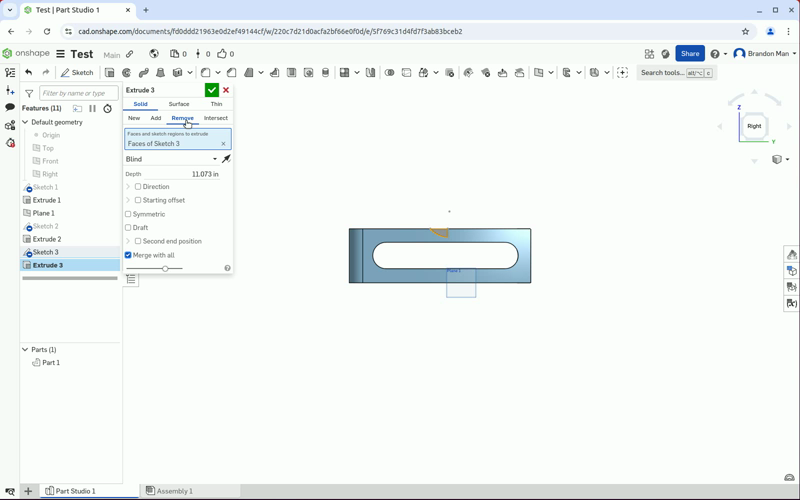
key(enter)
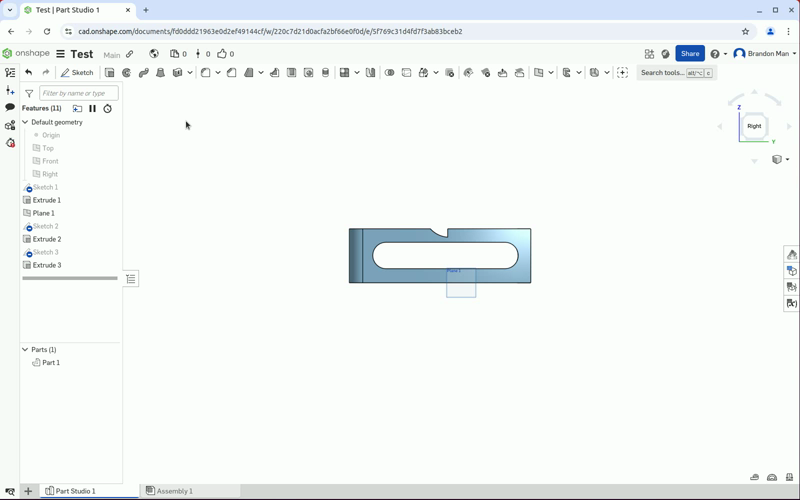
key(shift+h)
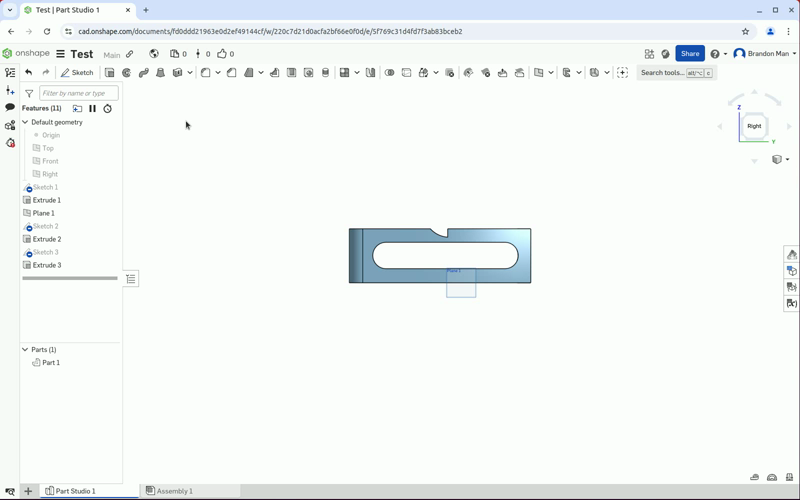
key(shift+h)
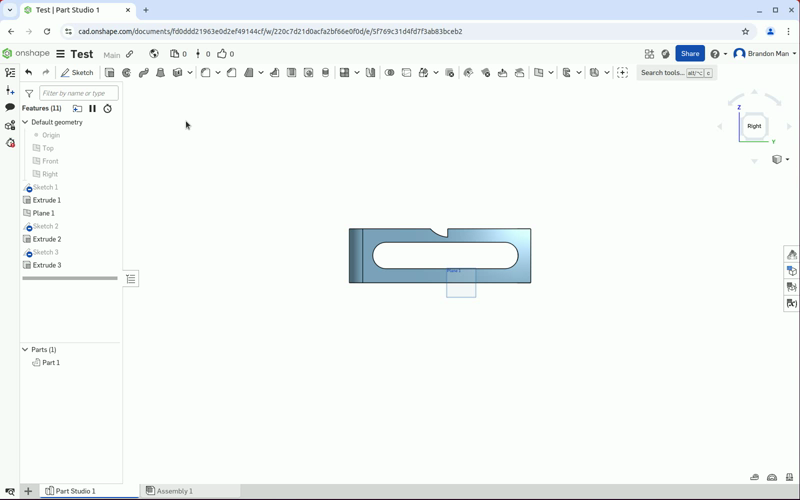
mouse_move(73, 189)
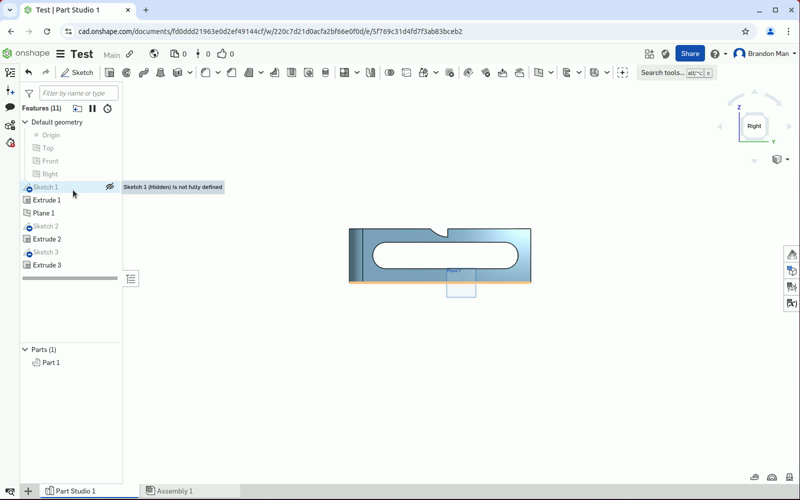
click(73, 189)
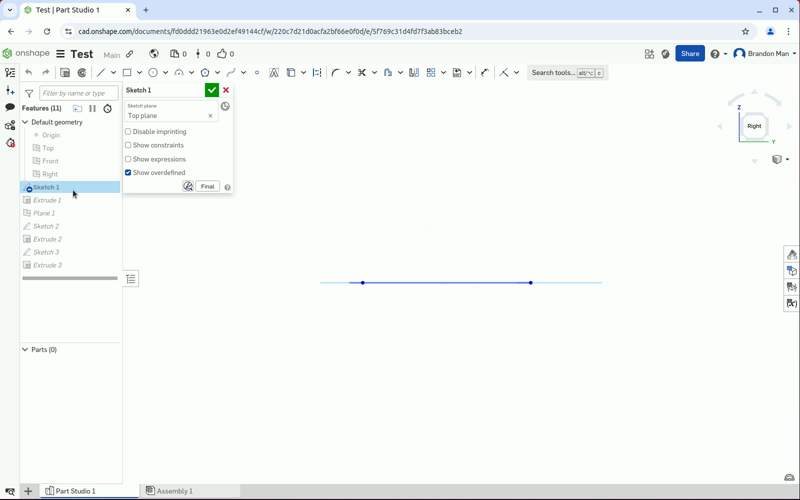
mouse_move(229, 92)
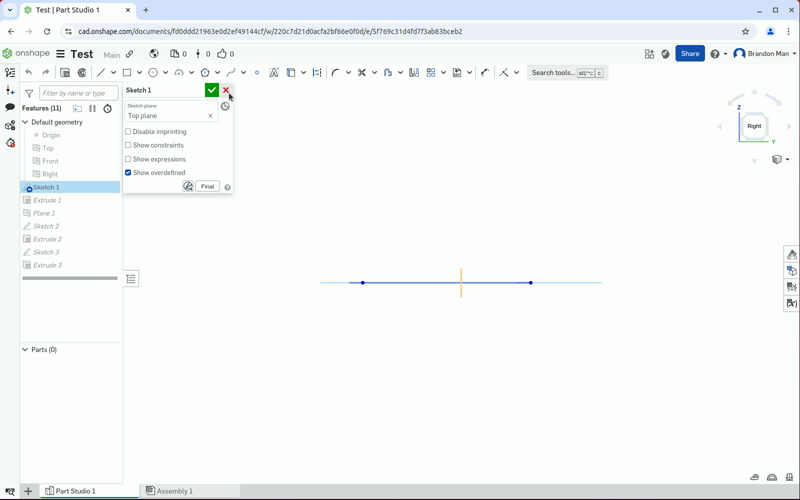
click(229, 92)
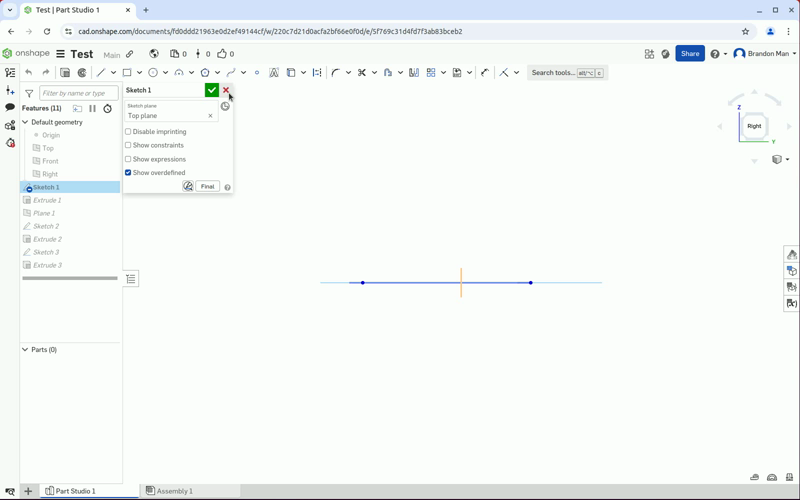
key(shift+s)
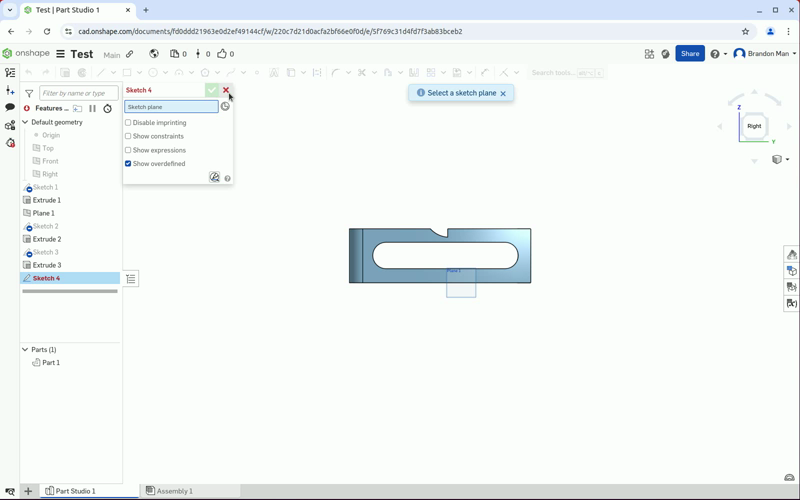
mouse_move(73, 215)
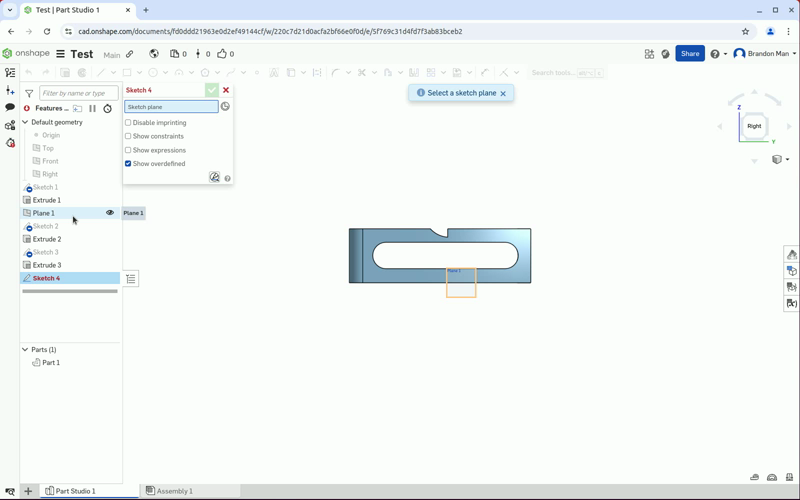
click(73, 215)
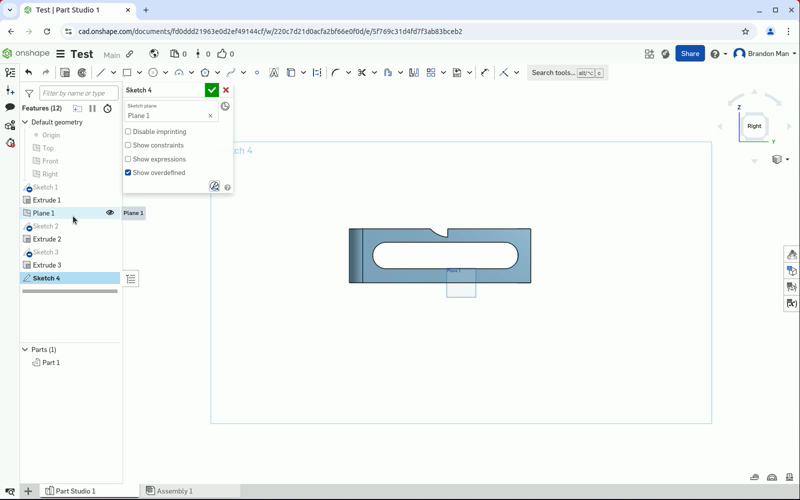
mouse_move(73, 352)
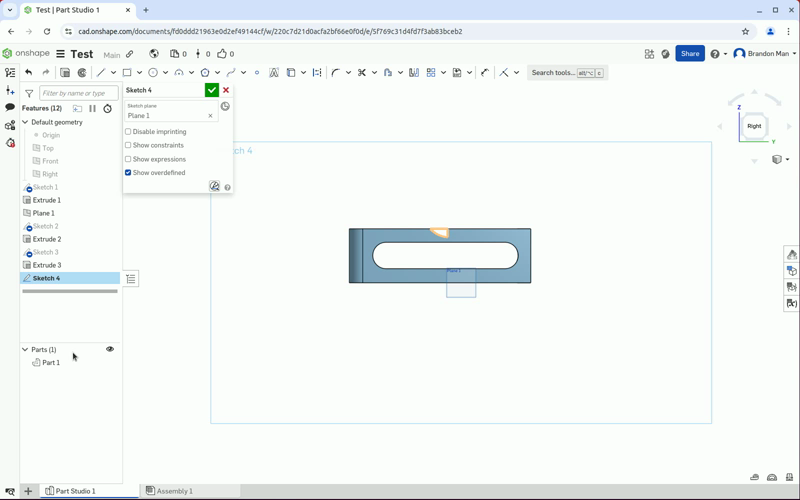
key(y)
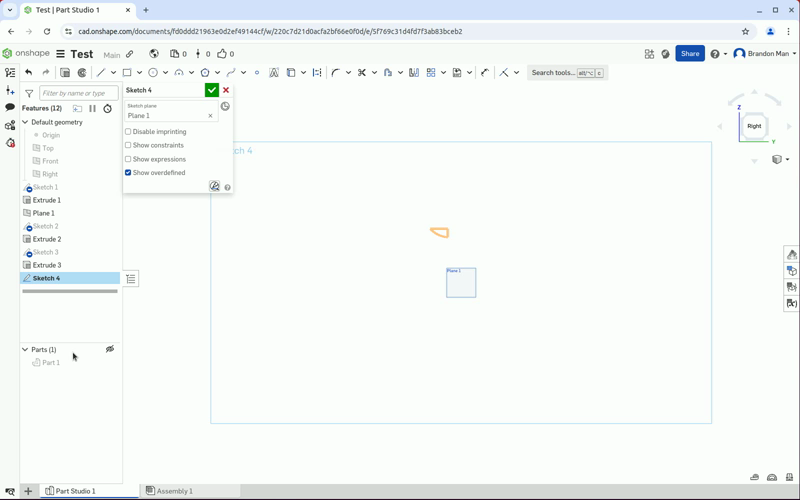
key(a)
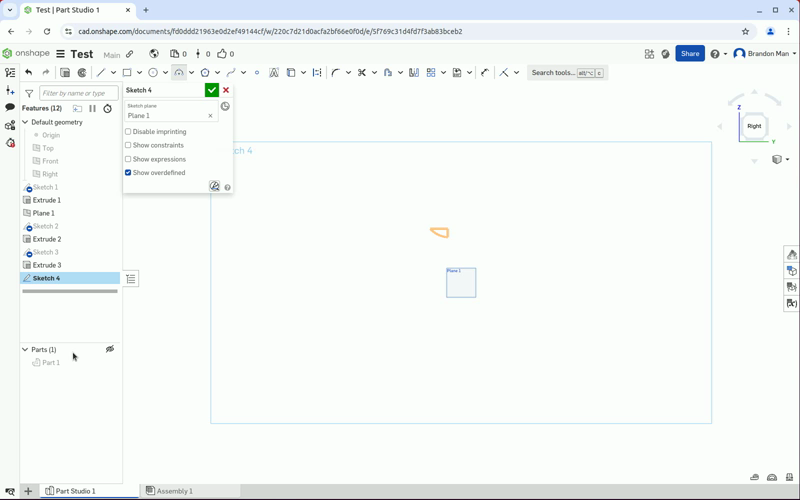
key_down(shift)
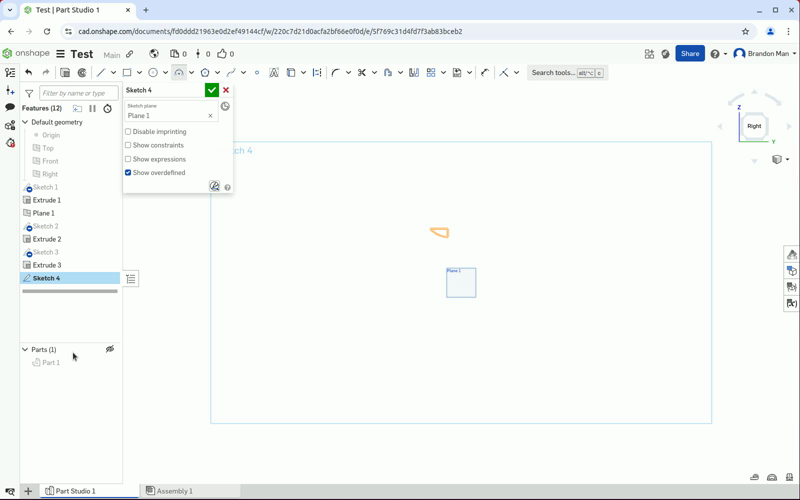
mouse_move(446, 236)
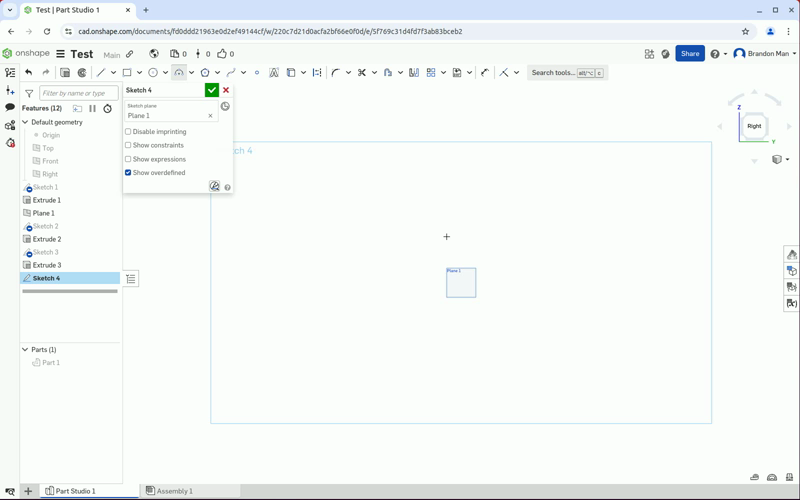
click(446, 236)
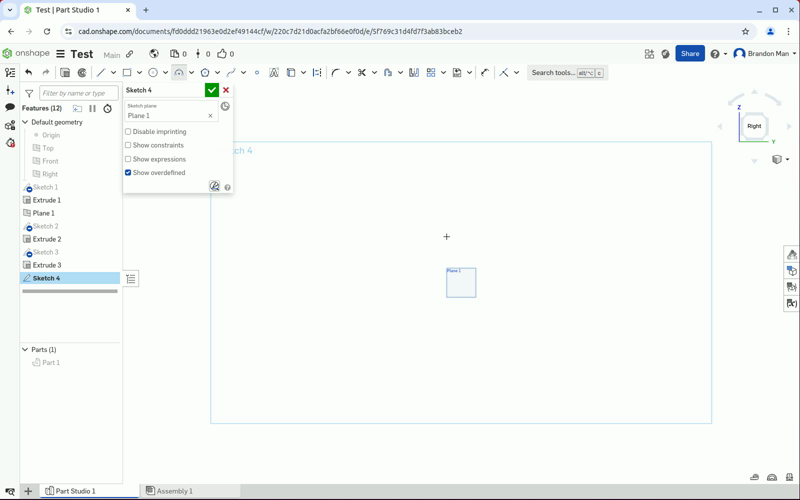
key_up(shift)
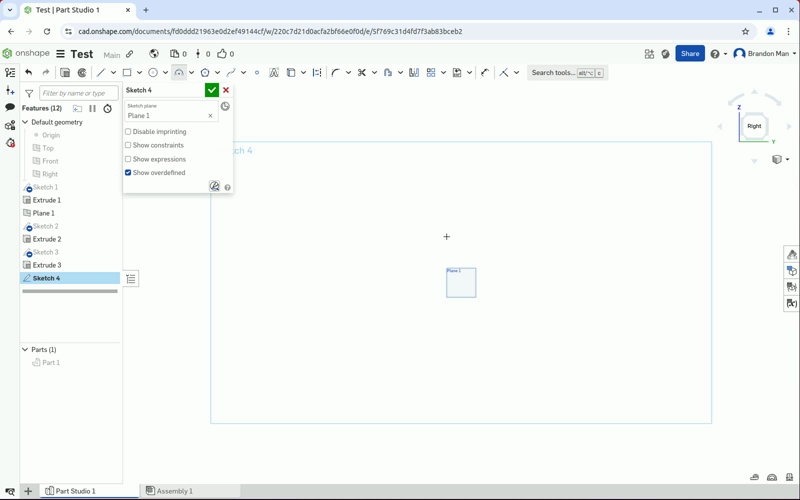
key_down(shift)
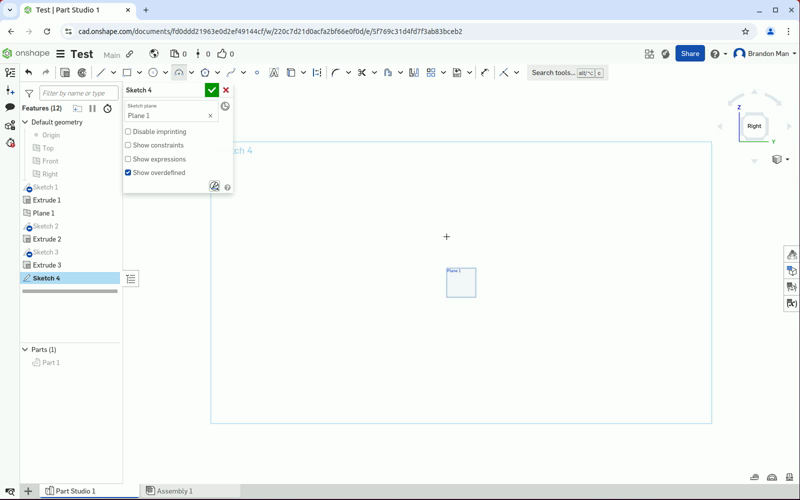
mouse_move(464, 228)
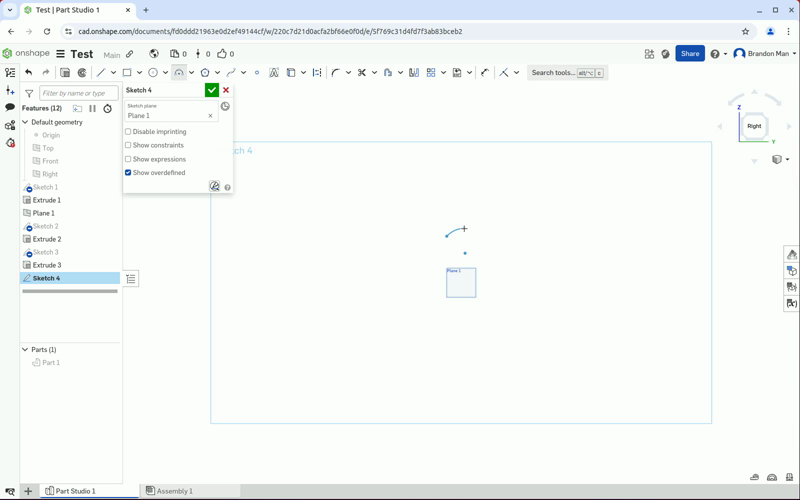
click(464, 228)
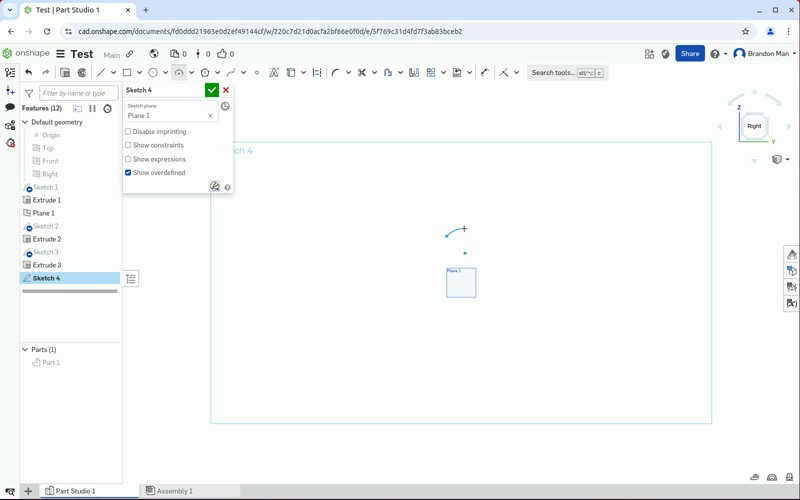
mouse_move(456, 234)
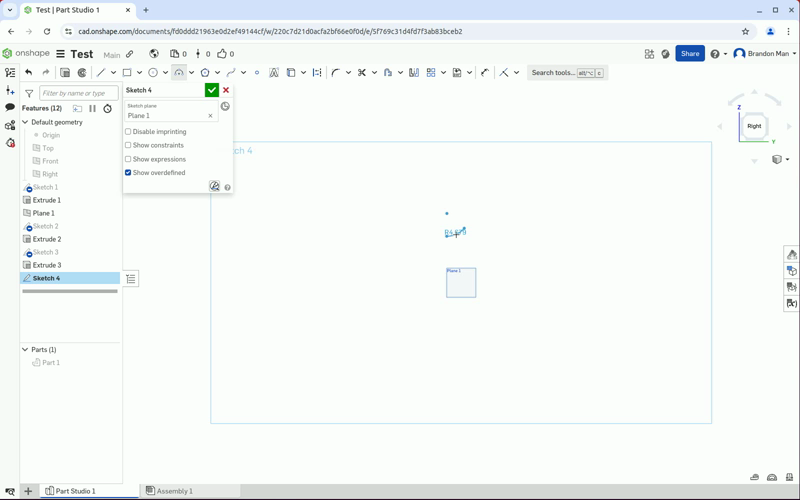
click(456, 234)
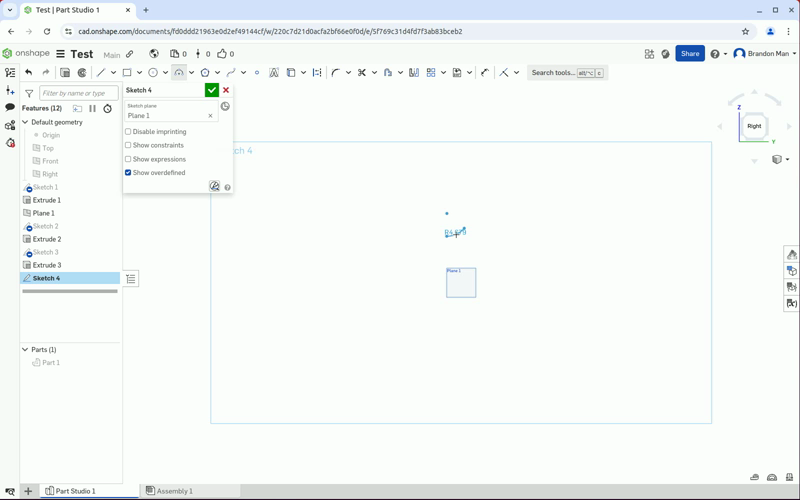
key_up(shift)
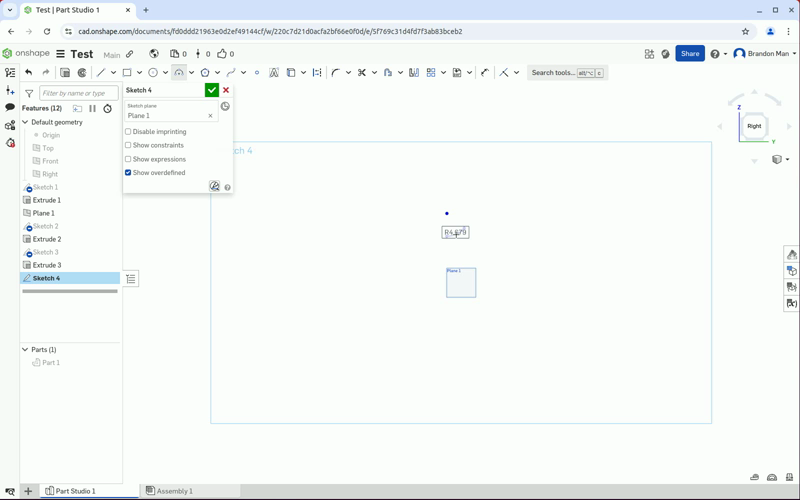
key(esc)
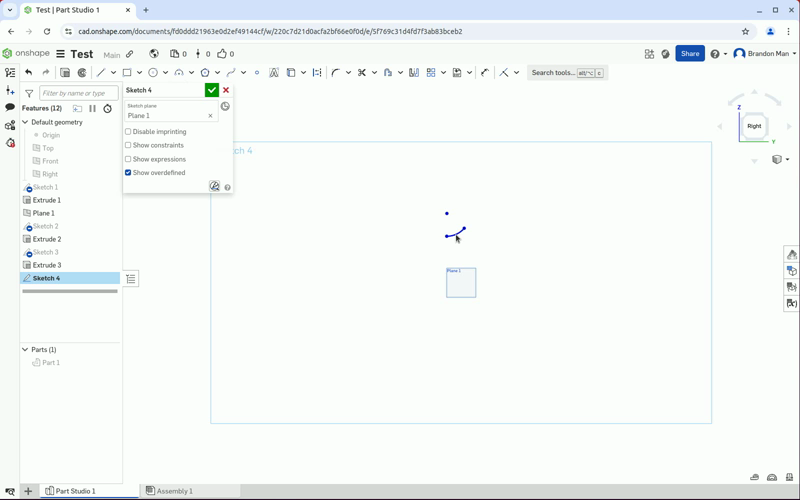
key(l)
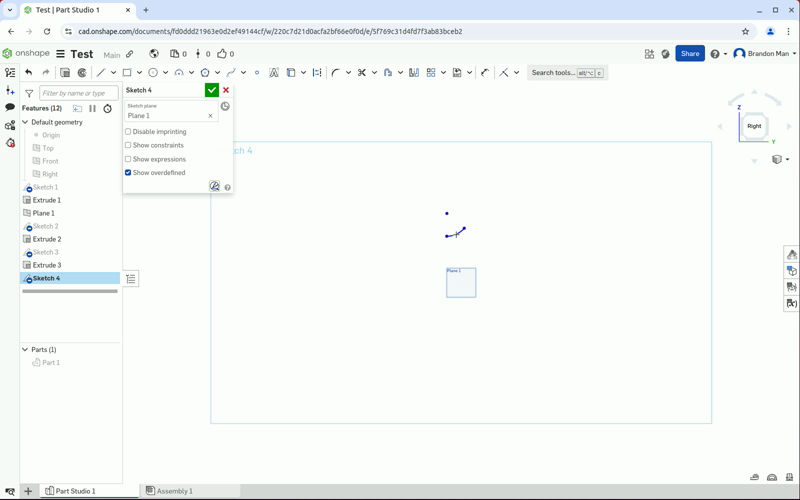
mouse_move(464, 228)
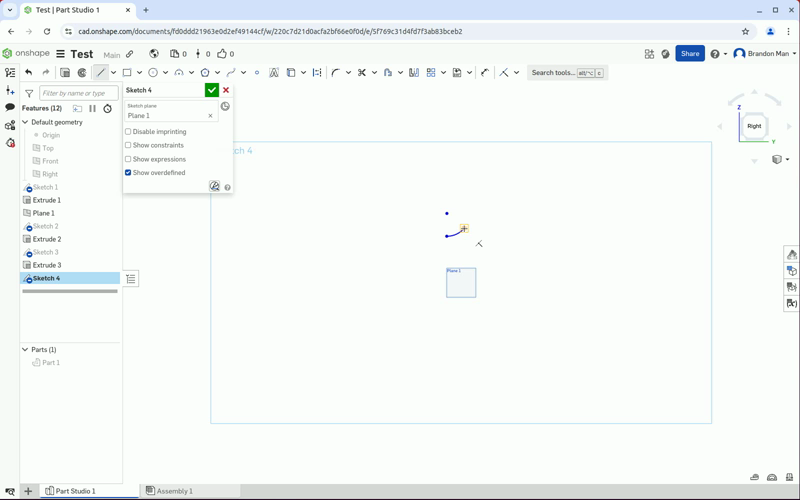
click(464, 228)
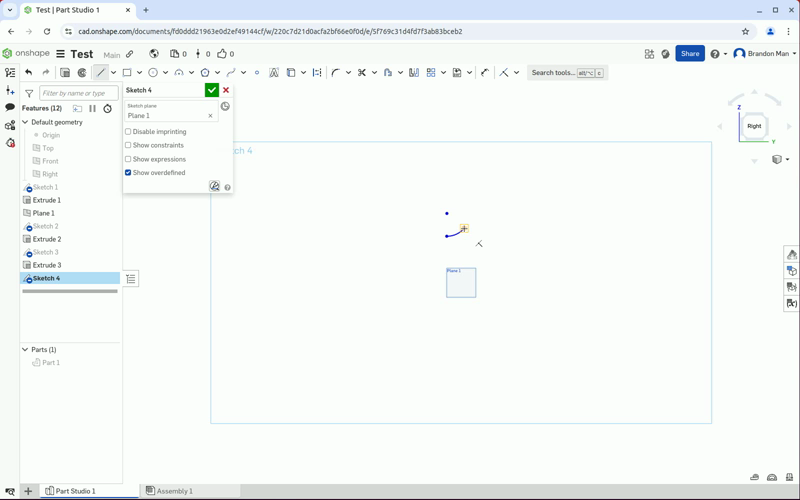
key_down(shift)
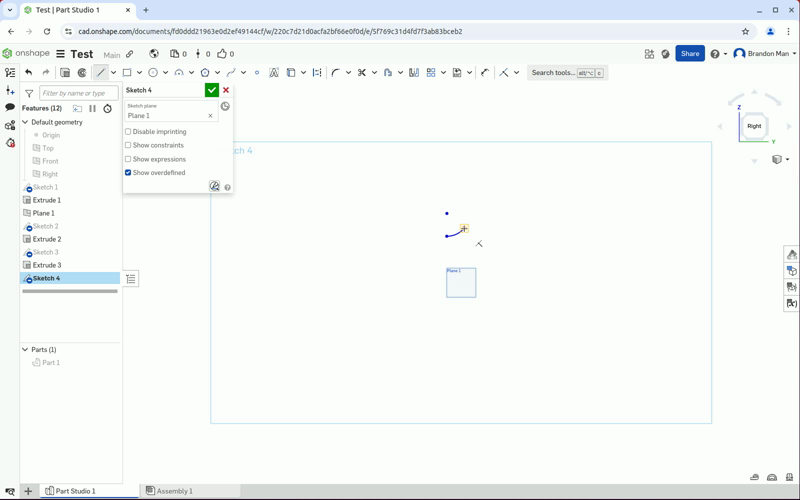
mouse_move(494, 228)
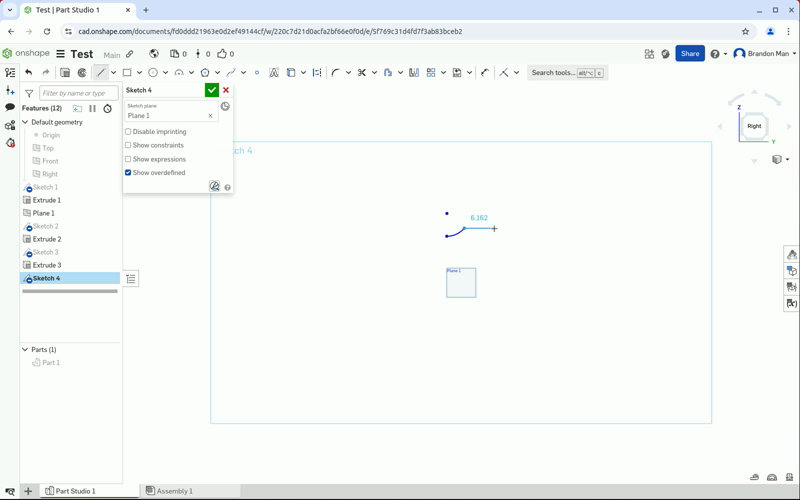
mouse_move(446, 228)
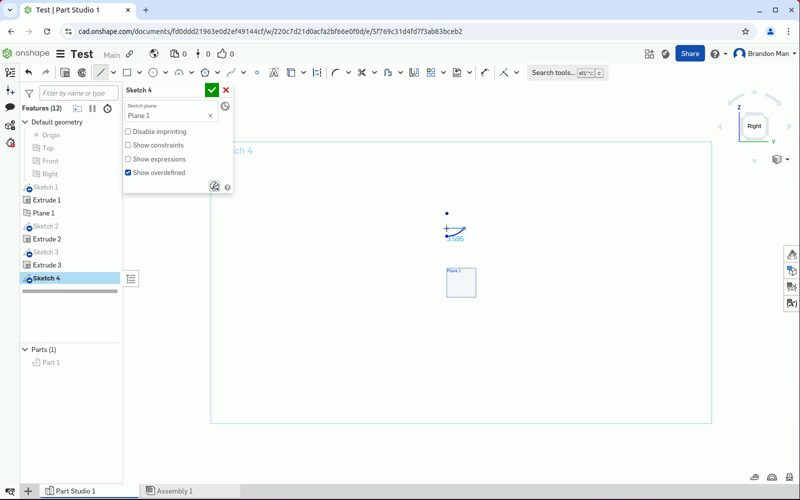
click(446, 228)
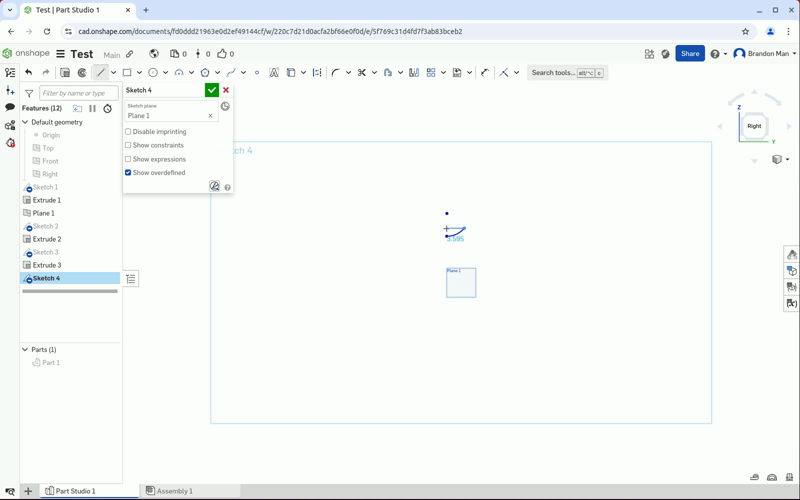
key_up(shift)
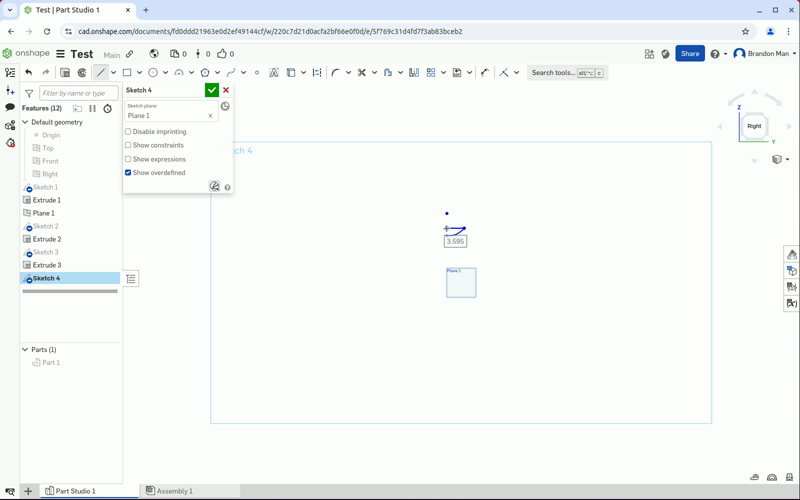
mouse_move(476, 228)
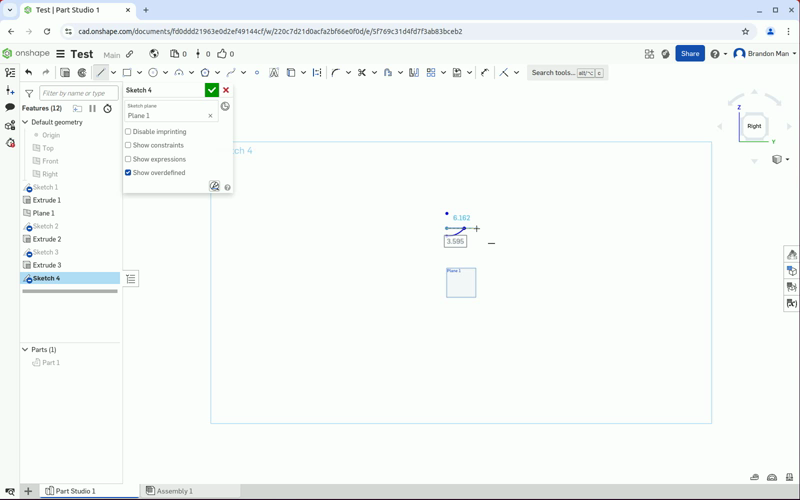
key_down(shift)
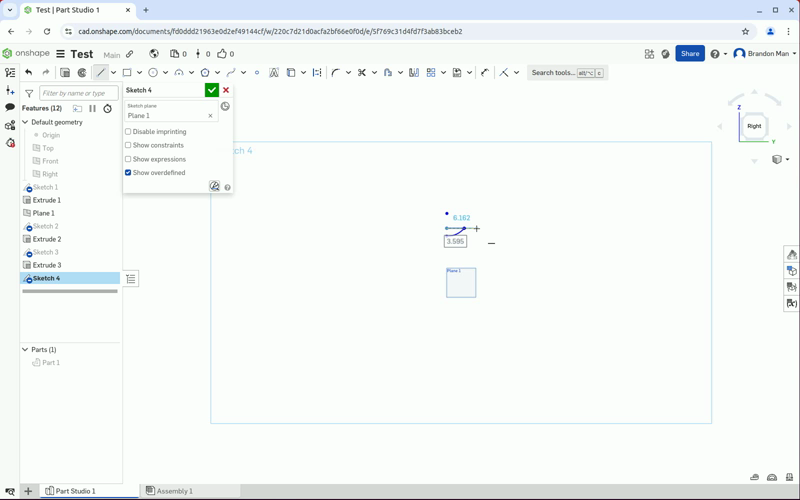
mouse_move(446, 236)
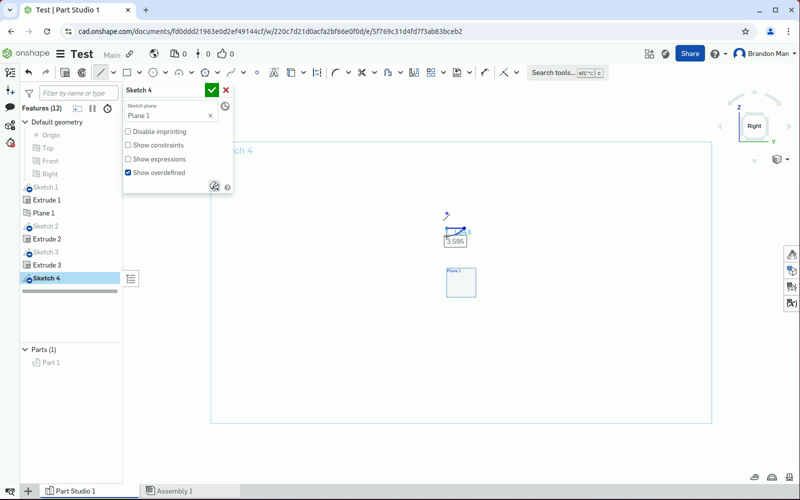
key_up(shift)
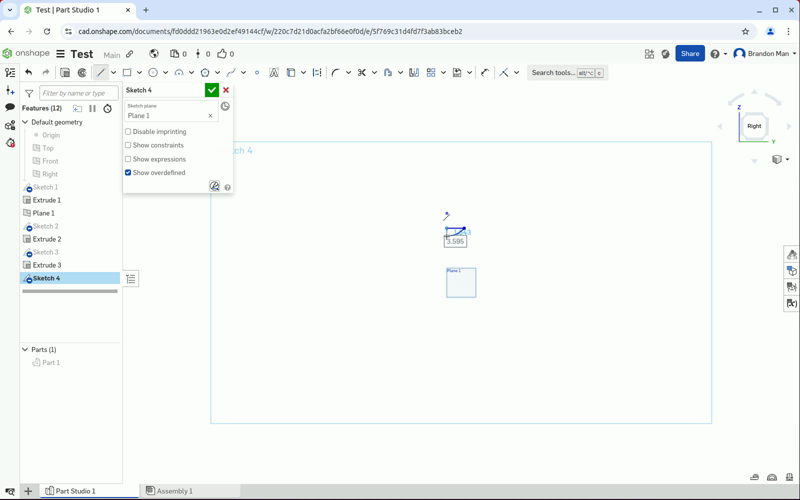
click(446, 236)
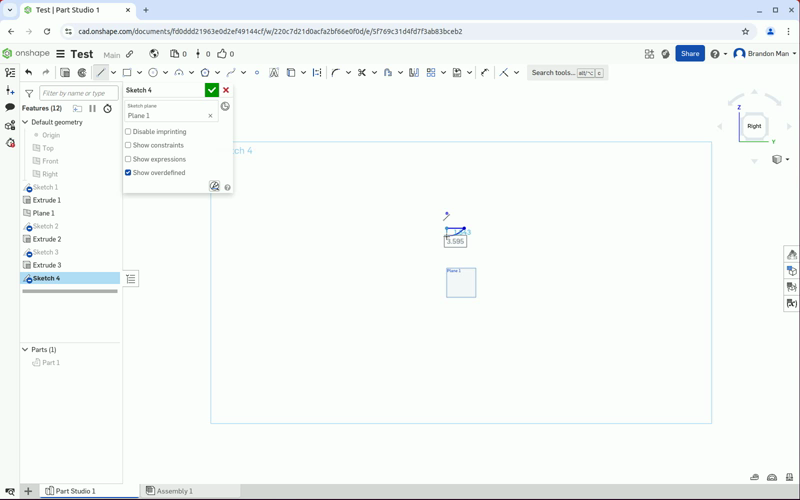
key(esc)
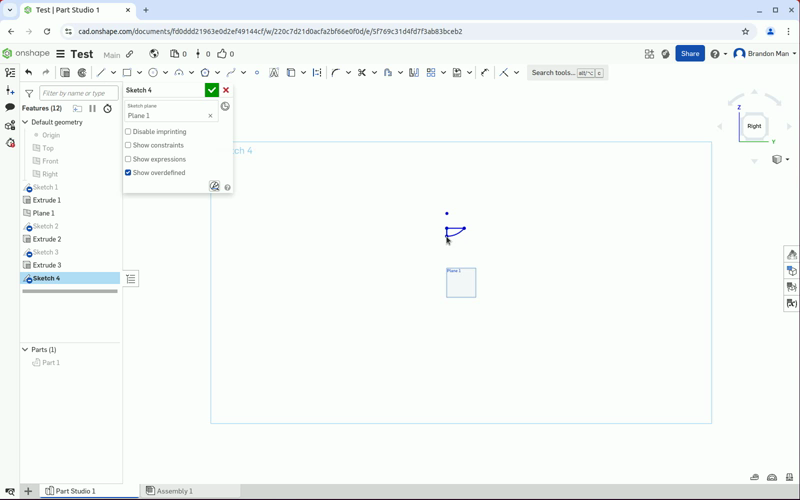
mouse_move(453, 233)
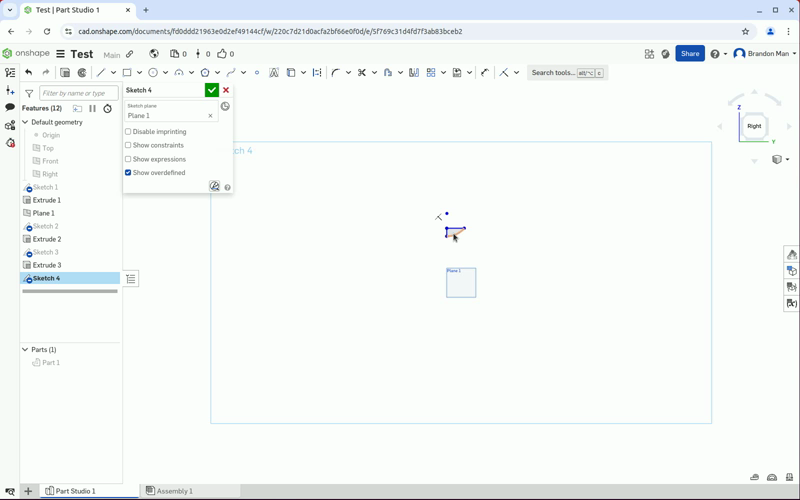
scroll(6)
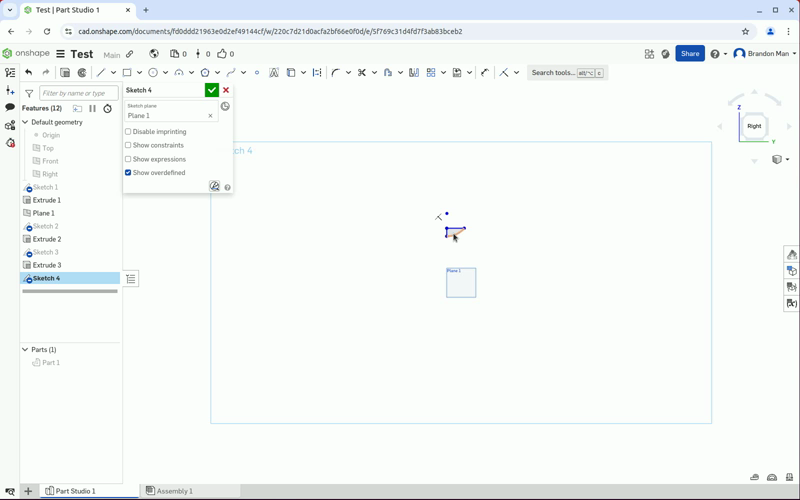
scroll(6)
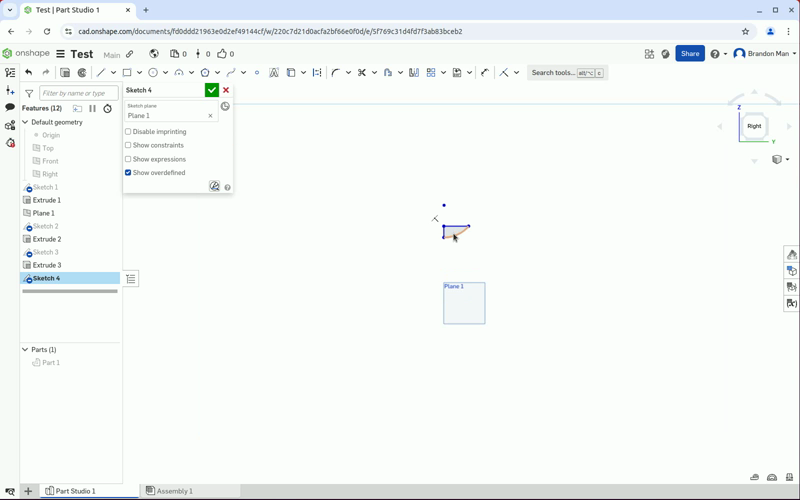
scroll(6)
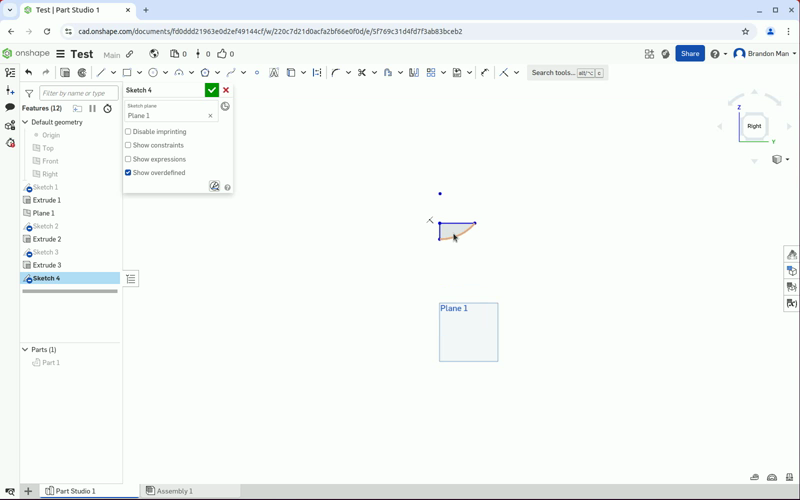
scroll(6)
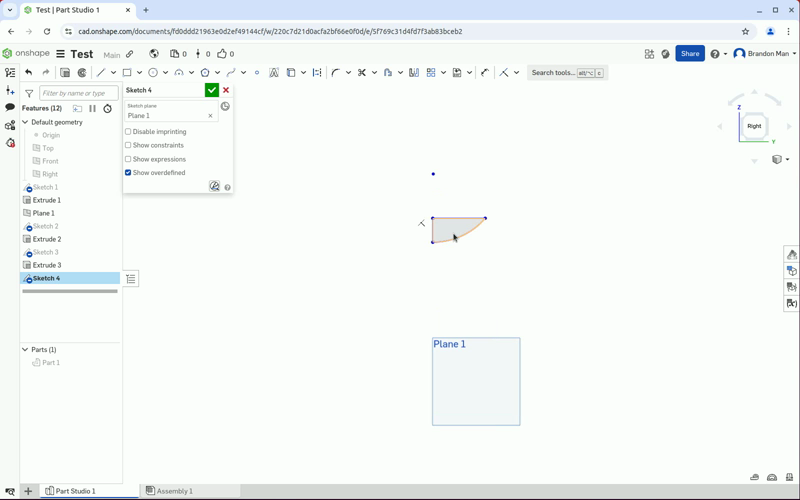
scroll(6)
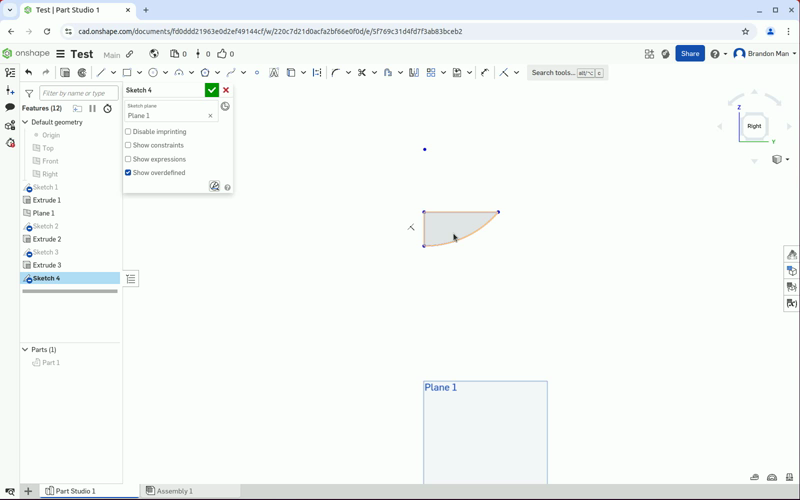
scroll(6)
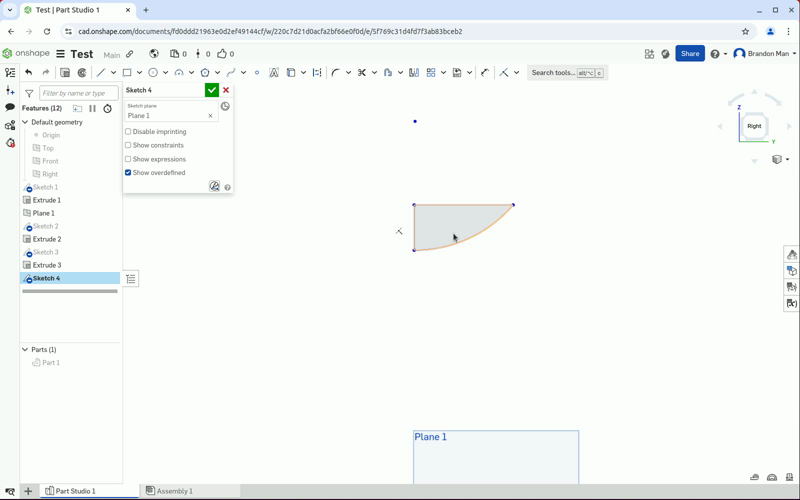
scroll(6)
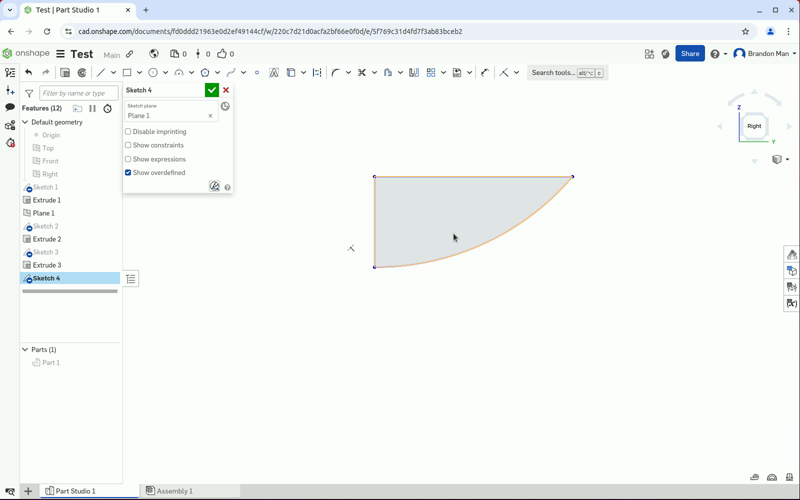
click(453, 233)
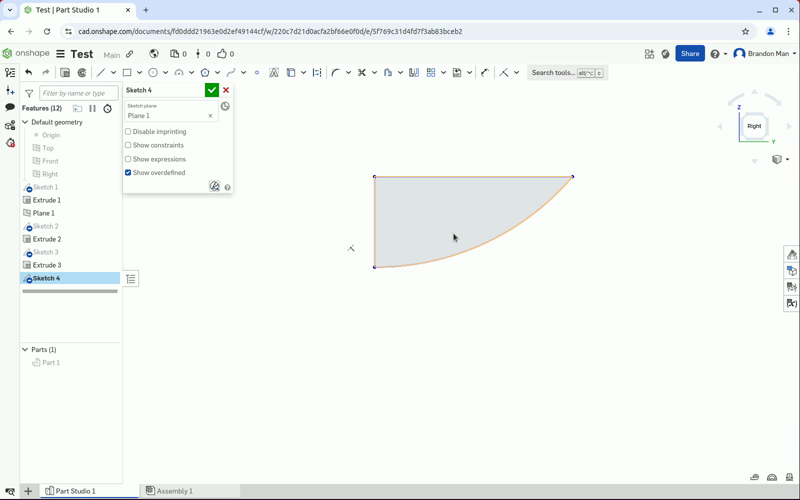
scroll(-6)
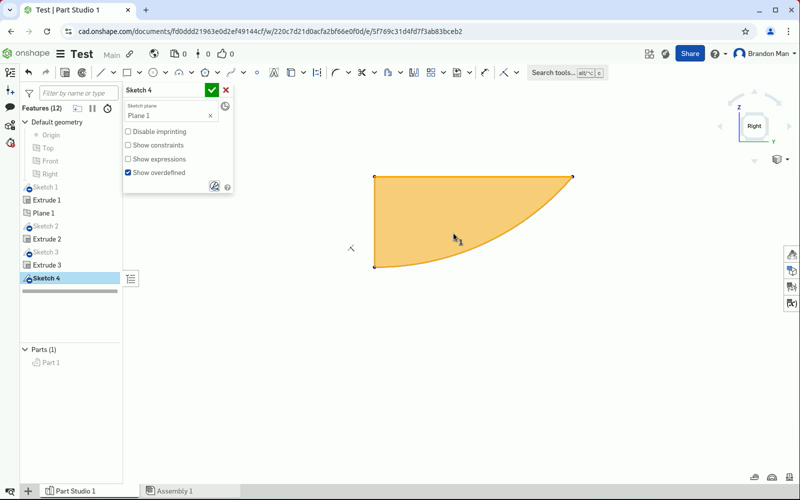
scroll(-6)
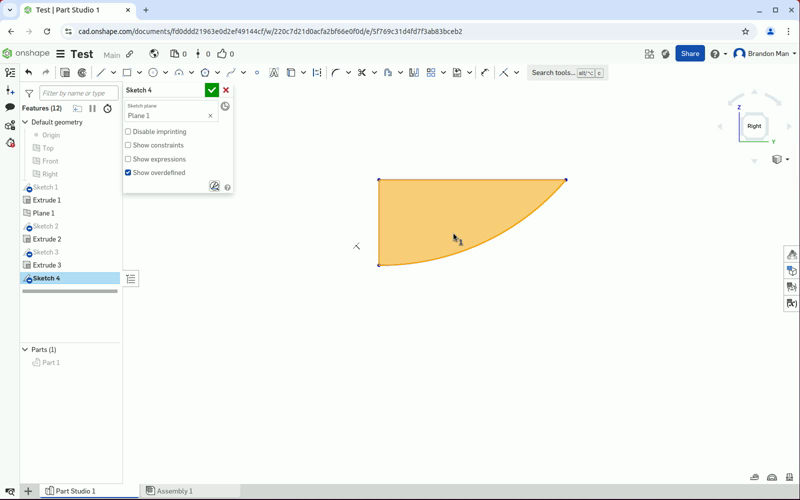
scroll(-6)
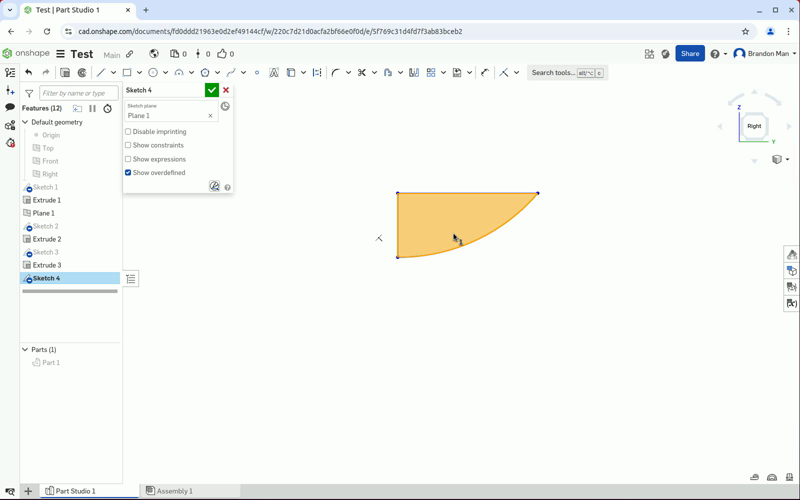
scroll(-6)
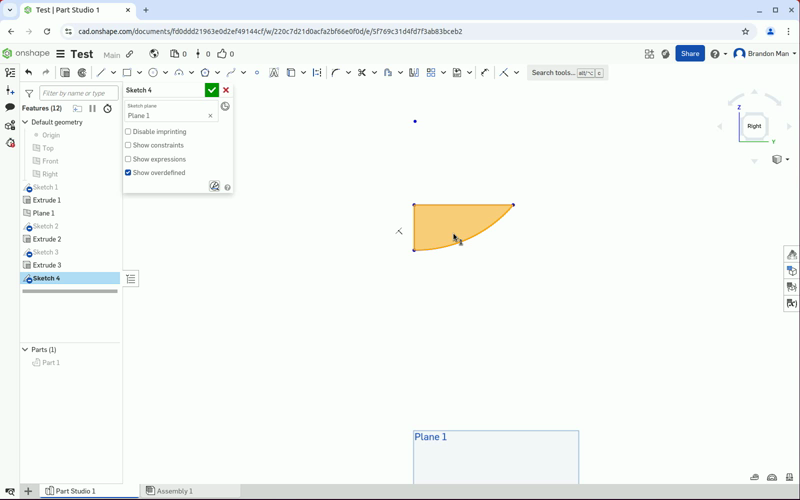
scroll(-6)
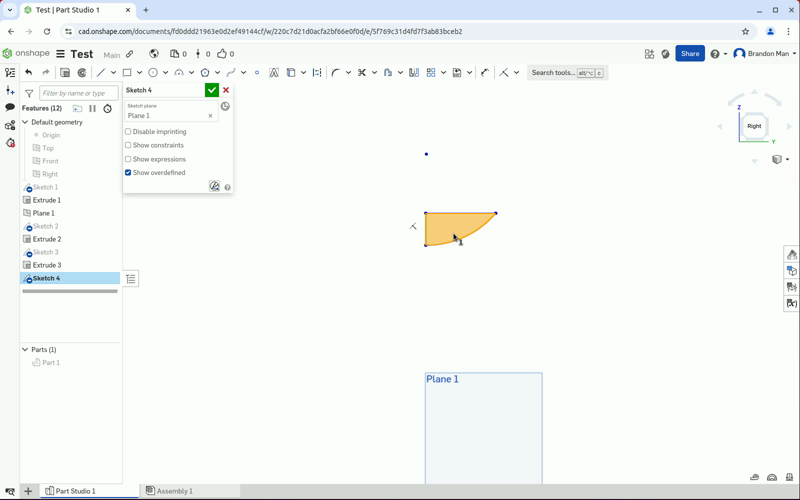
scroll(-6)
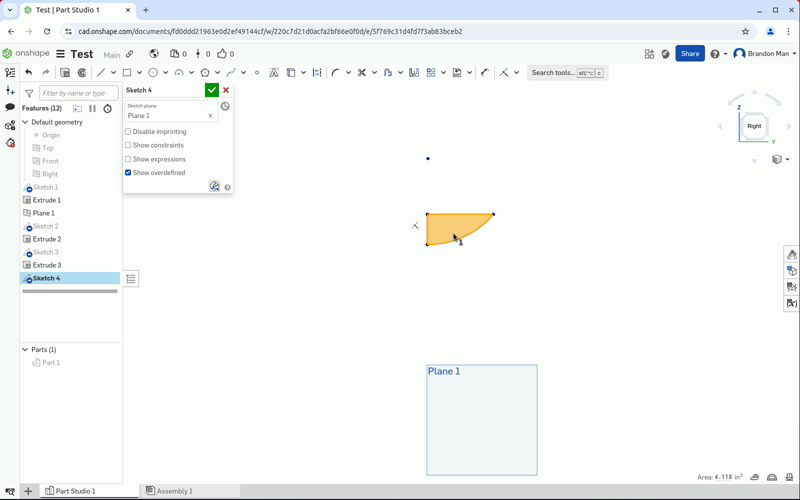
scroll(-6)
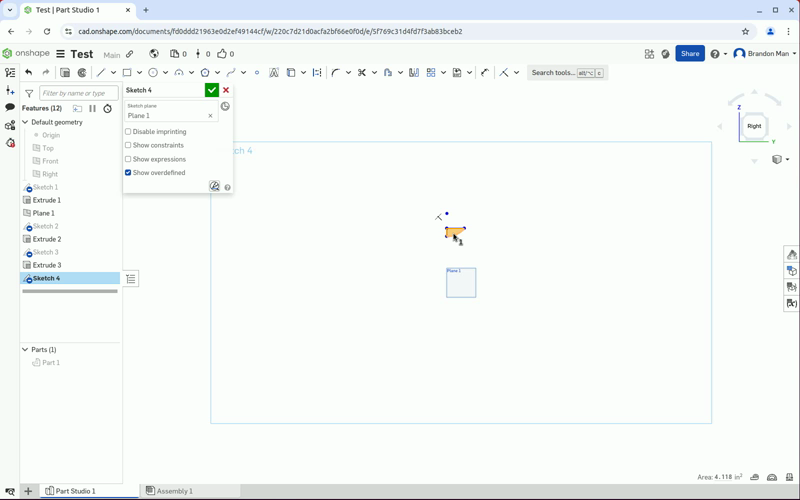
mouse_move(73, 352)
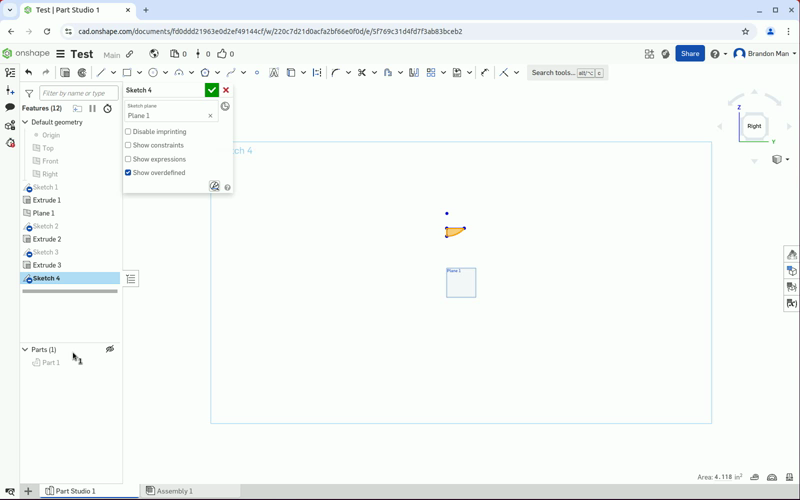
key(shift+y)
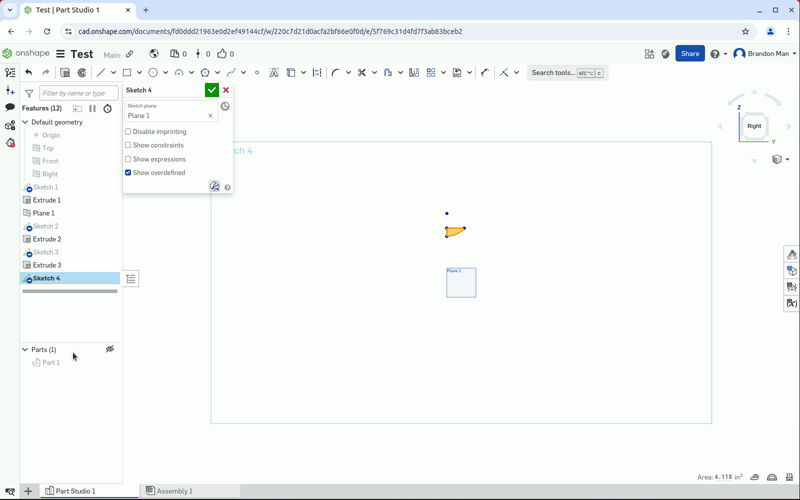
key(shift+e)
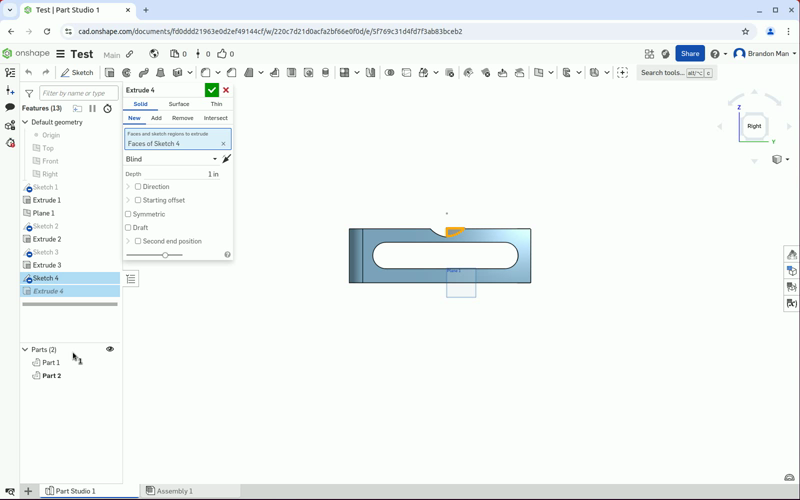
mouse_move(143, 106)
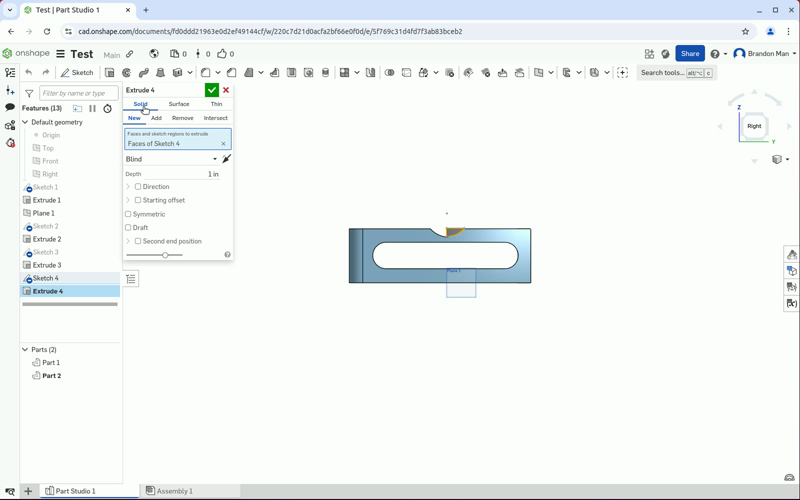
click(143, 106)
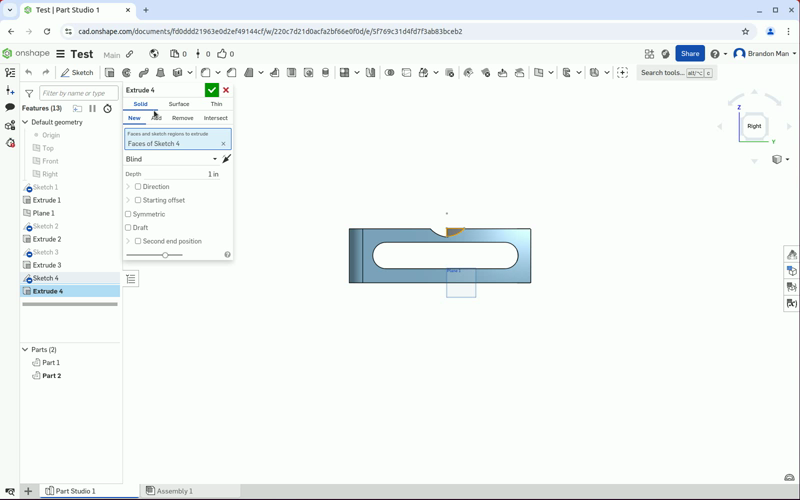
mouse_move(186, 120)
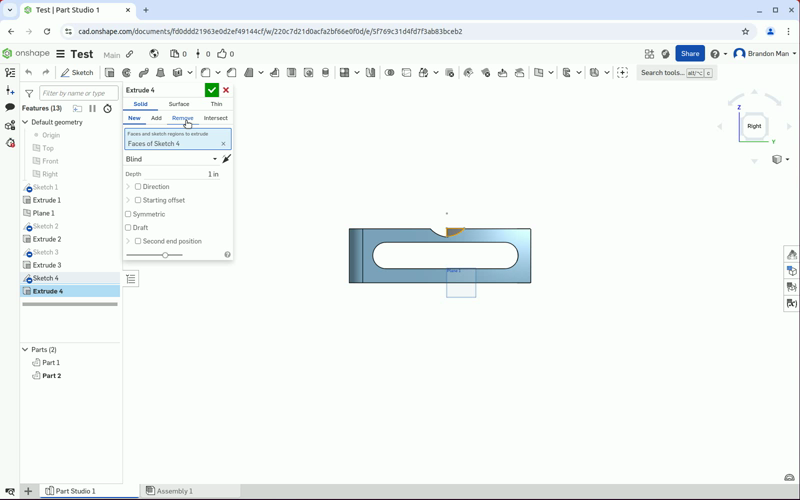
click(186, 120)
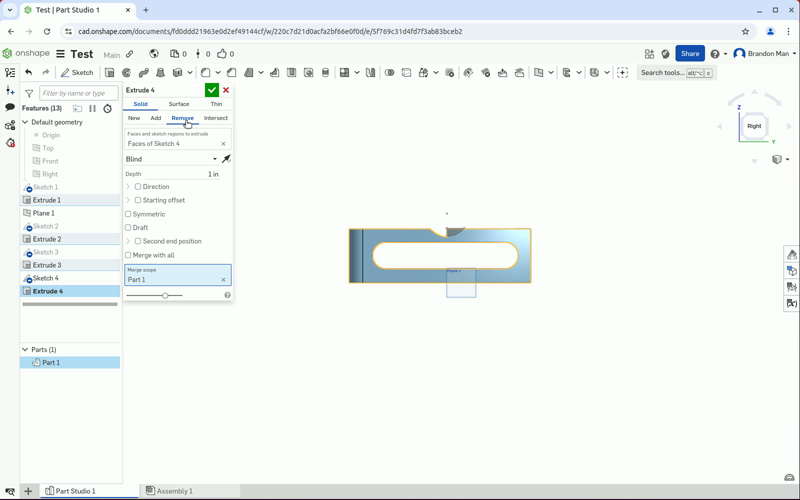
key(tab, 4)
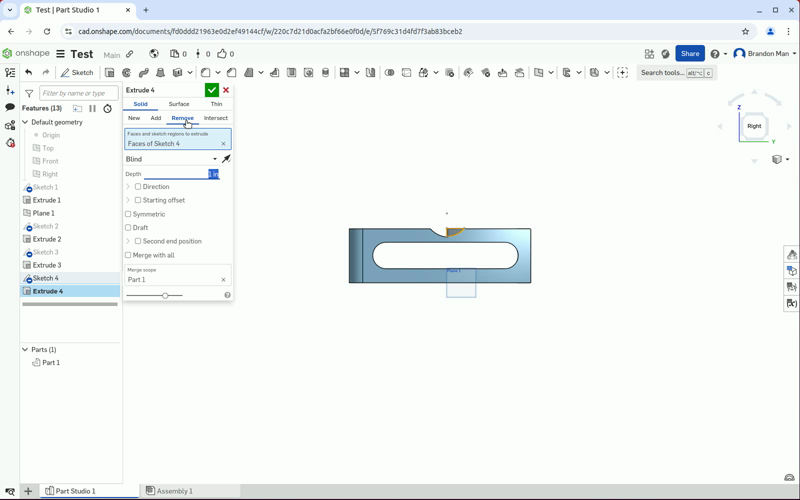
text(11.073)
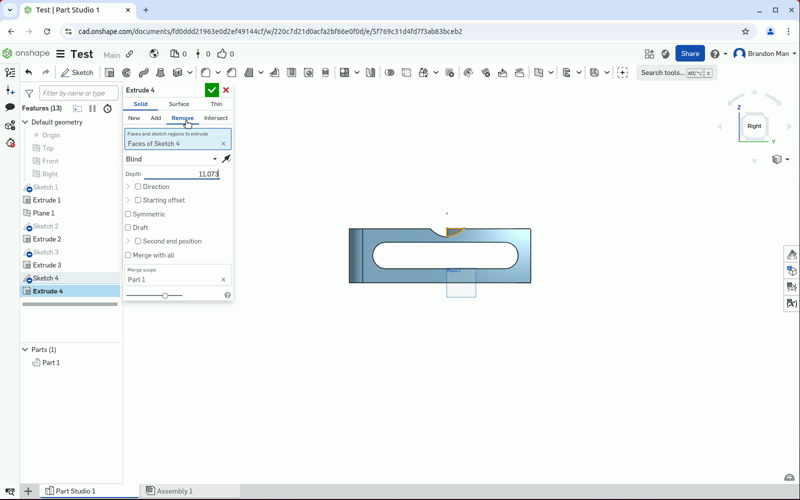
key(tab, 6)
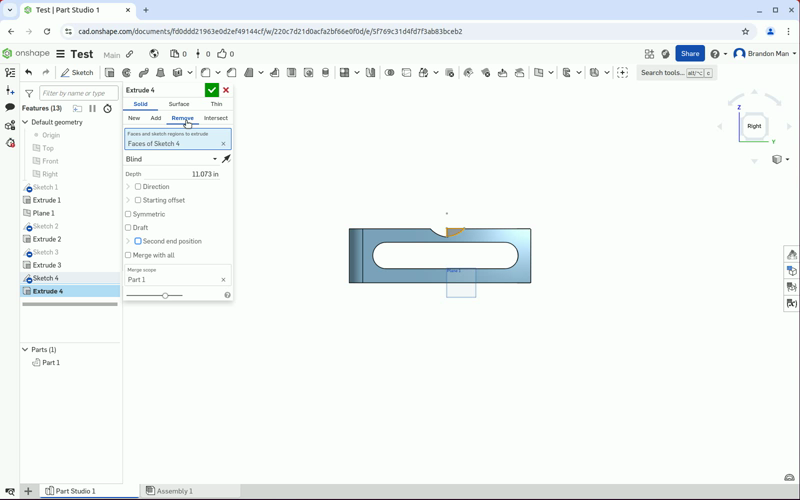
key(space)
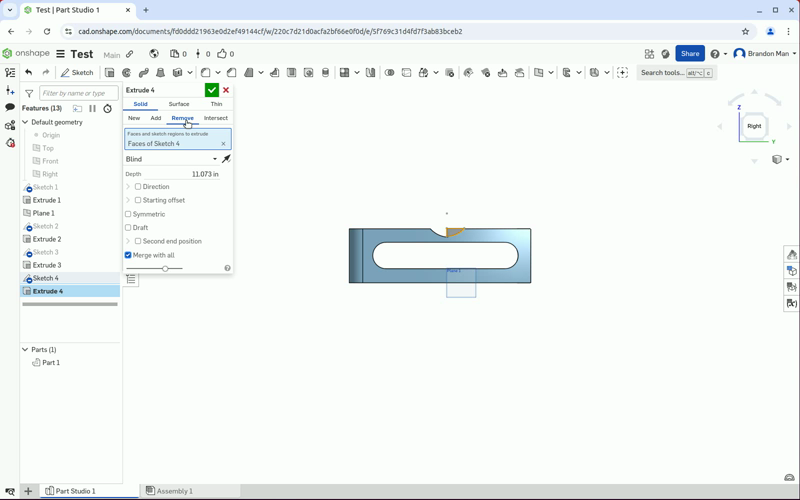
key(enter)
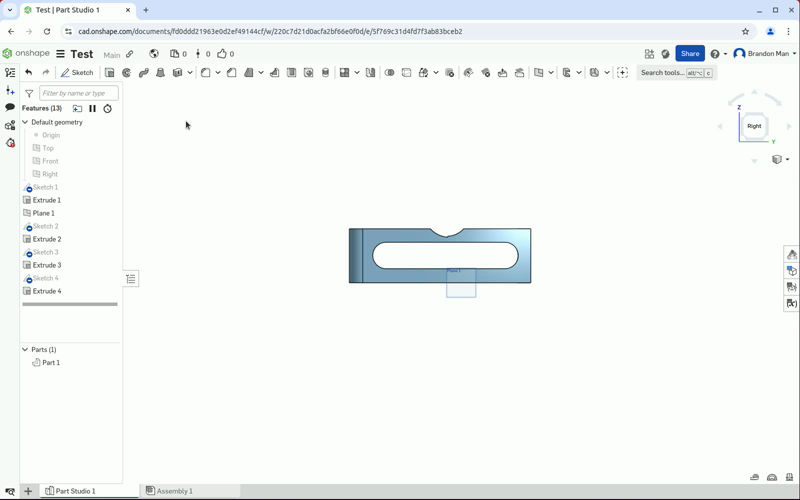
key(shift+h)
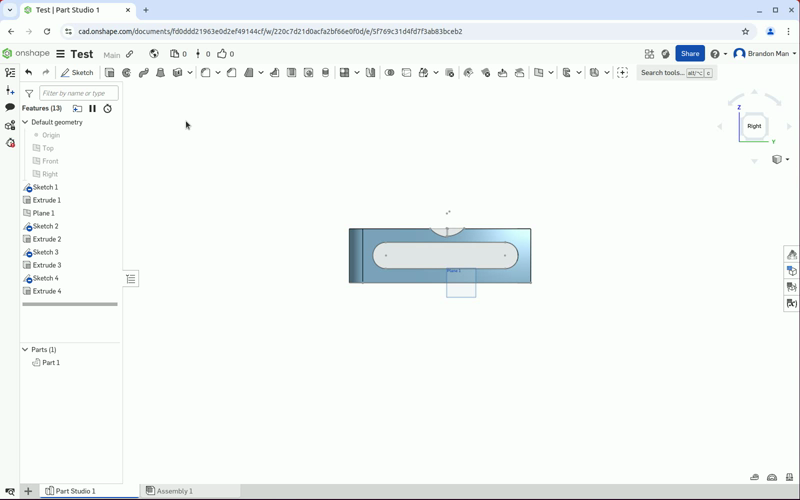
key(shift+h)
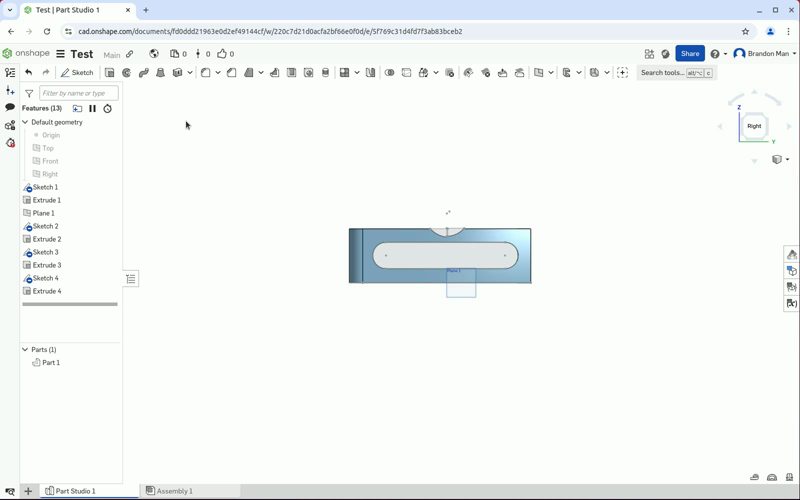
key(shift+7)
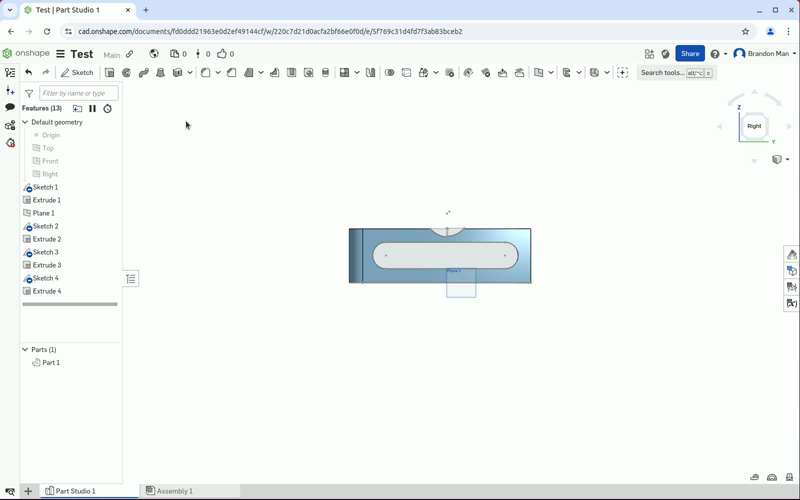
key(right, 2)
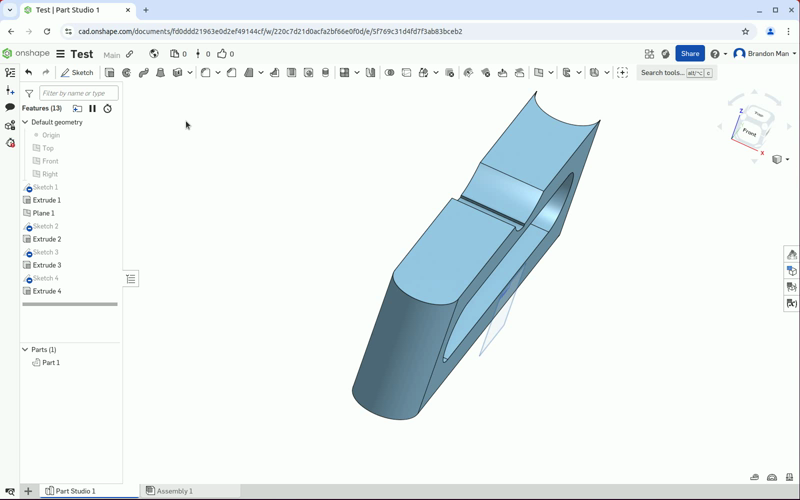
key(down, 2)
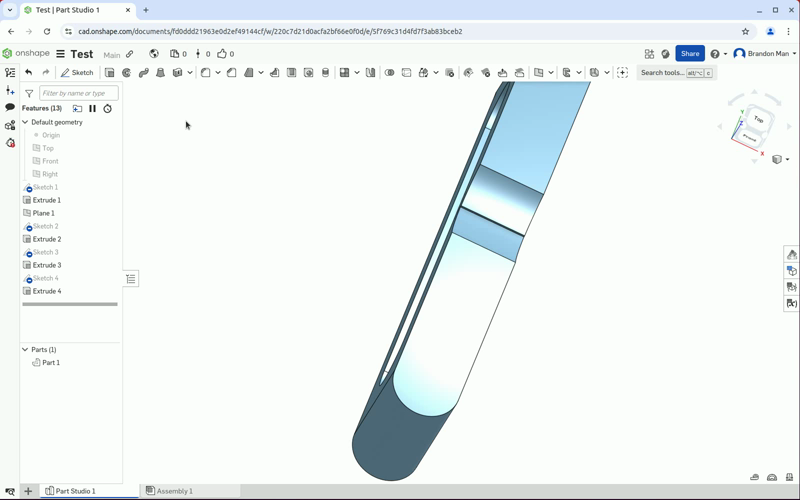
key(up, 2)
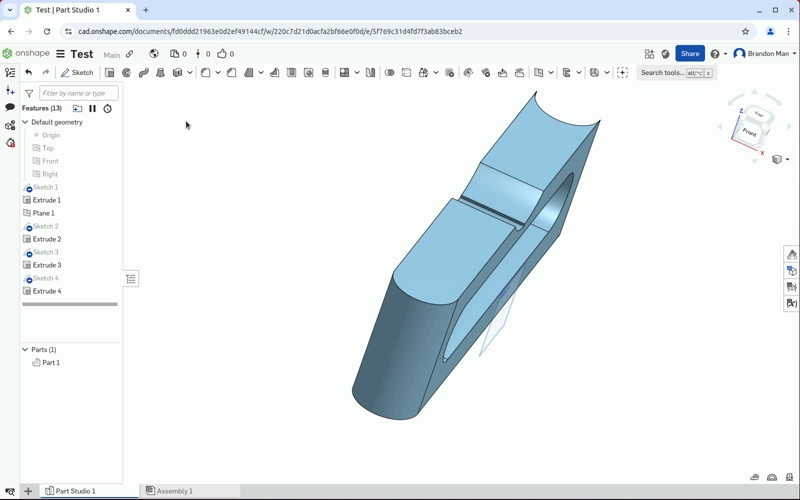
key(left, 2)
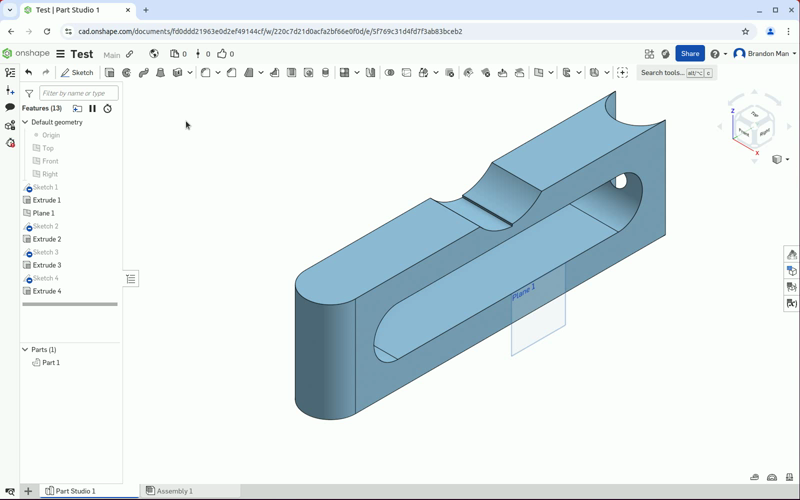
mouse_move(73, 189)
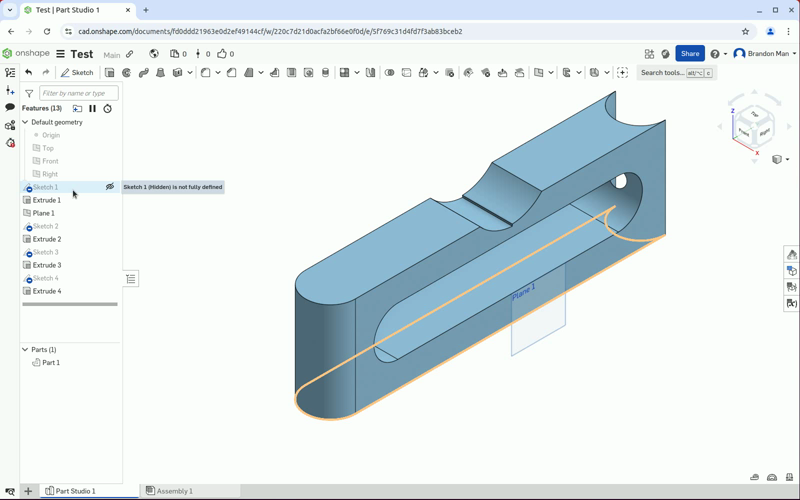
click(73, 189)